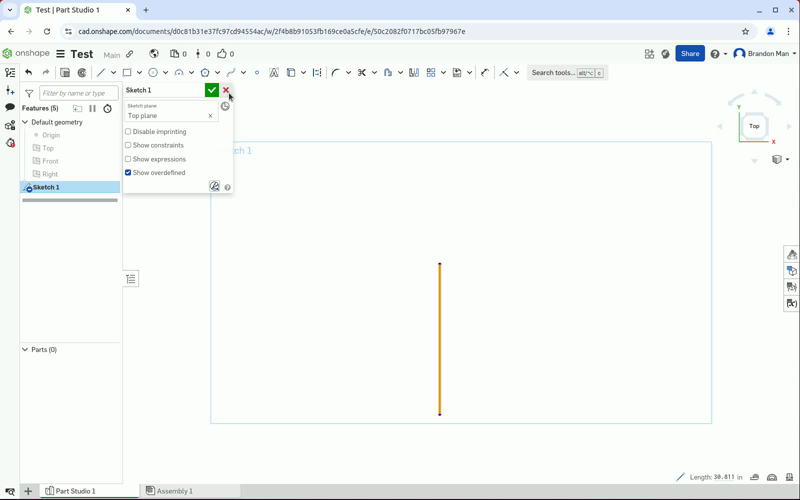
key(shift+h)
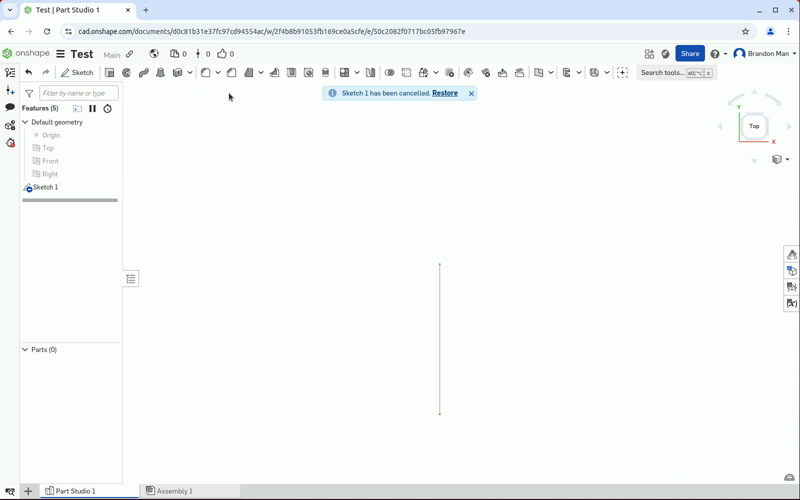
key(shift+s)
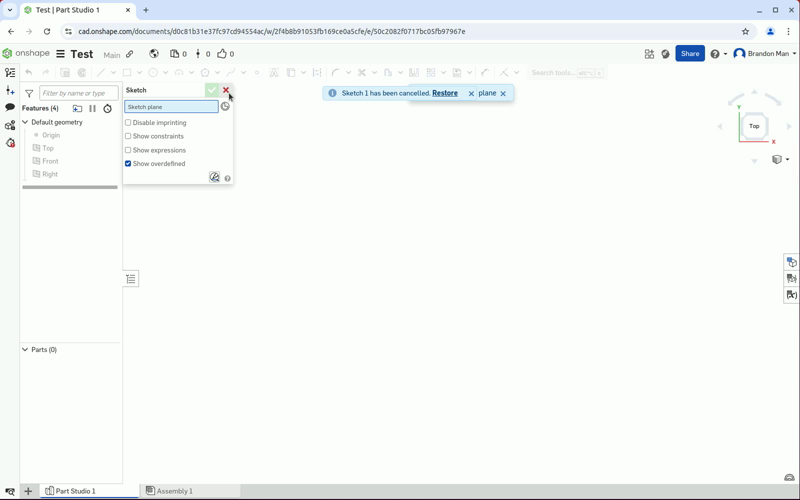
mouse_move(73, 150)
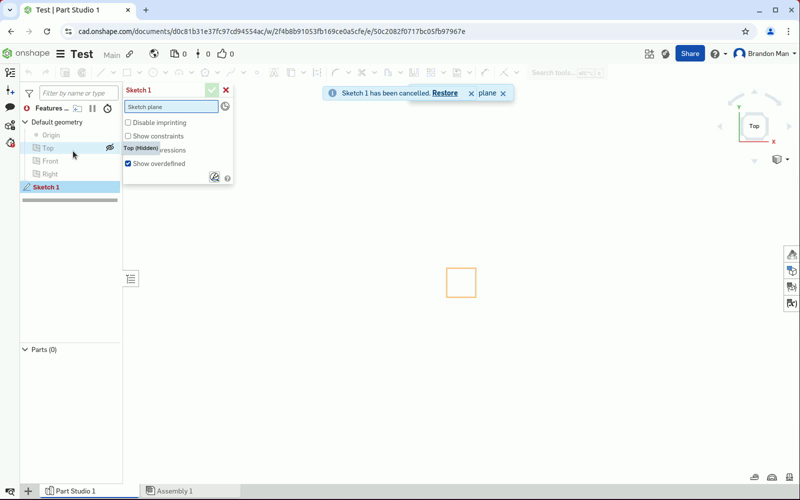
click(73, 150)
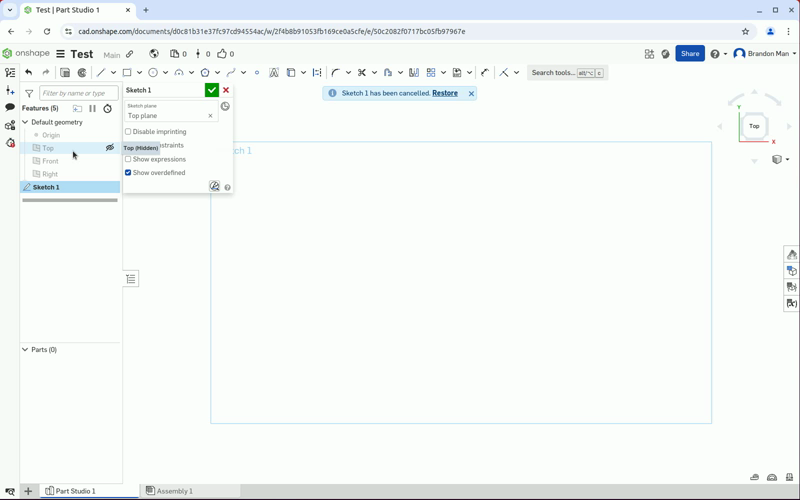
mouse_move(73, 352)
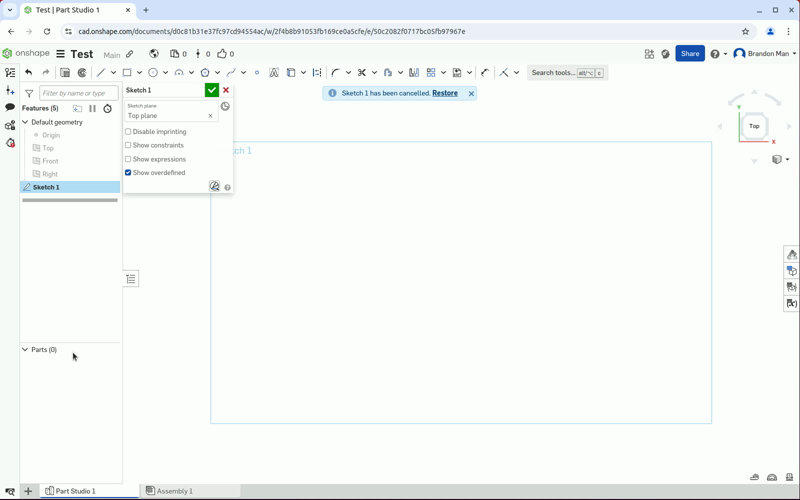
key(y)
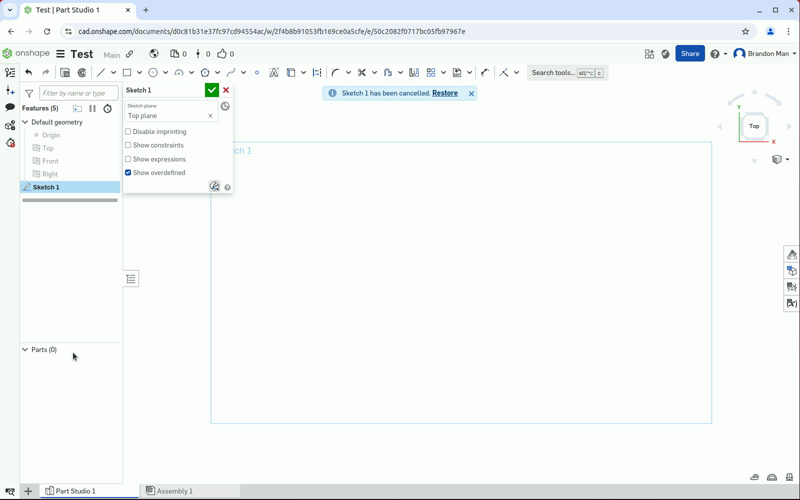
key(l)
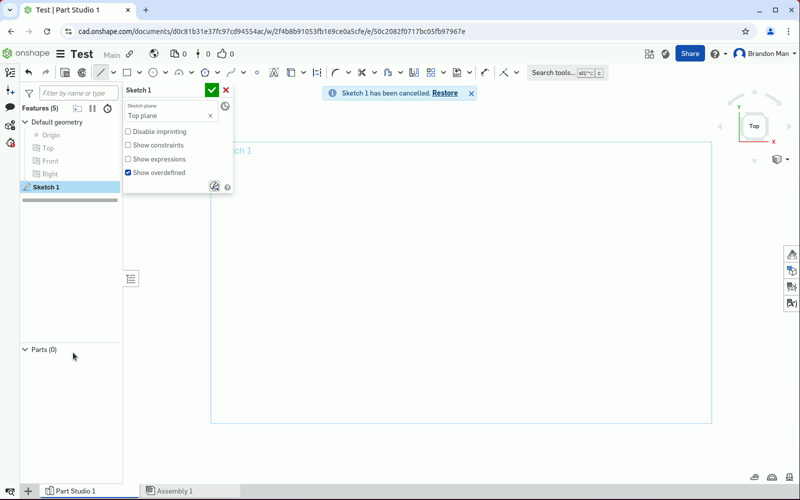
key_down(shift)
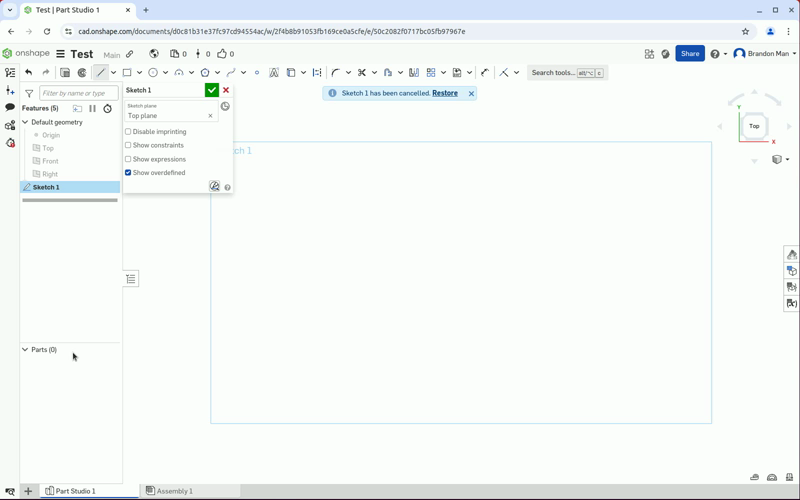
mouse_move(460, 282)
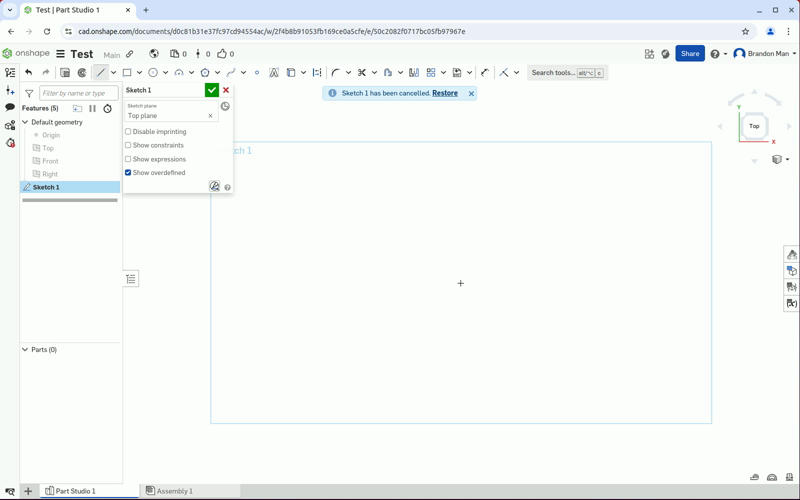
click(460, 282)
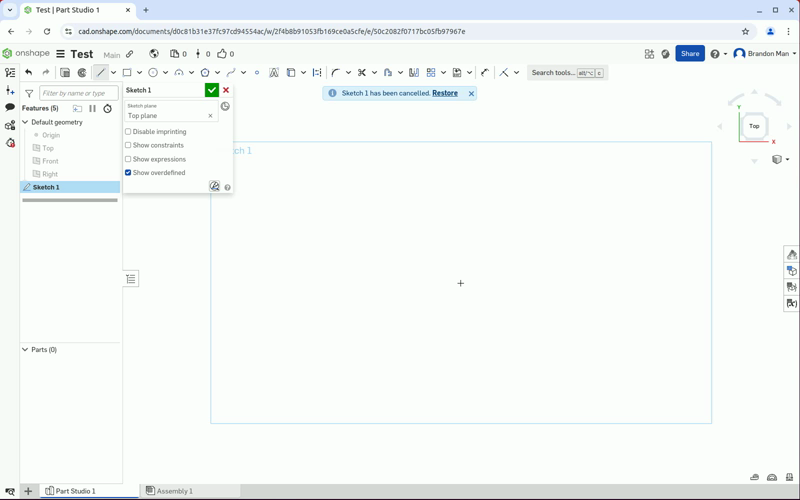
key_up(shift)
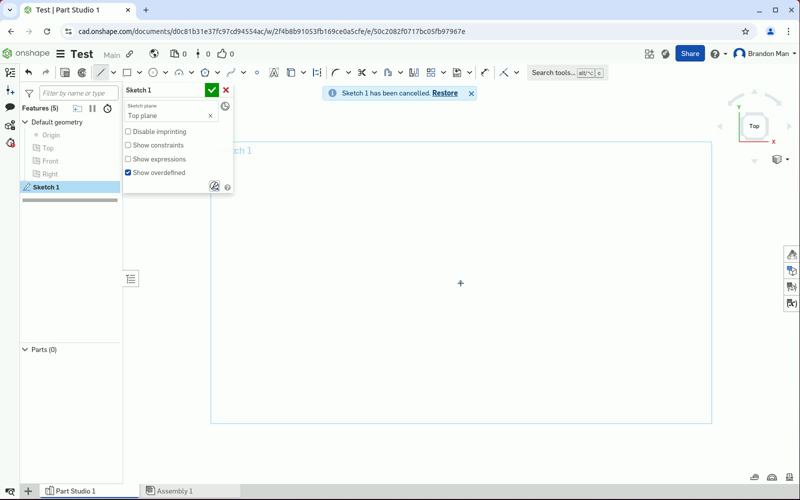
key_down(shift)
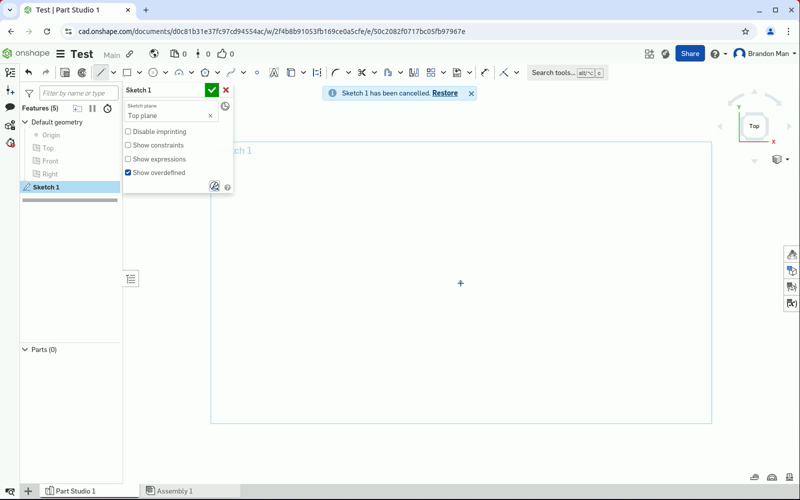
mouse_move(544, 282)
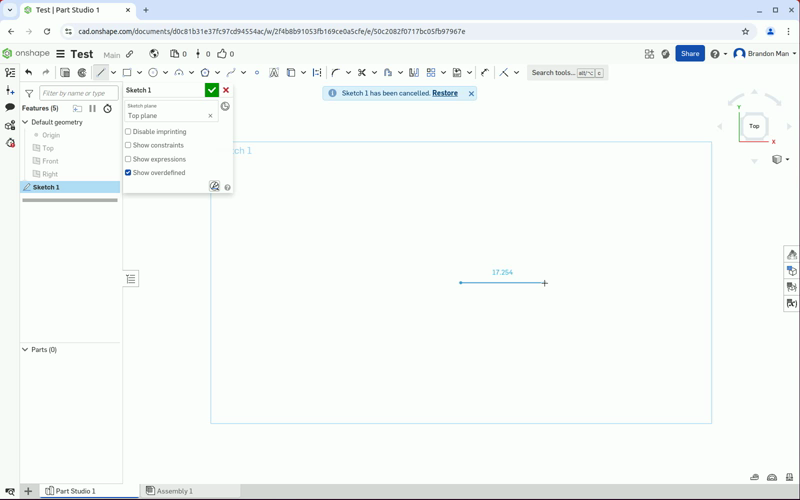
click(544, 282)
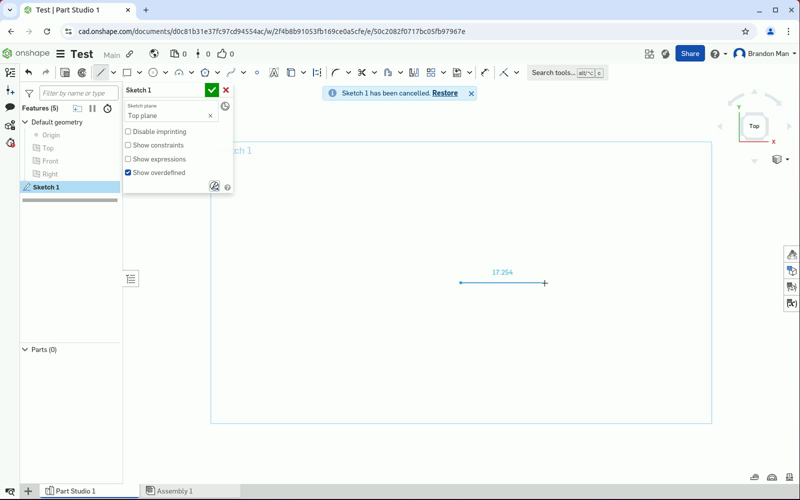
key_up(shift)
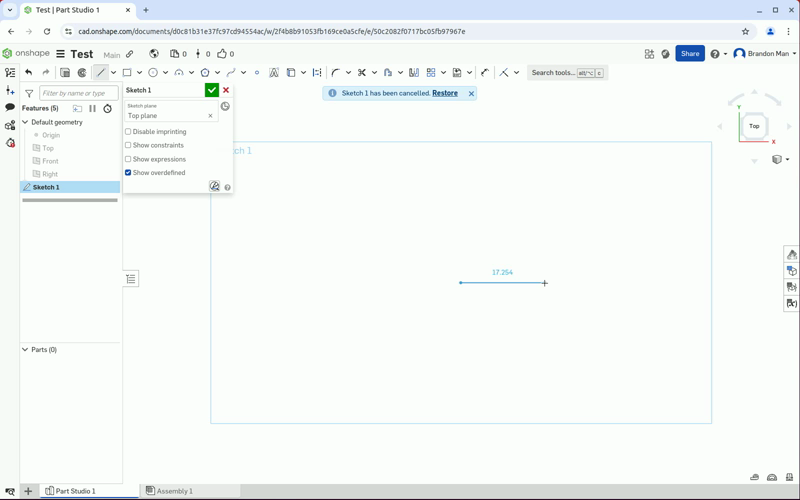
key(esc)
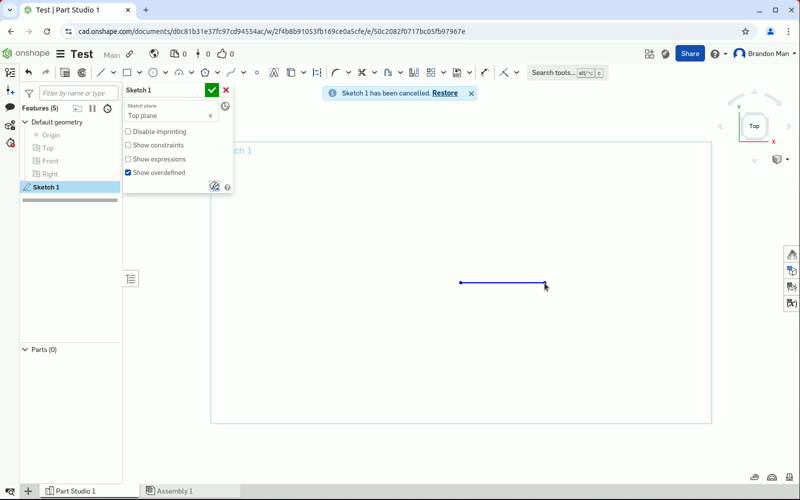
key(a)
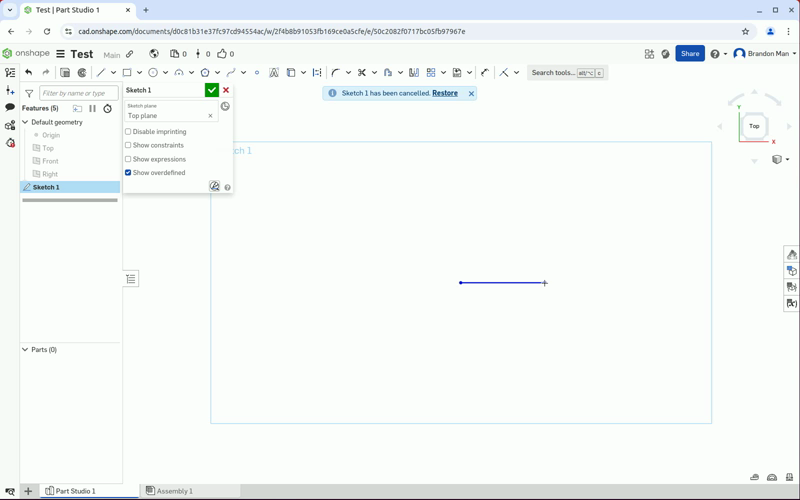
mouse_move(544, 282)
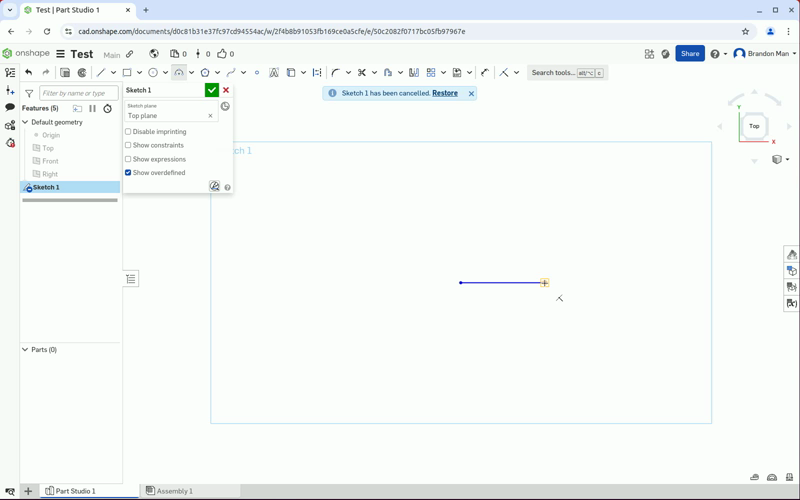
click(544, 282)
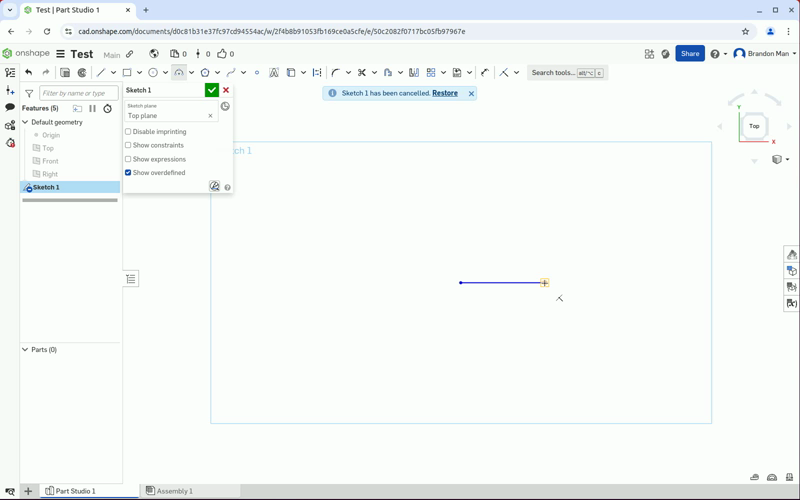
key_down(shift)
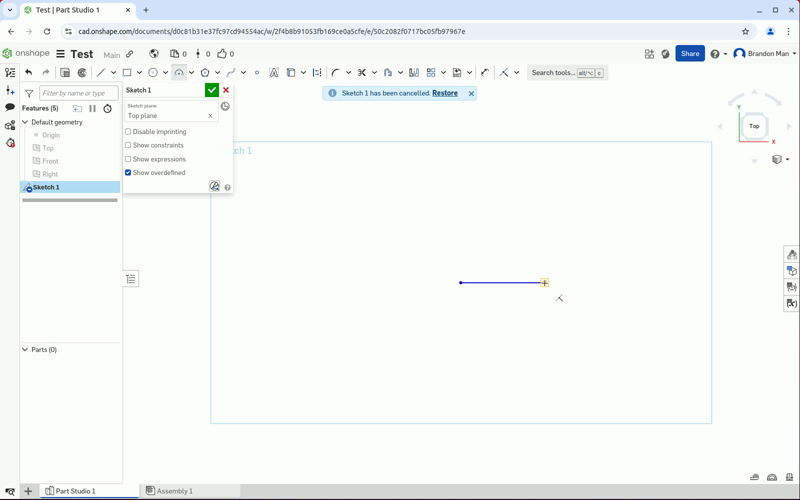
mouse_move(573, 254)
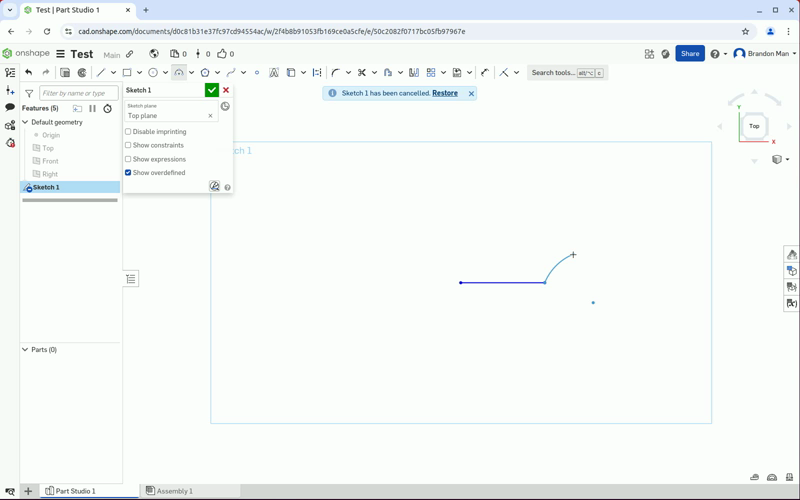
click(573, 254)
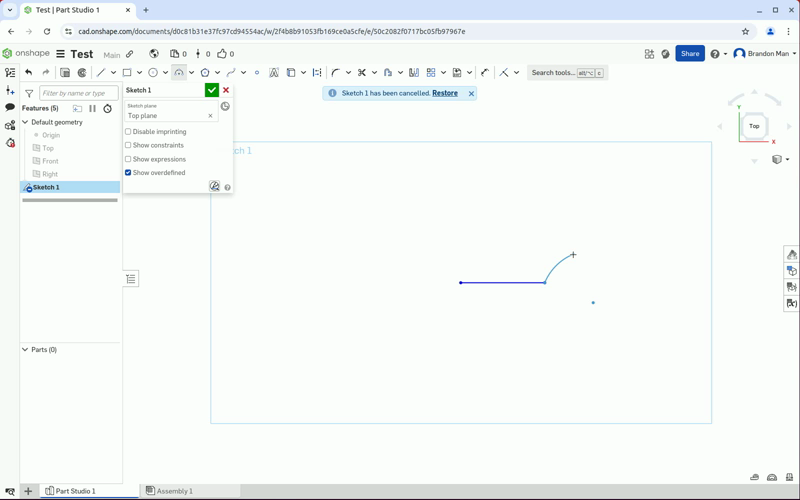
mouse_move(564, 274)
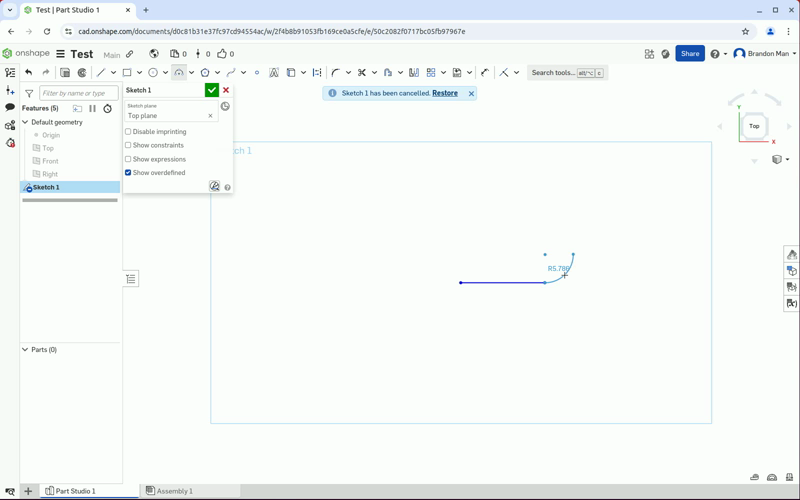
click(564, 274)
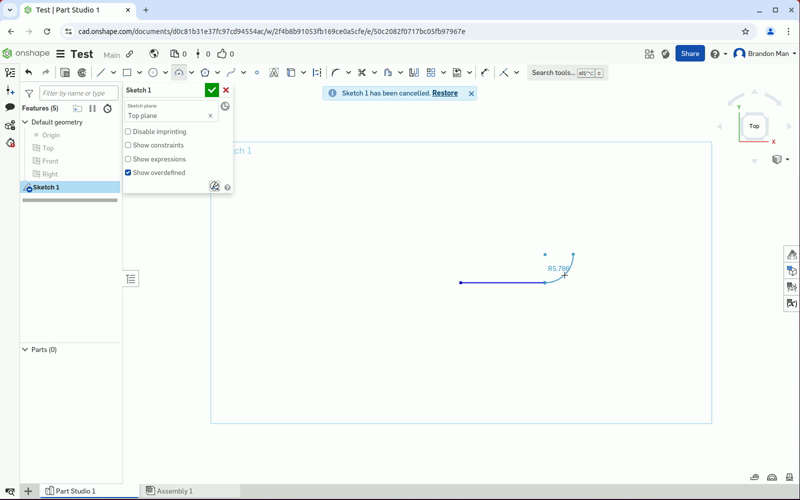
key_up(shift)
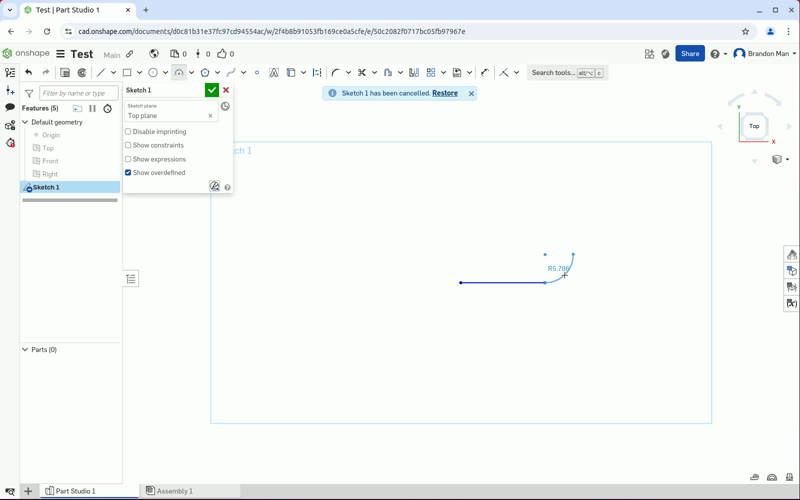
key(esc)
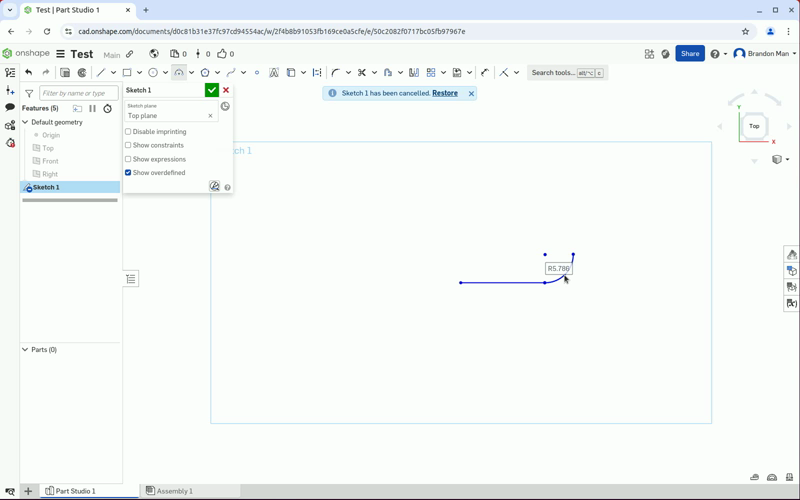
key(l)
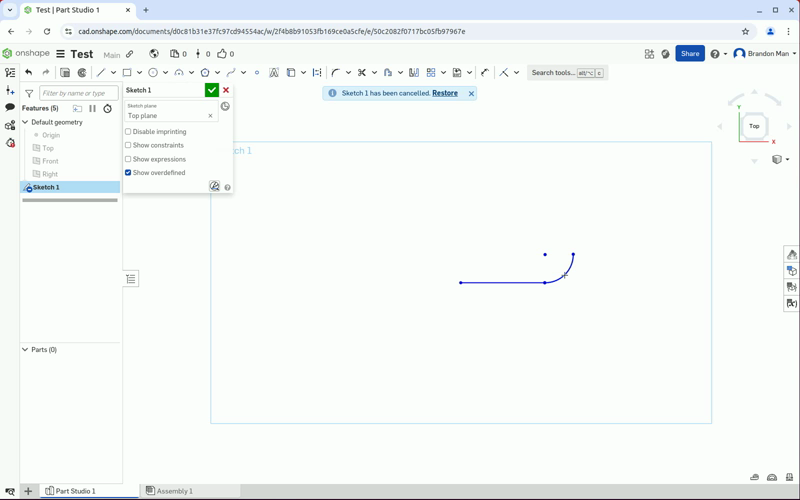
mouse_move(573, 254)
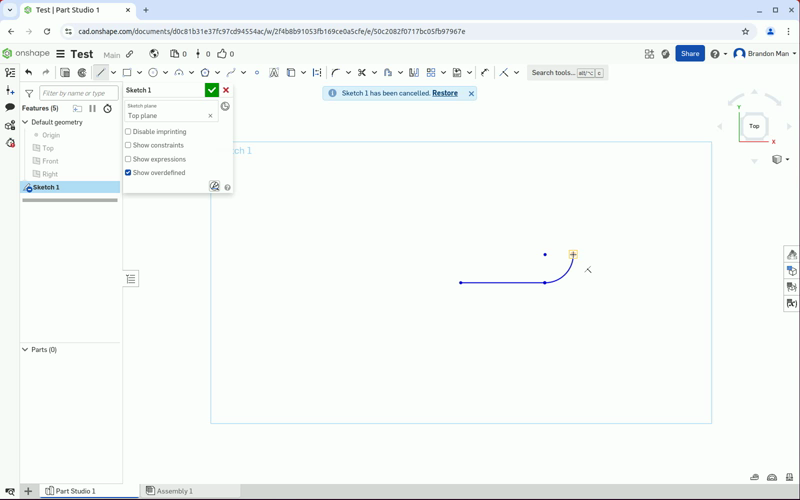
click(573, 254)
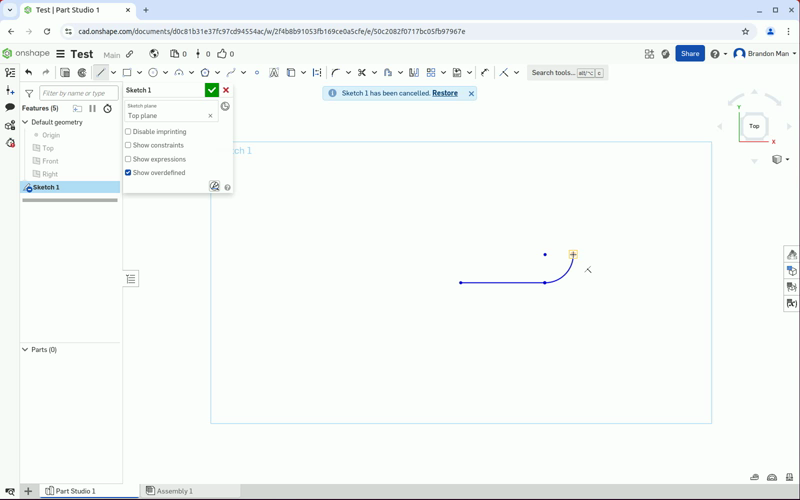
key_down(shift)
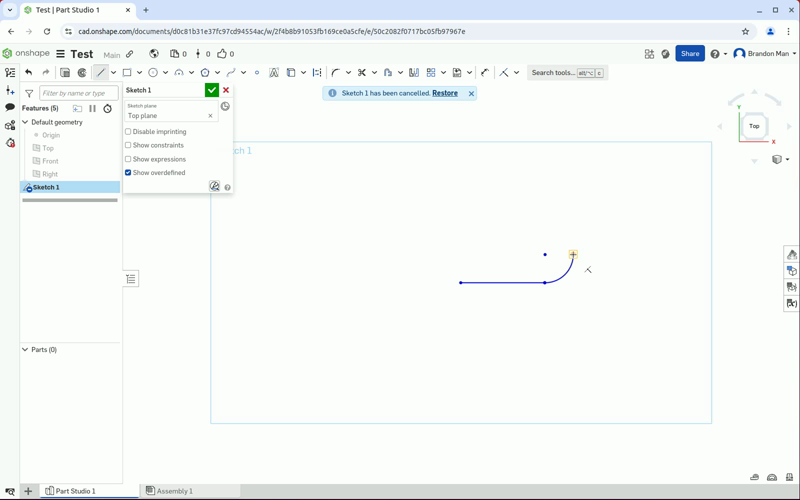
mouse_move(589, 254)
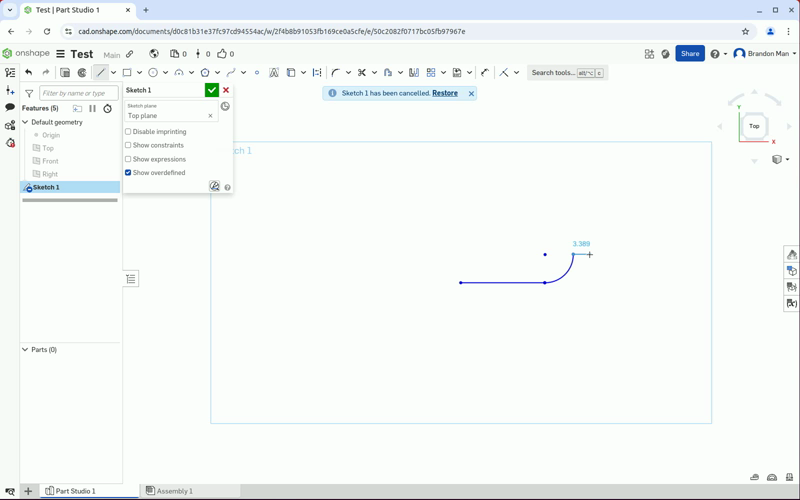
mouse_move(517, 254)
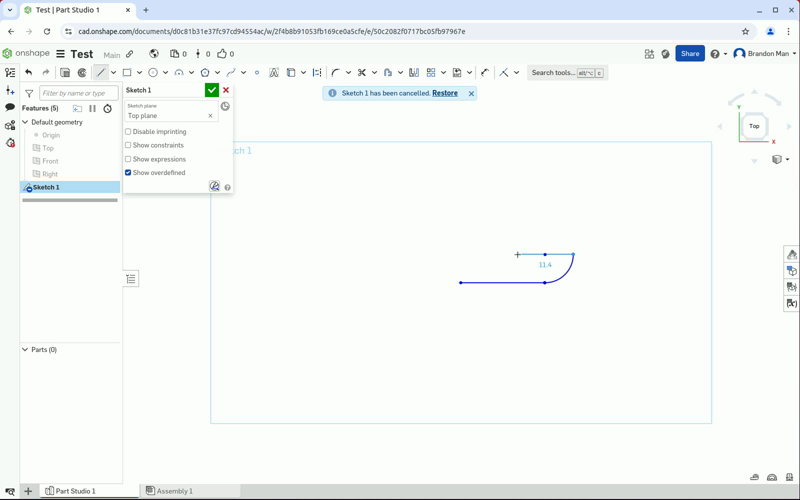
click(517, 254)
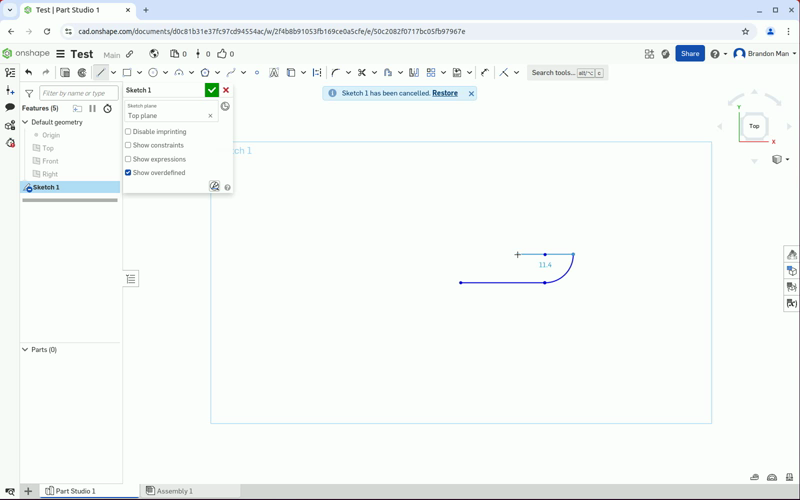
key_up(shift)
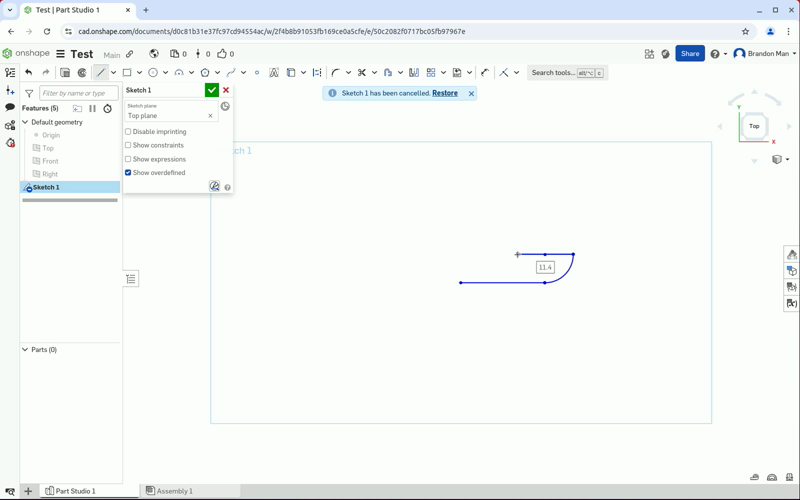
key_down(shift)
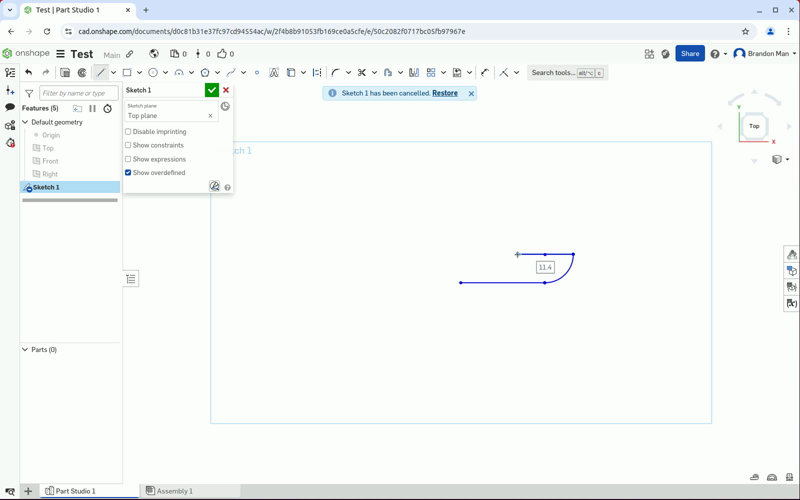
mouse_move(547, 254)
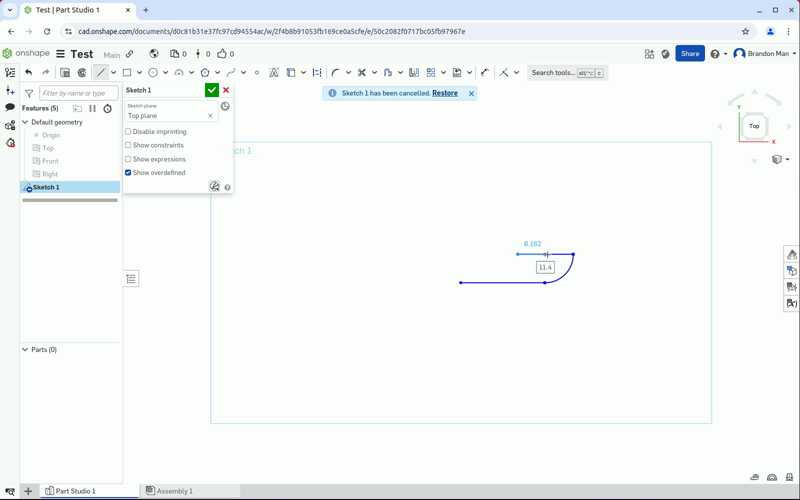
mouse_move(517, 198)
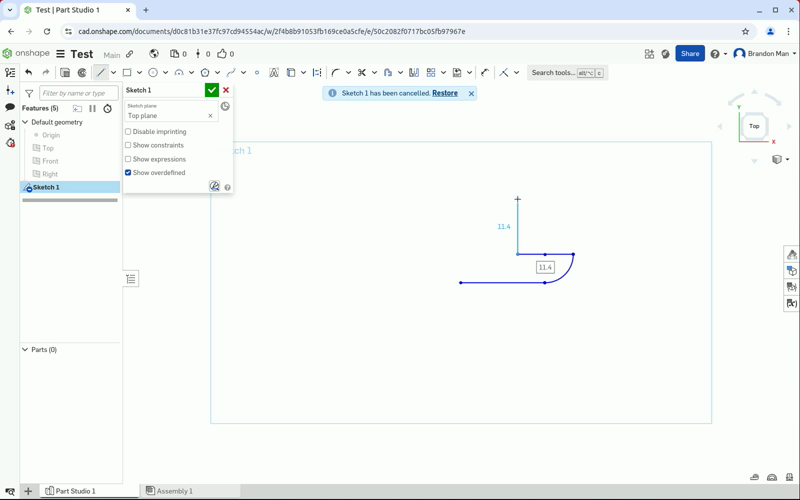
click(517, 198)
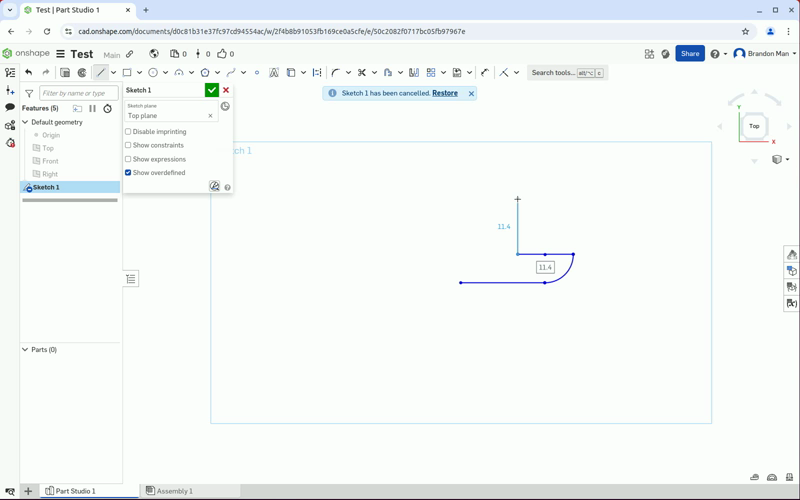
key_up(shift)
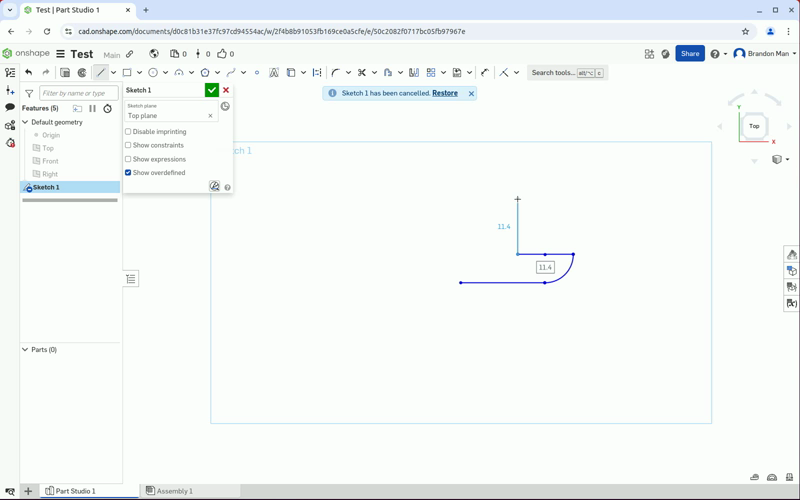
key_down(shift)
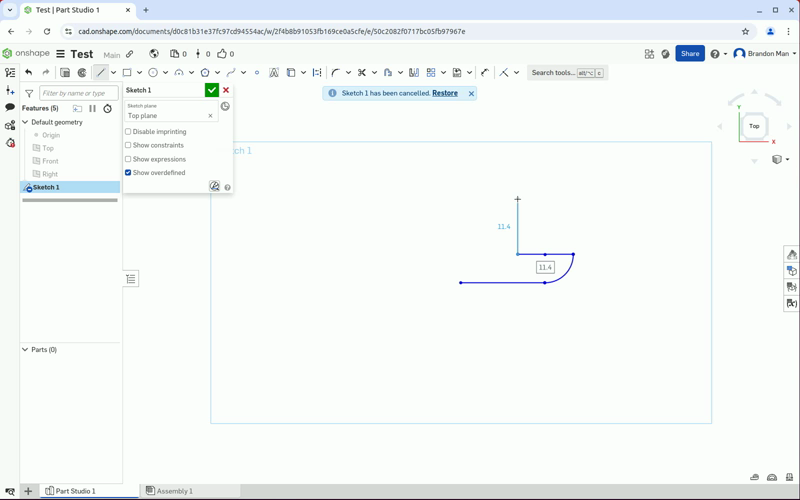
mouse_move(547, 198)
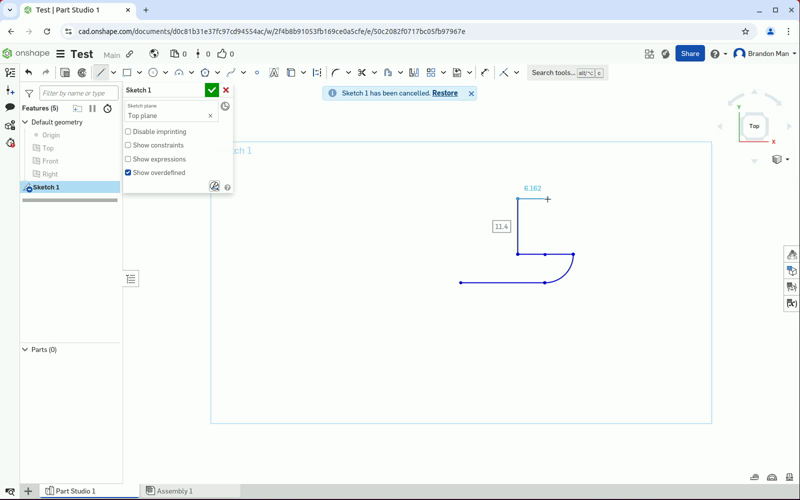
mouse_move(573, 198)
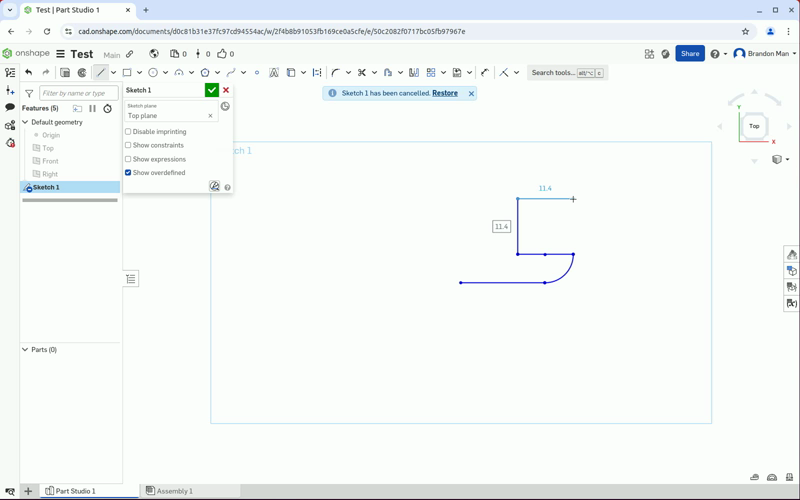
click(573, 198)
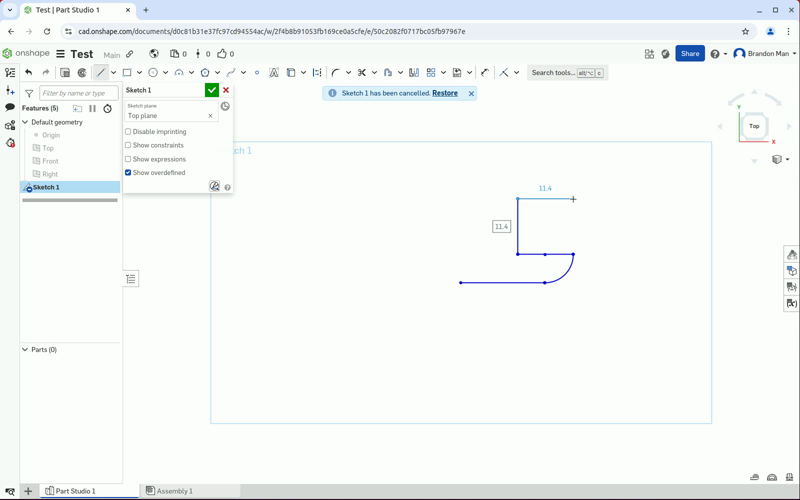
key_up(shift)
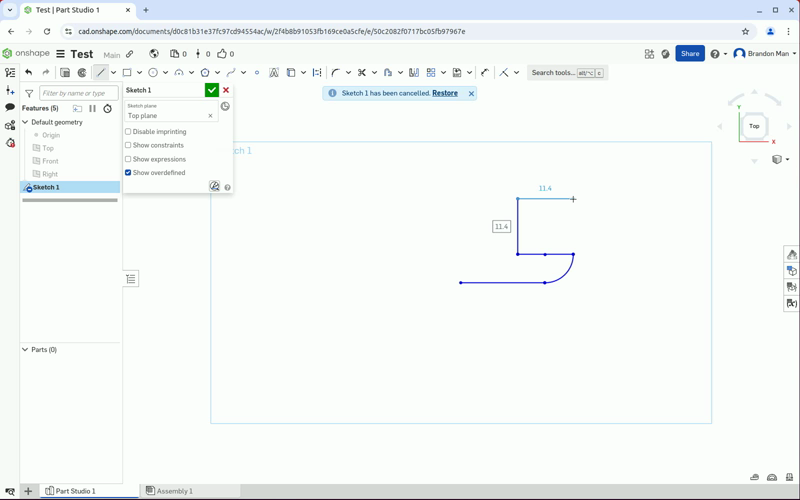
key(esc)
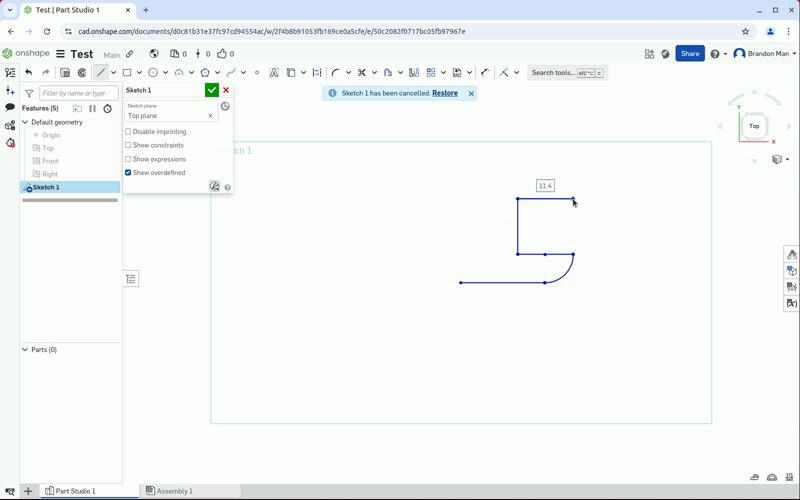
key(a)
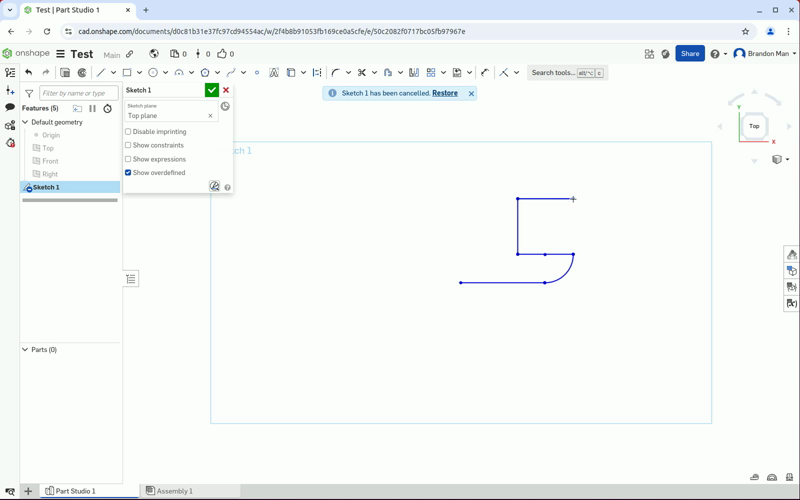
mouse_move(573, 198)
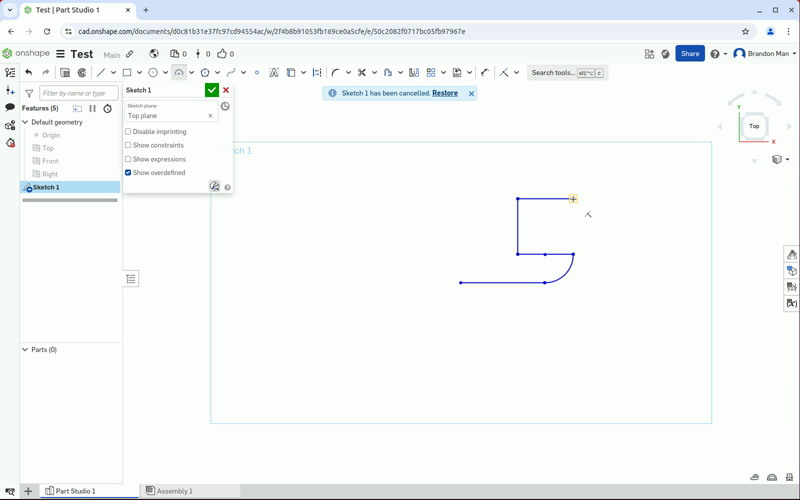
click(573, 198)
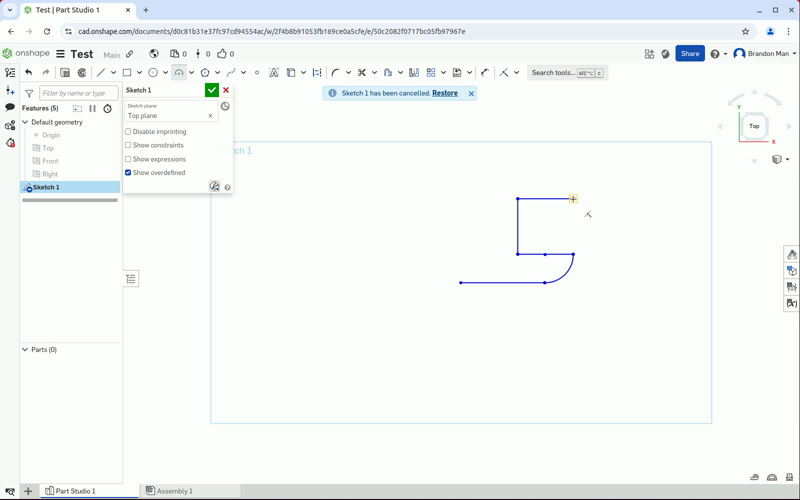
key_down(shift)
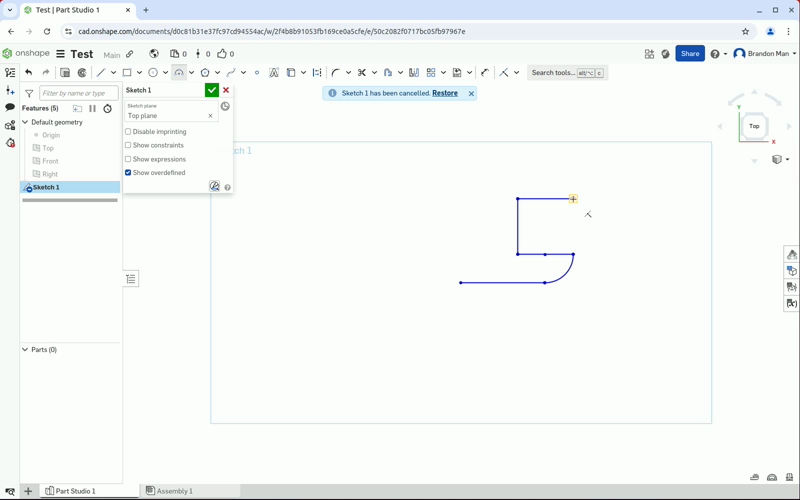
mouse_move(544, 170)
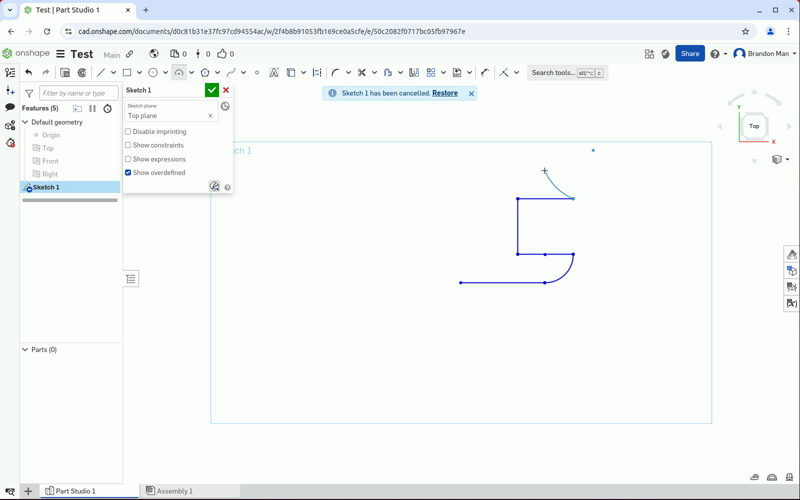
click(544, 170)
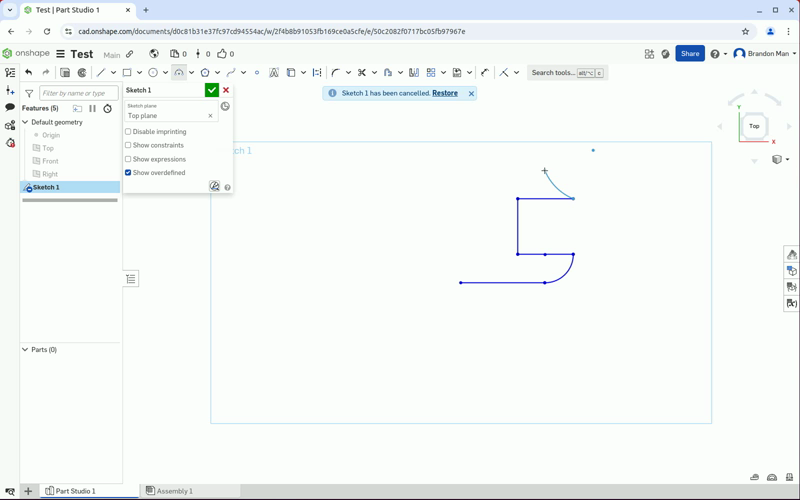
mouse_move(564, 178)
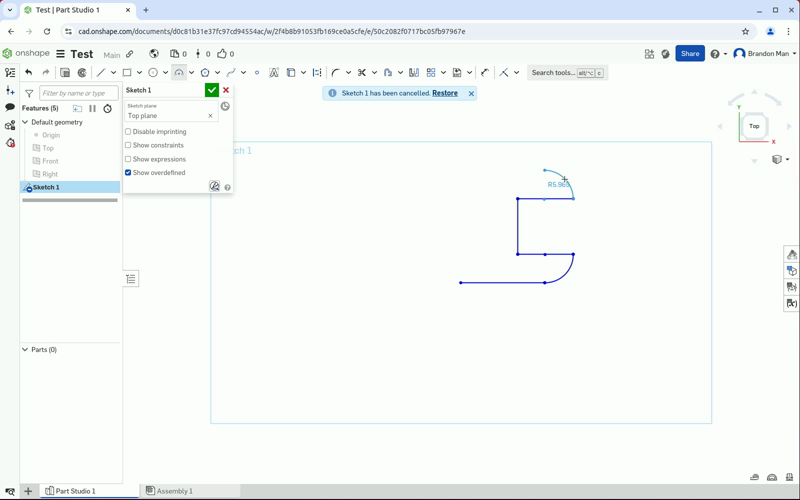
click(564, 178)
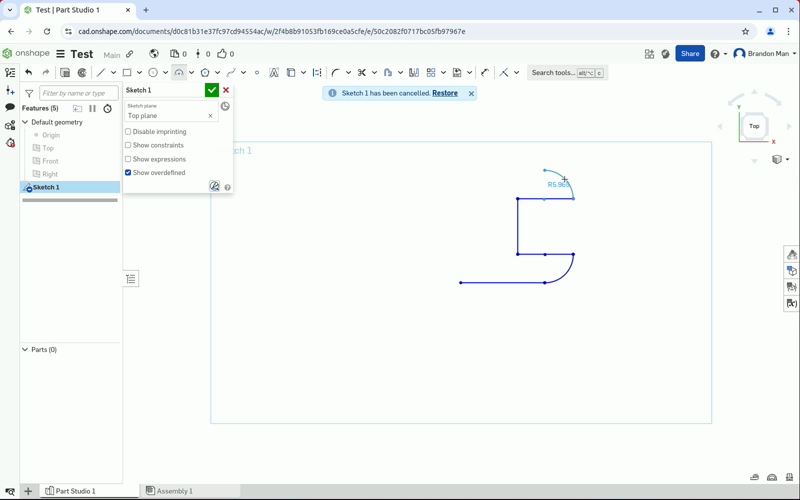
key_up(shift)
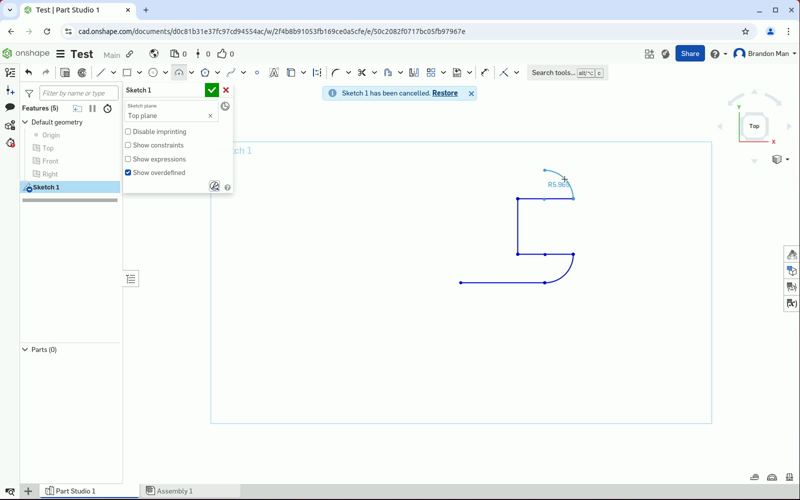
key(esc)
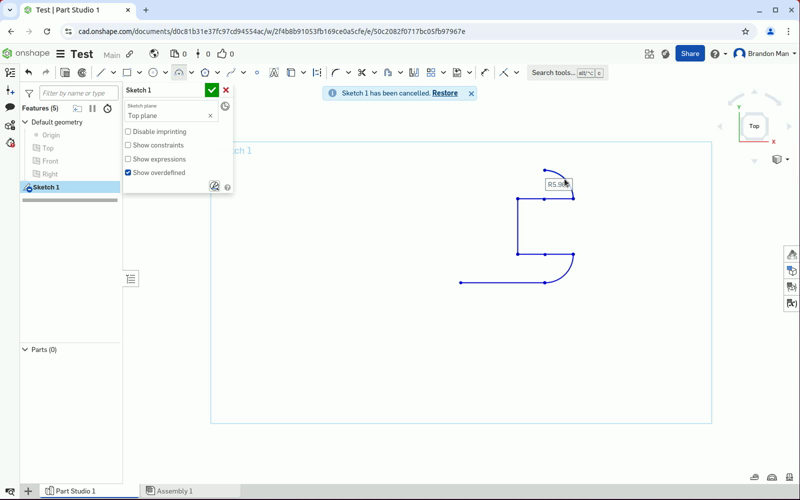
key(l)
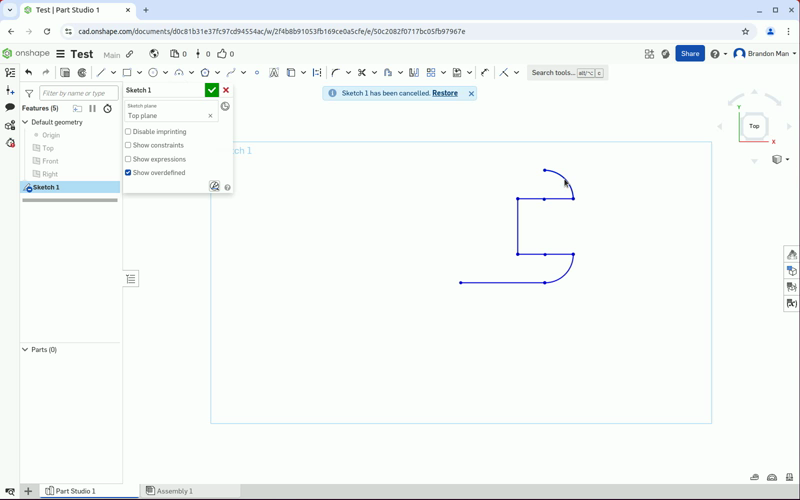
mouse_move(544, 170)
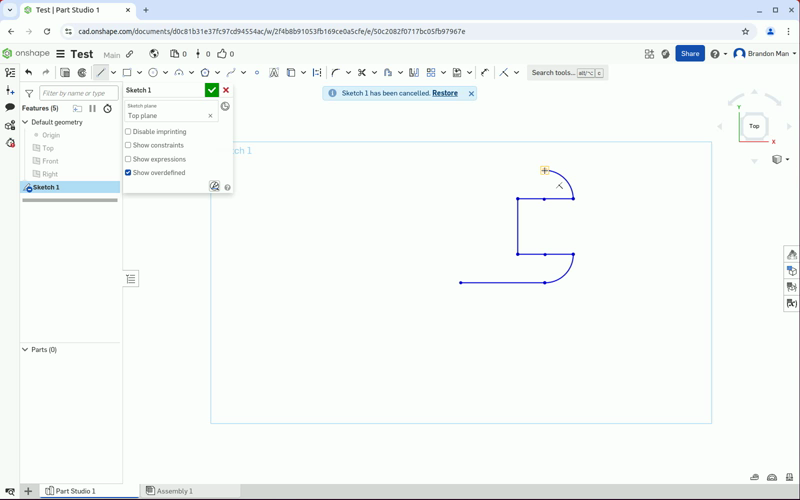
click(544, 170)
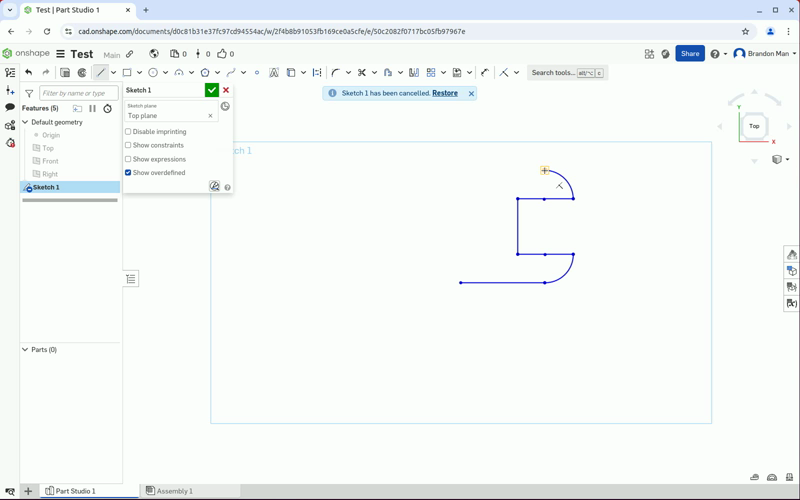
key_down(shift)
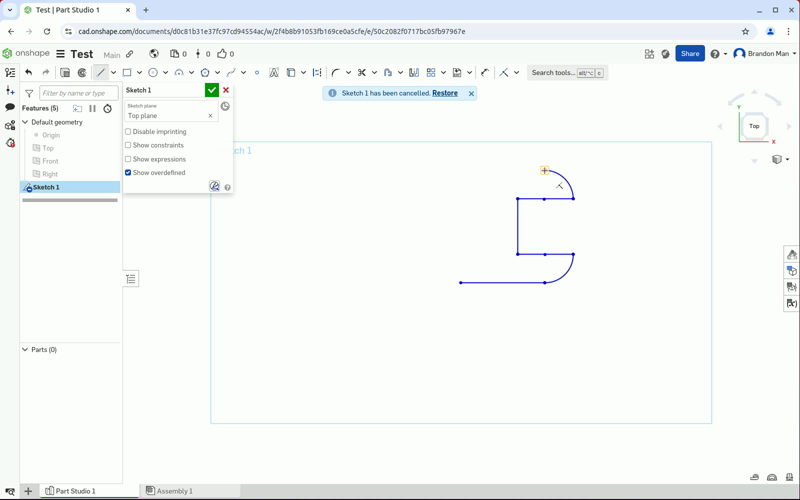
mouse_move(460, 170)
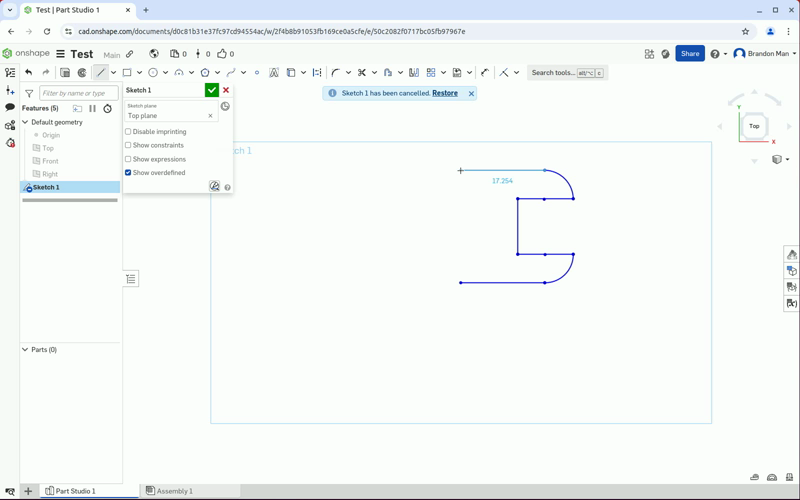
click(460, 170)
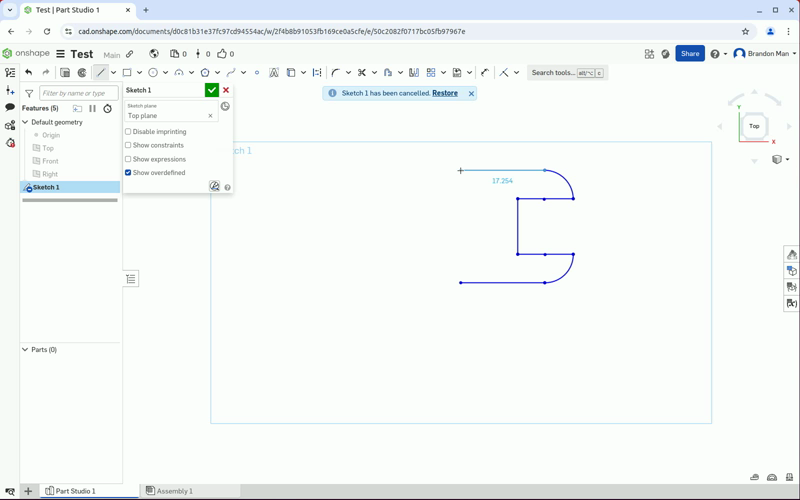
key_up(shift)
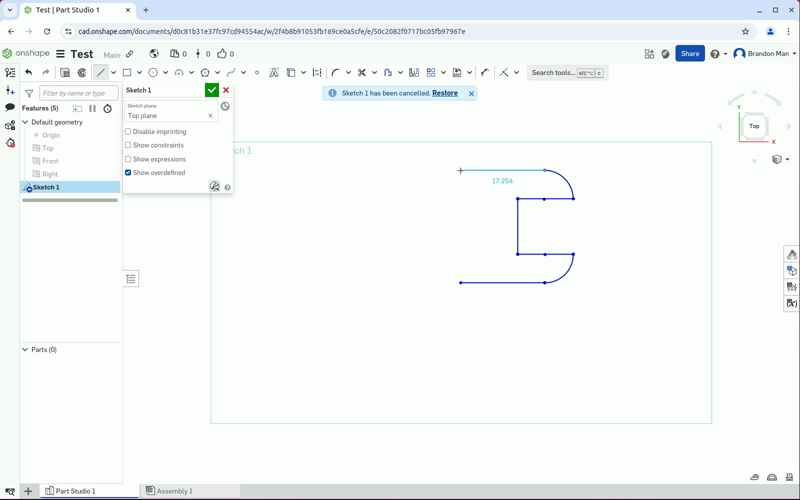
key_down(shift)
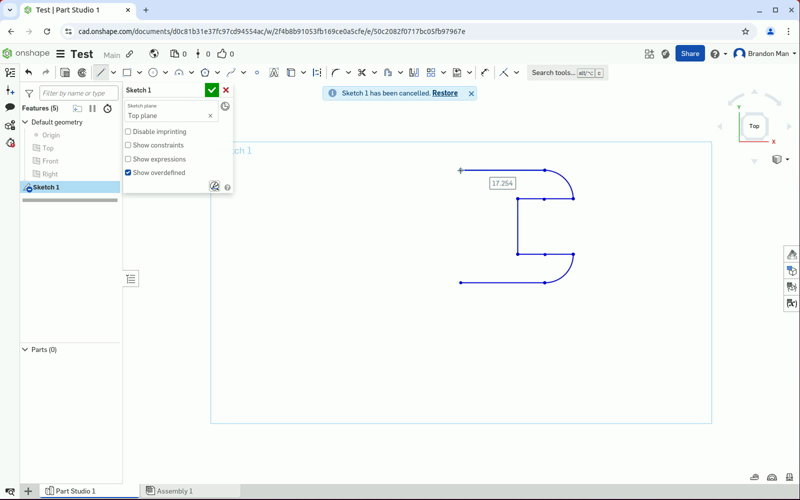
mouse_move(460, 282)
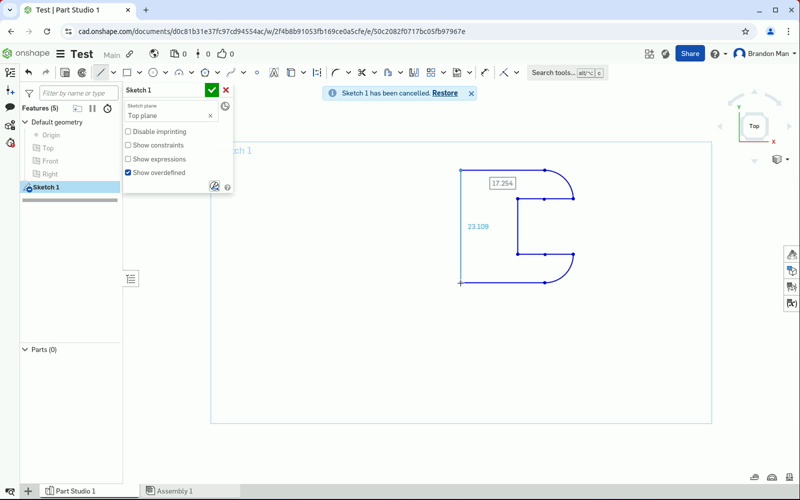
key_up(shift)
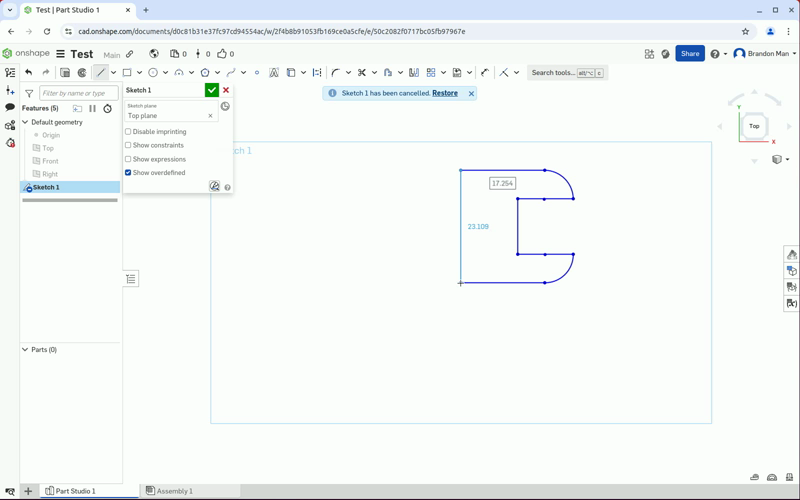
click(460, 282)
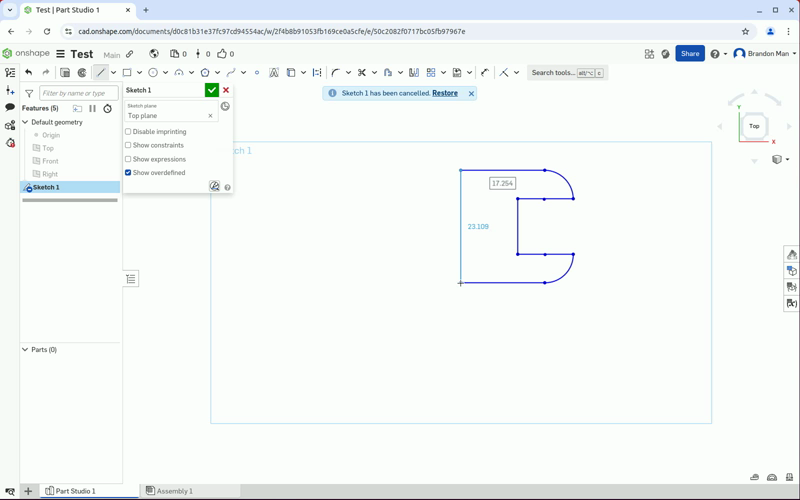
key(esc)
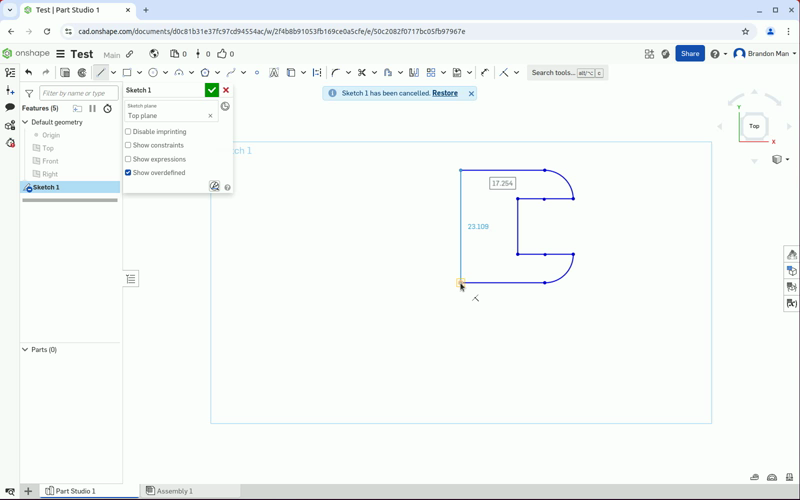
key(c)
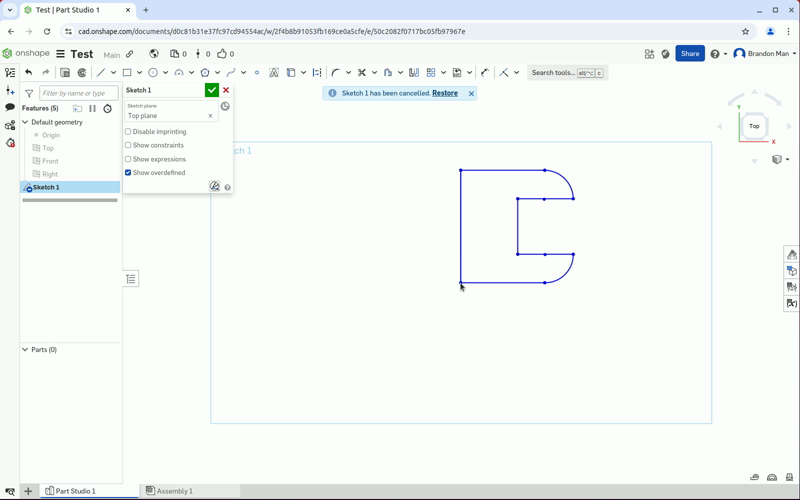
key_down(shift)
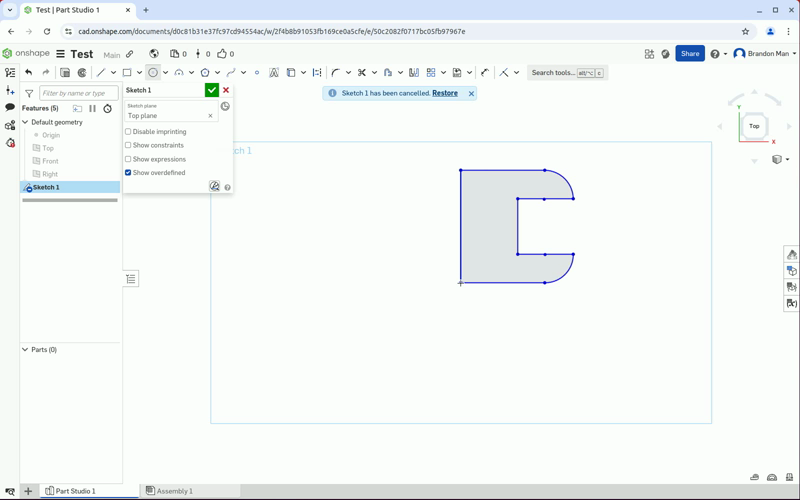
mouse_move(503, 226)
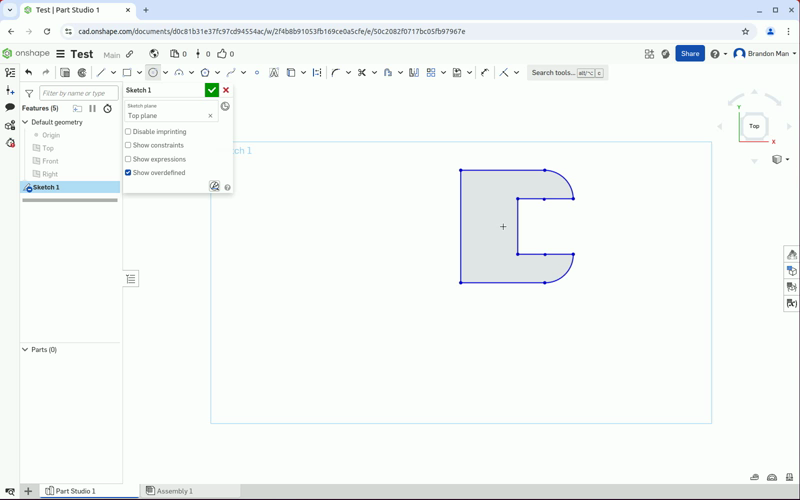
click(503, 226)
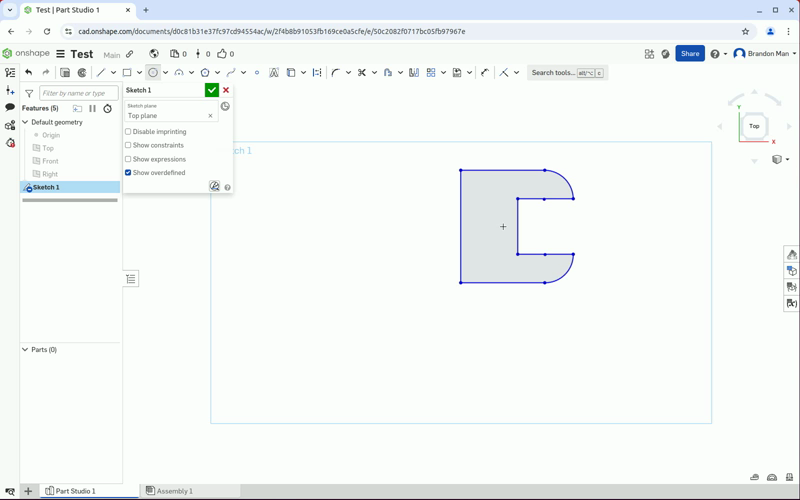
key_up(shift)
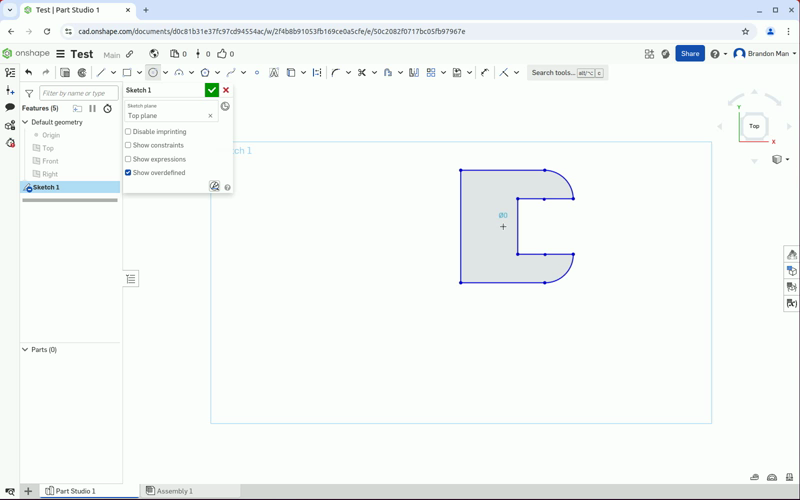
mouse_move(510, 226)
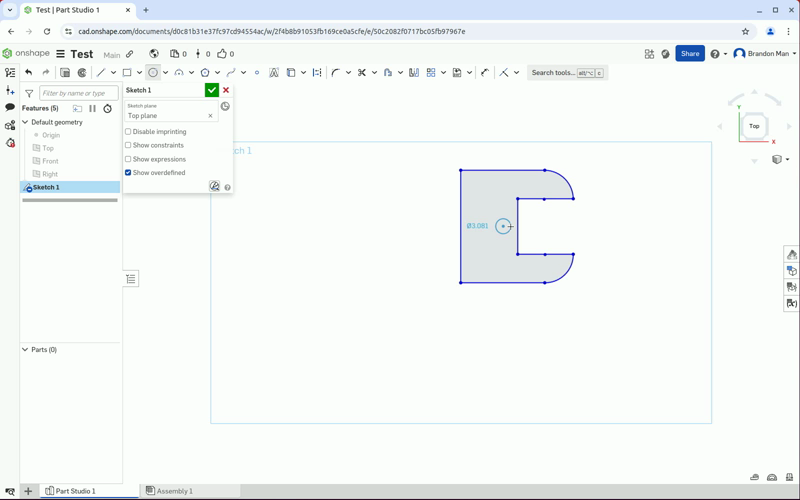
click(510, 226)
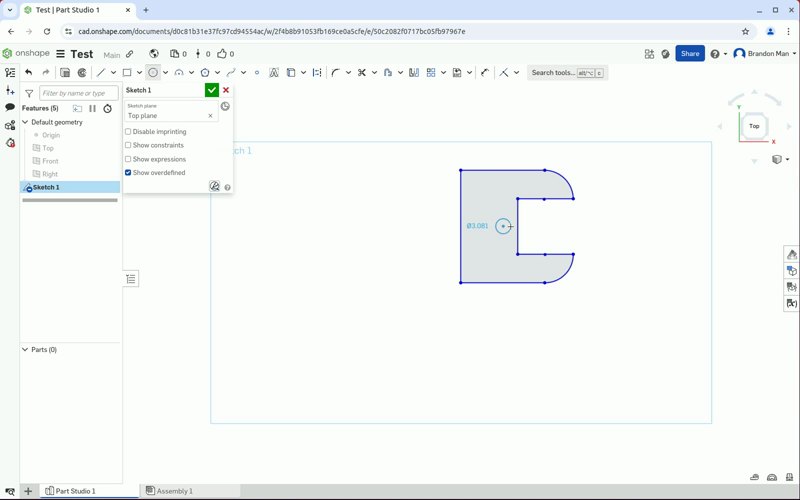
key(esc)
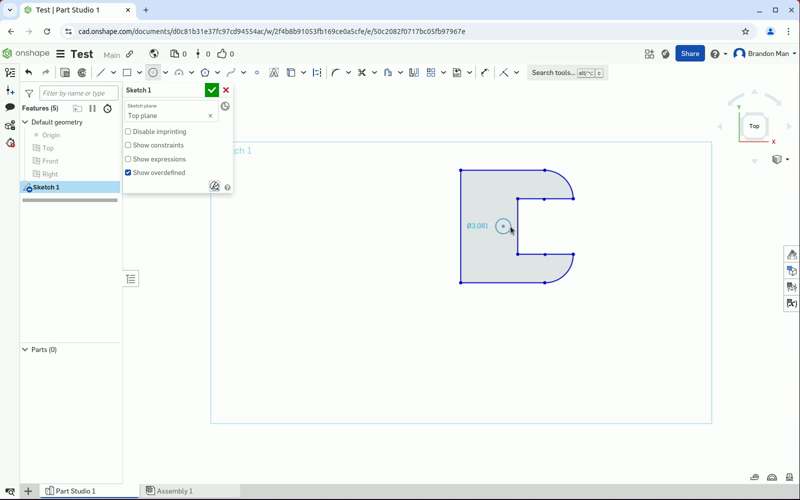
mouse_move(512, 178)
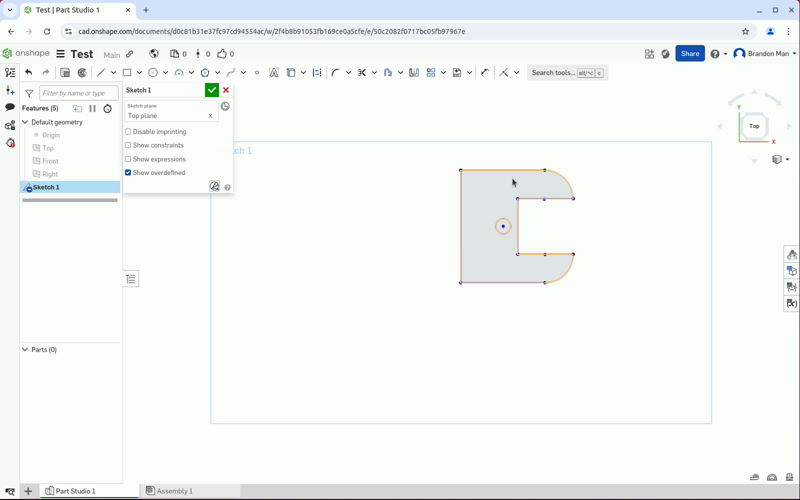
scroll(6)
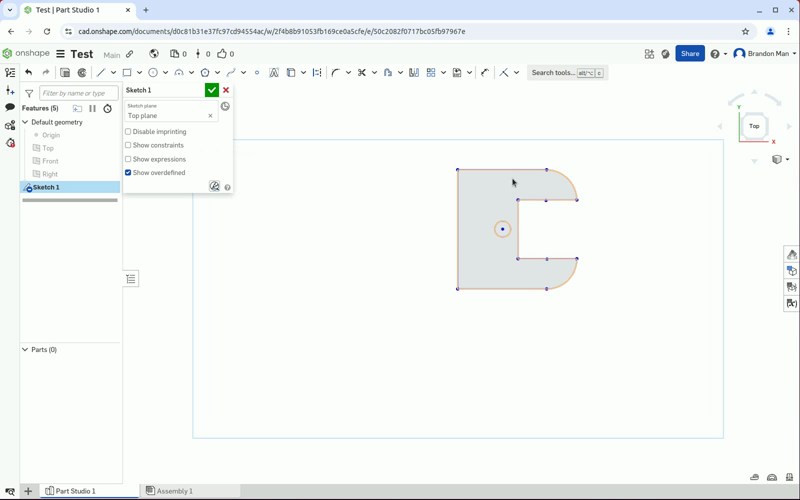
scroll(6)
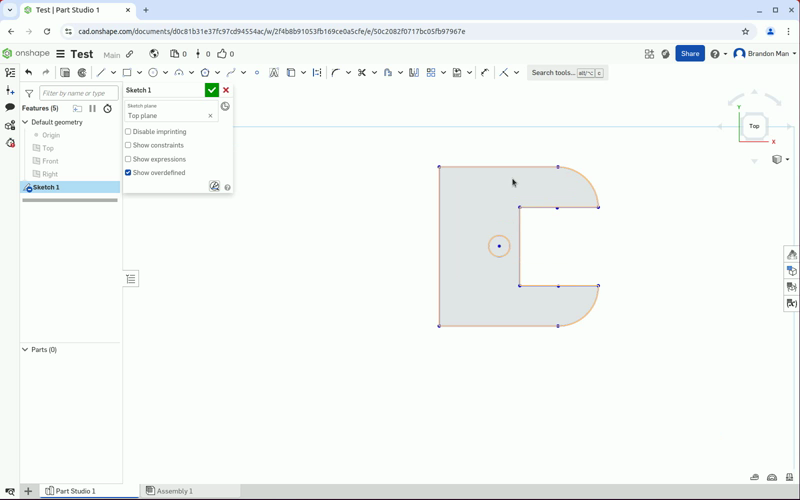
scroll(6)
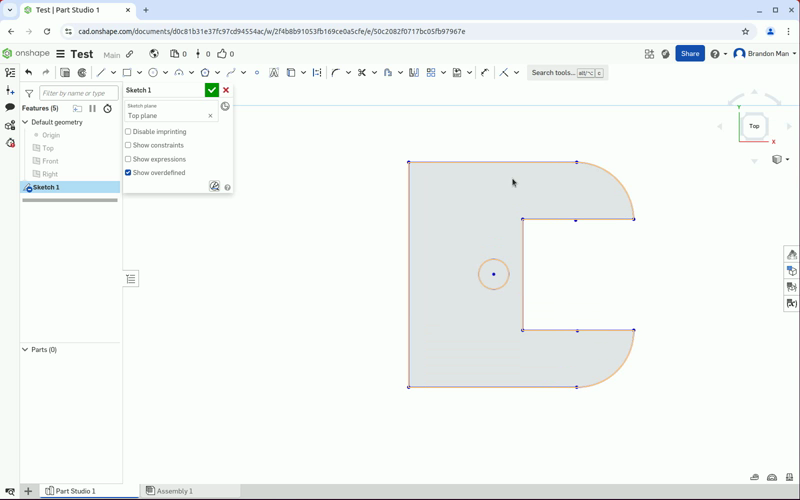
scroll(6)
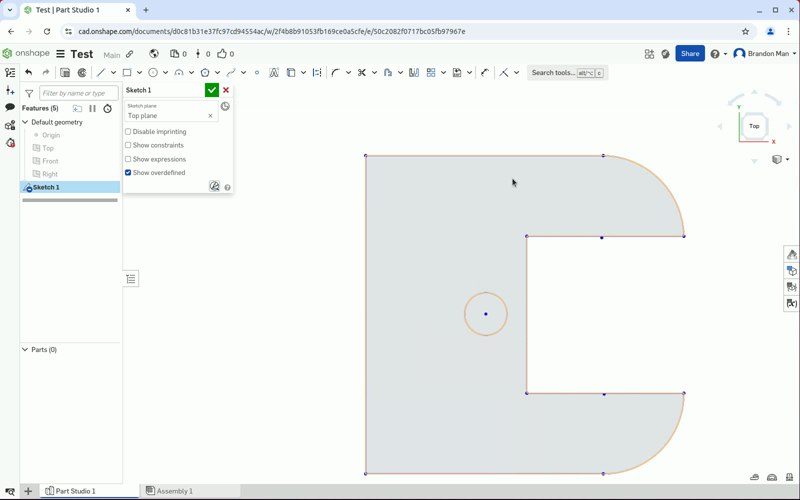
scroll(6)
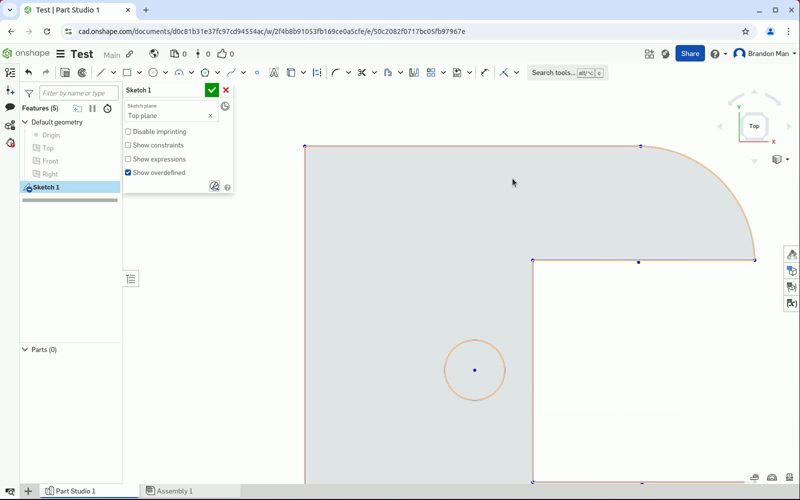
scroll(6)
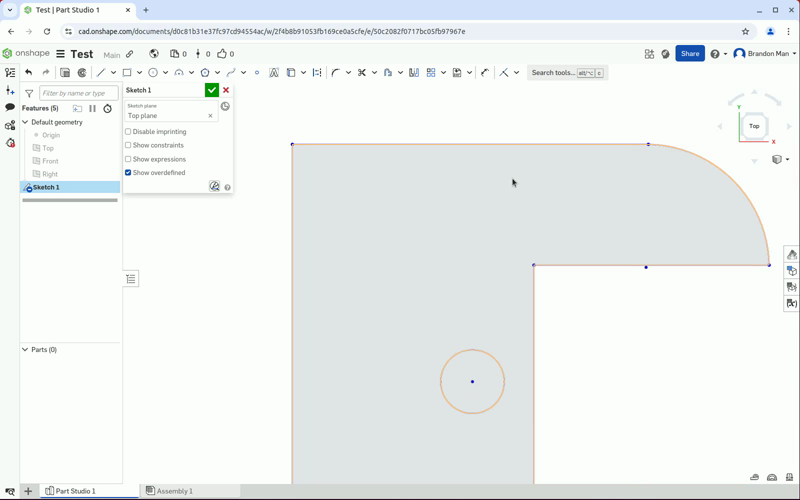
scroll(6)
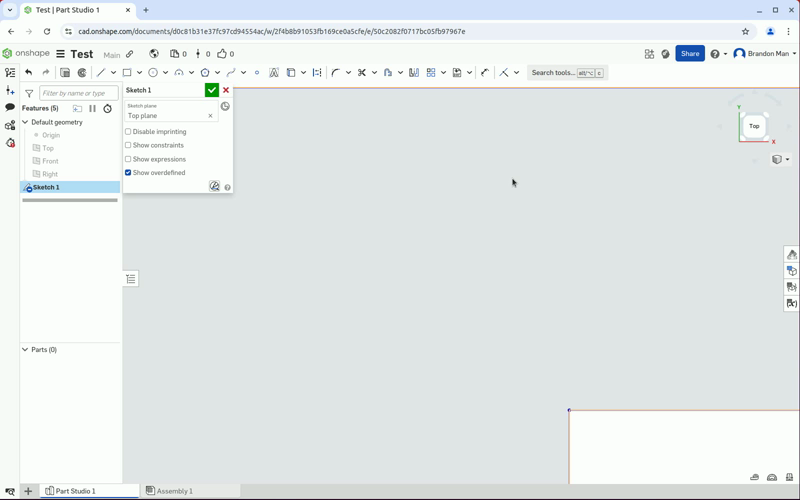
click(512, 178)
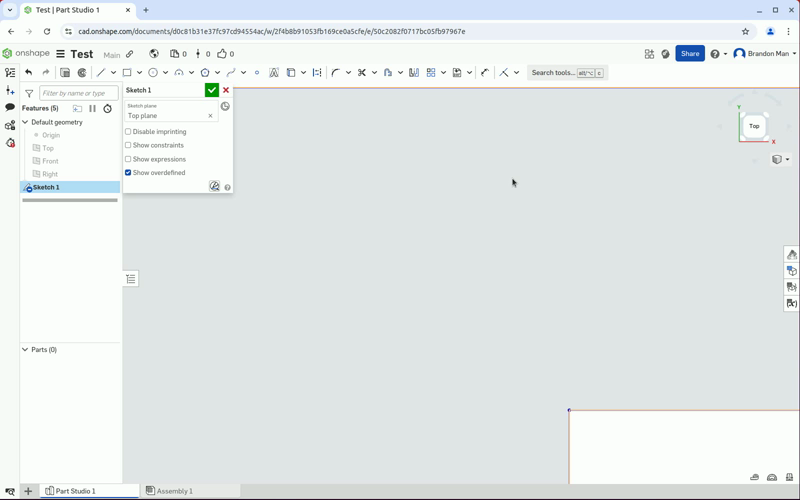
scroll(-6)
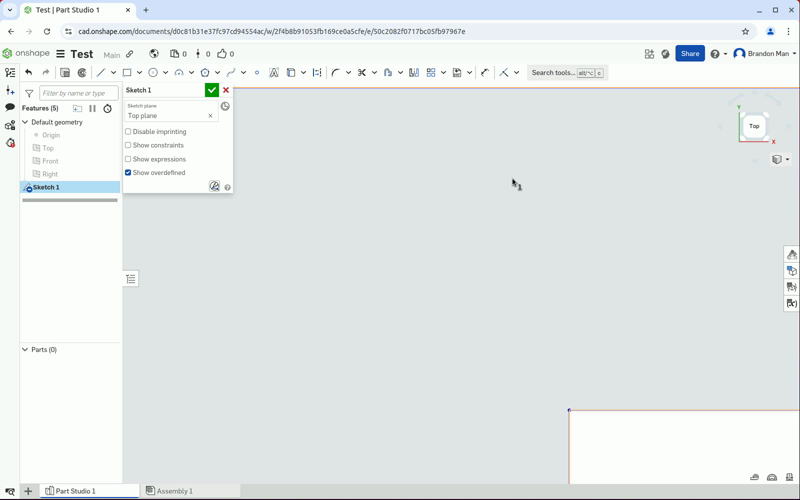
scroll(-6)
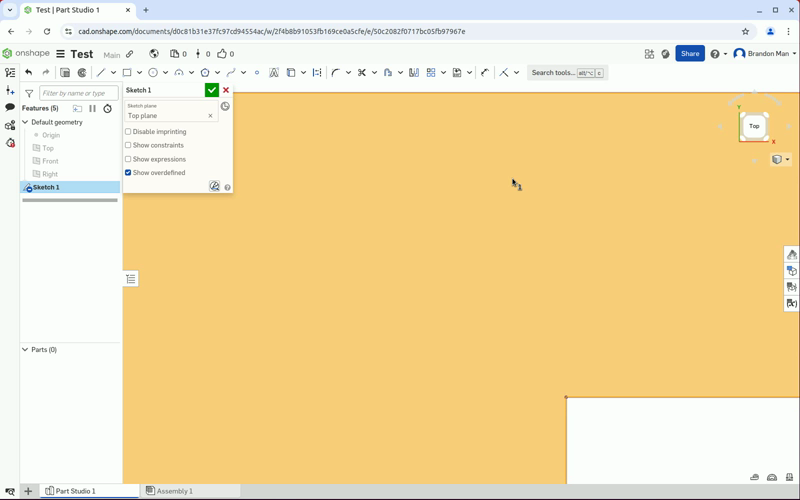
scroll(-6)
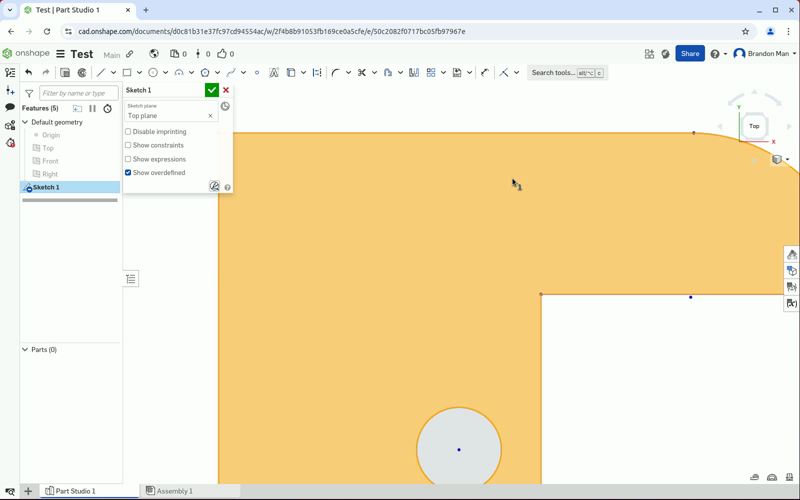
scroll(-6)
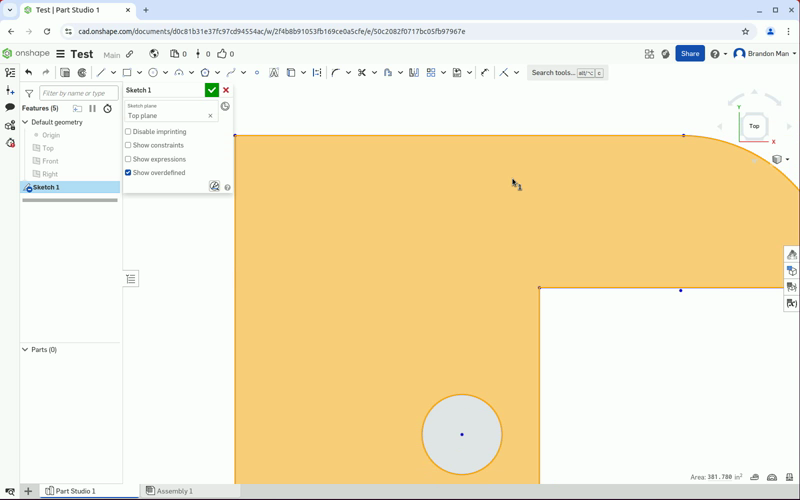
scroll(-6)
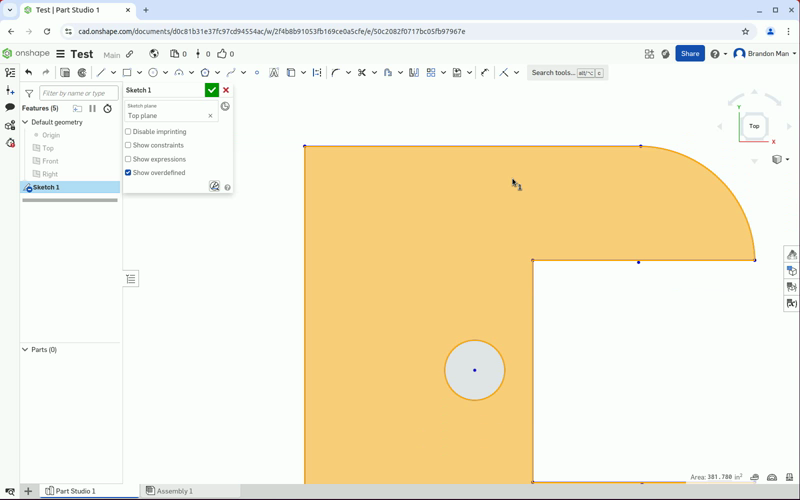
scroll(-6)
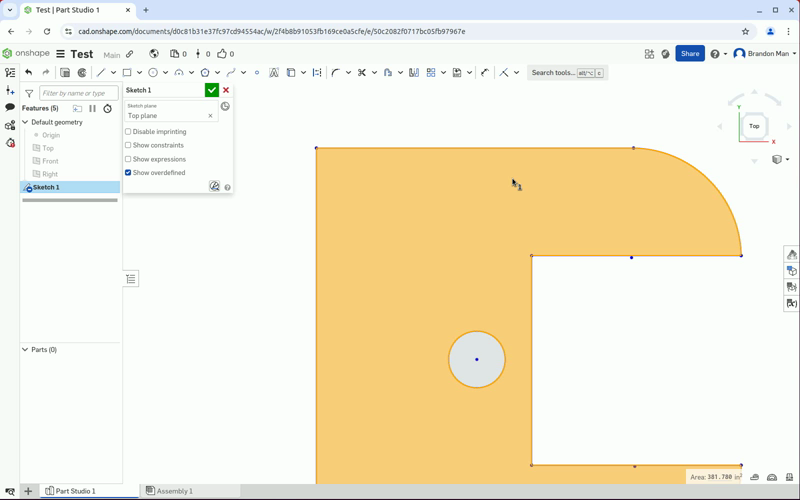
scroll(-6)
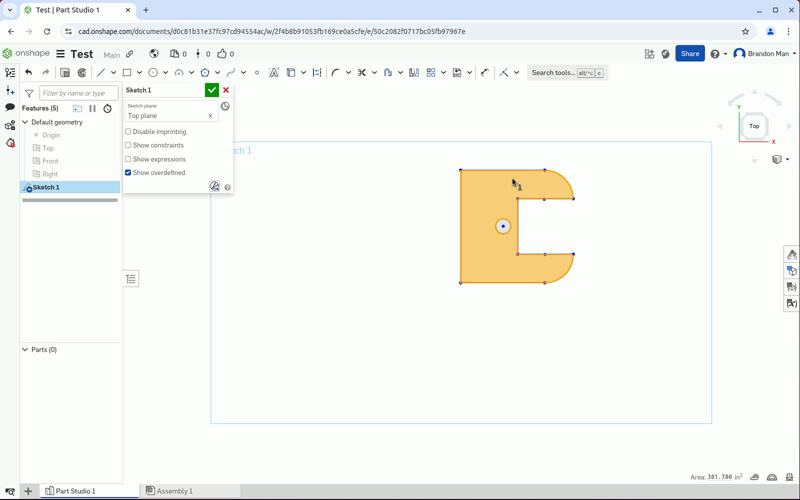
mouse_move(73, 352)
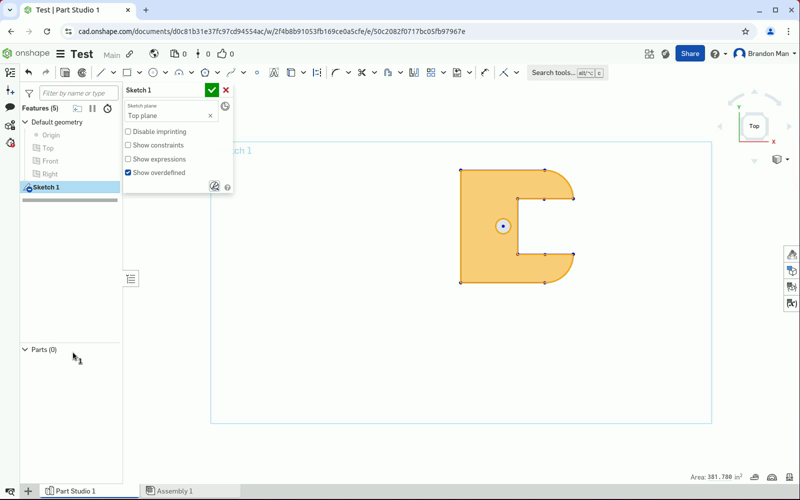
key(shift+y)
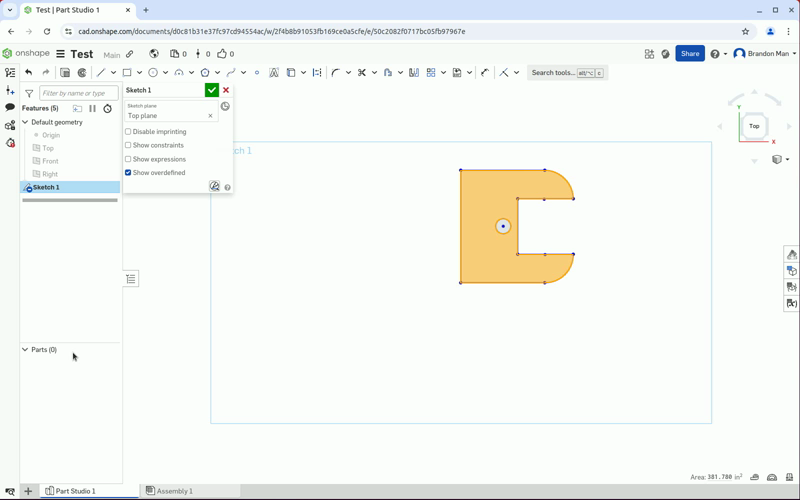
key(shift+e)
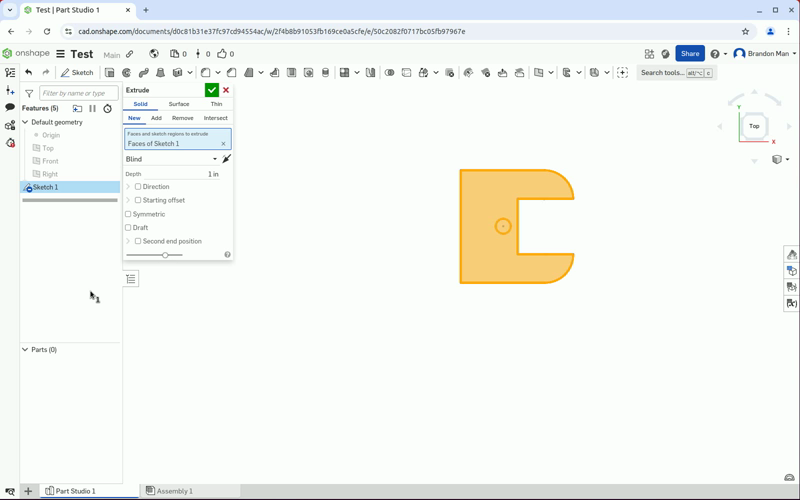
mouse_move(143, 106)
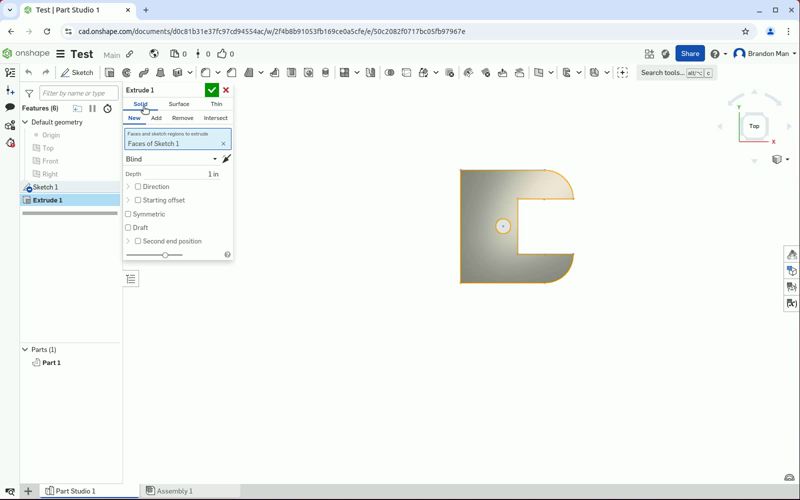
click(143, 106)
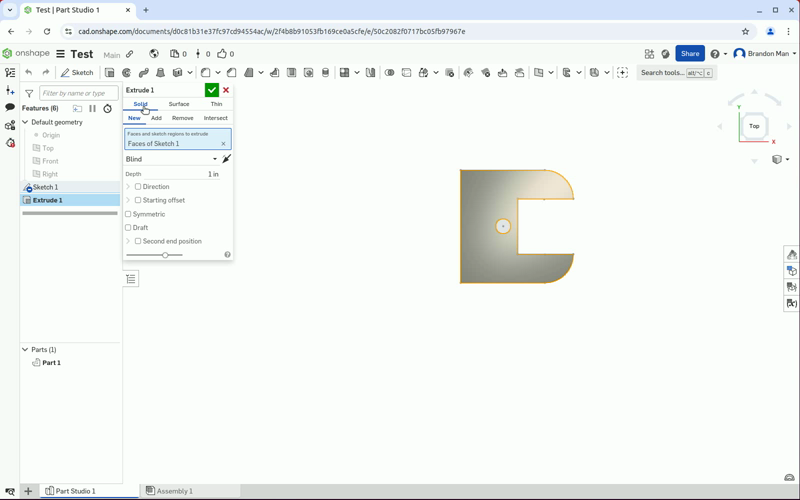
mouse_move(137, 120)
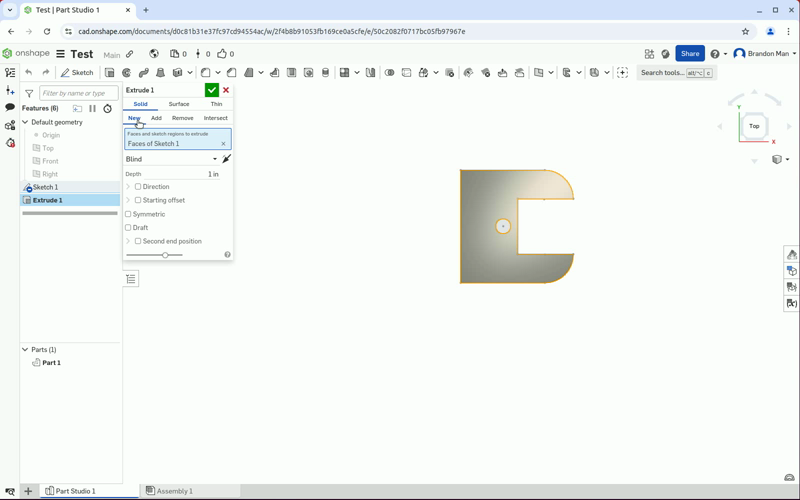
click(137, 120)
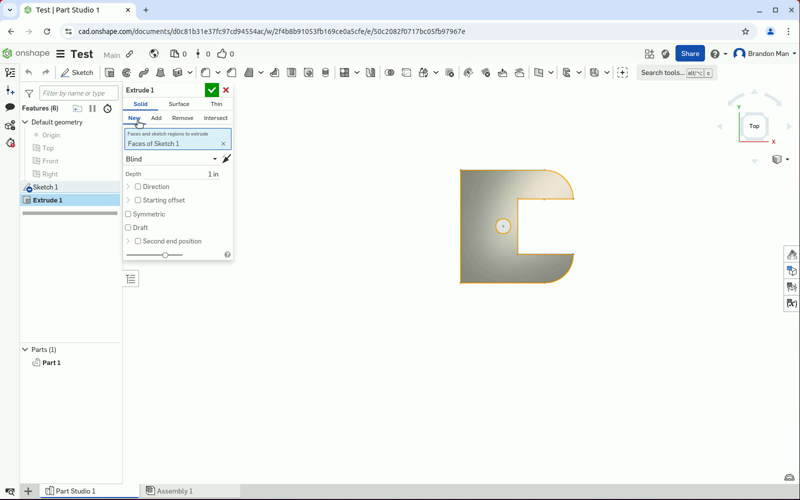
key(tab, 4)
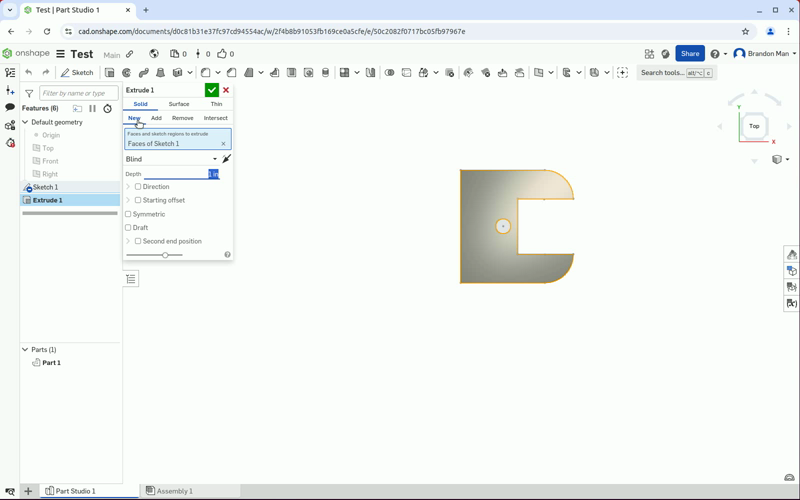
text(5.777)
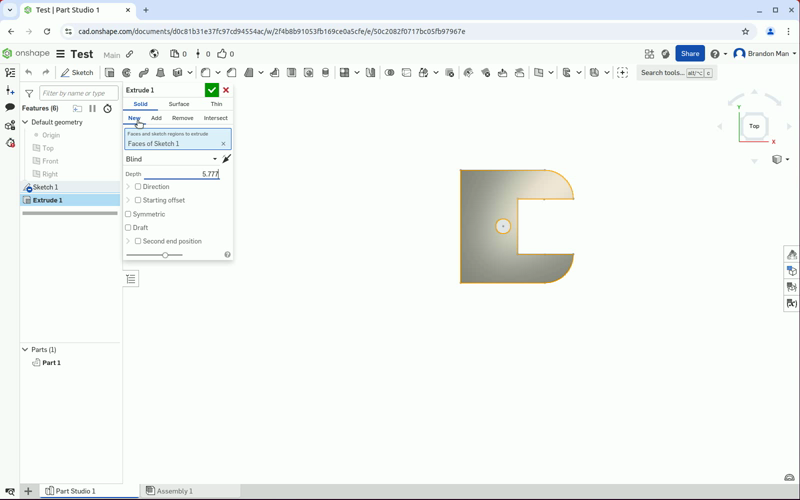
key(enter)
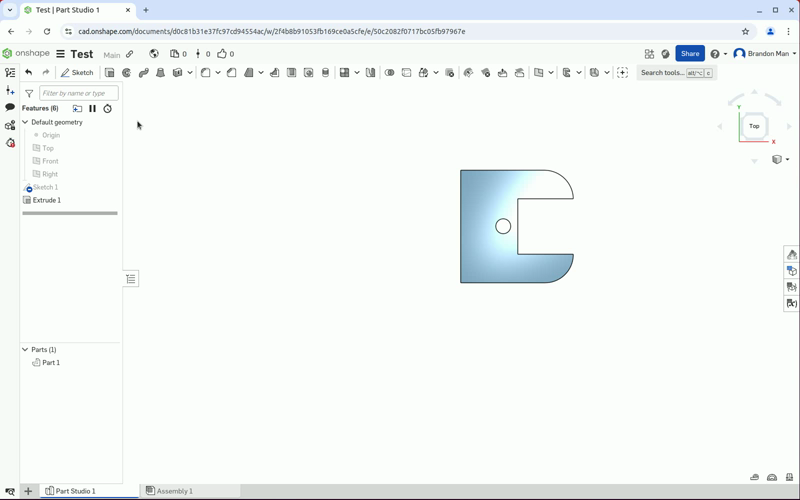
key(shift+h)
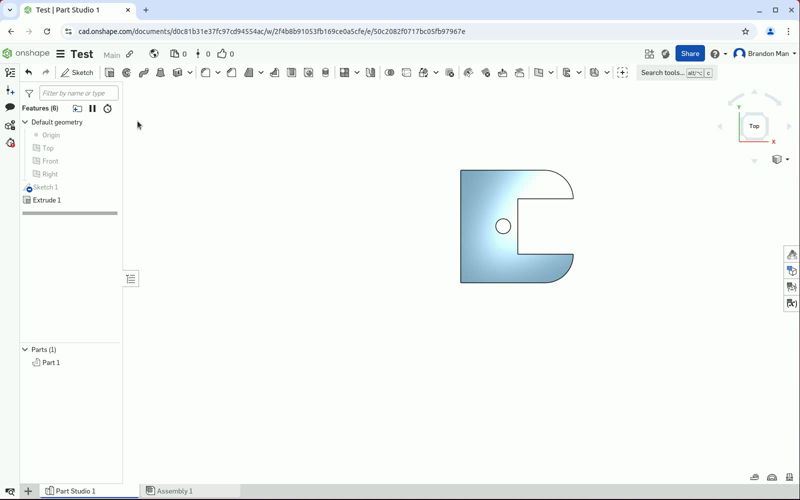
key(shift+h)
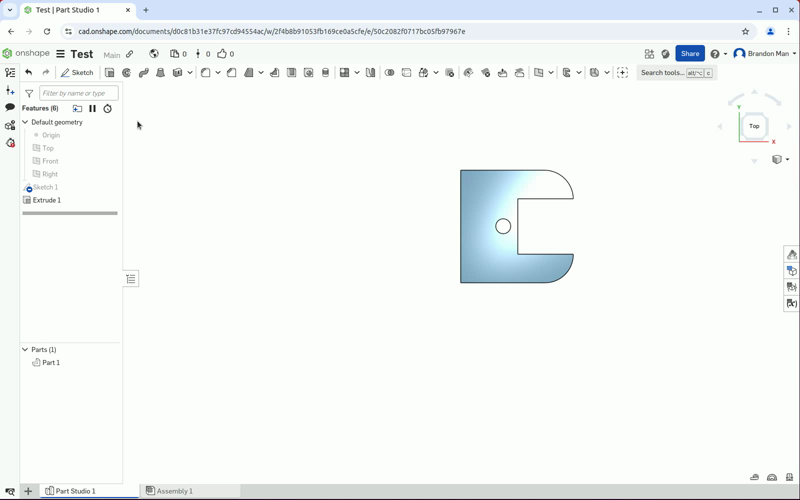
mouse_move(73, 189)
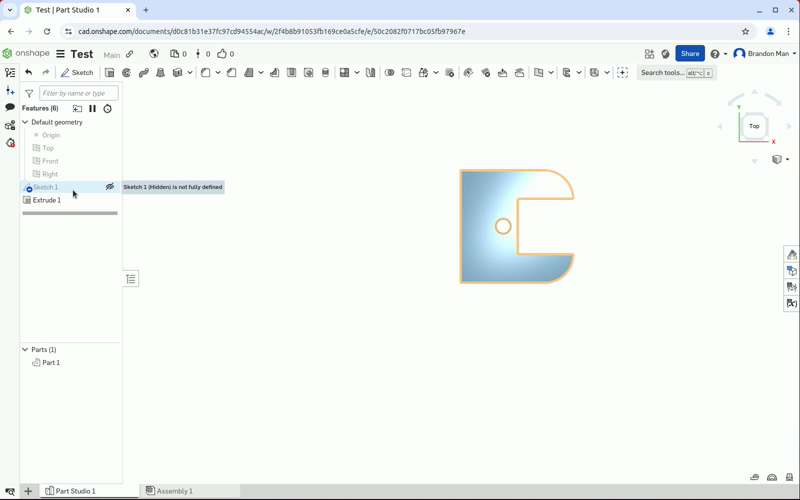
click(73, 189)
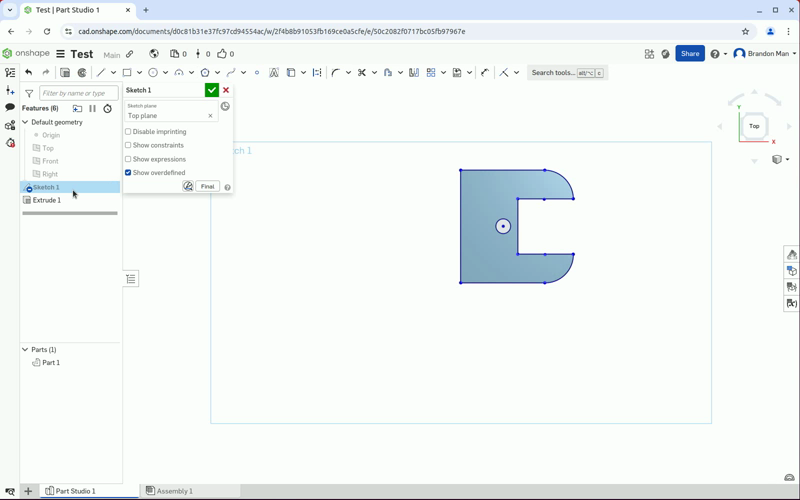
mouse_move(229, 92)
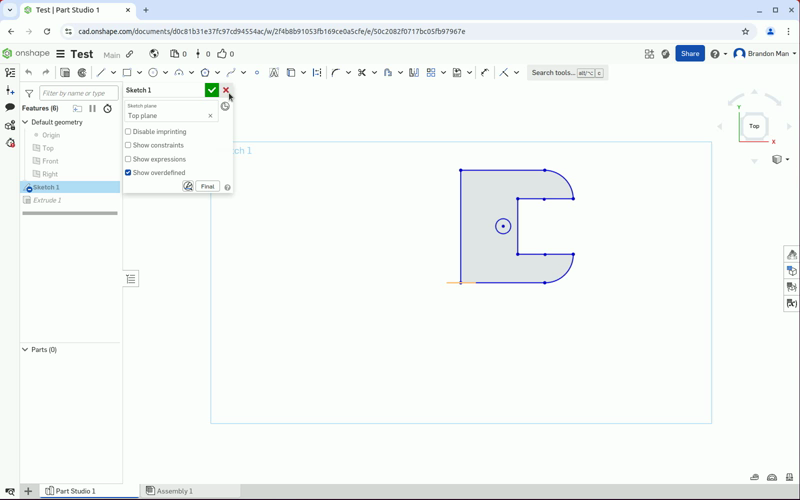
click(229, 92)
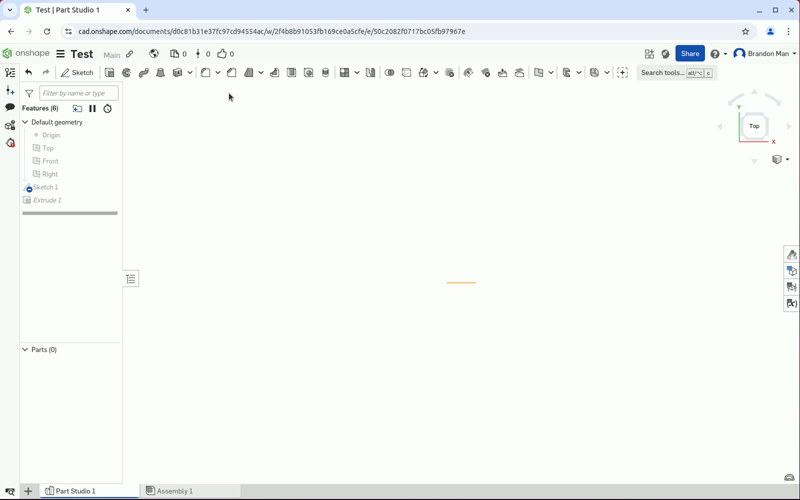
mouse_move(73, 352)
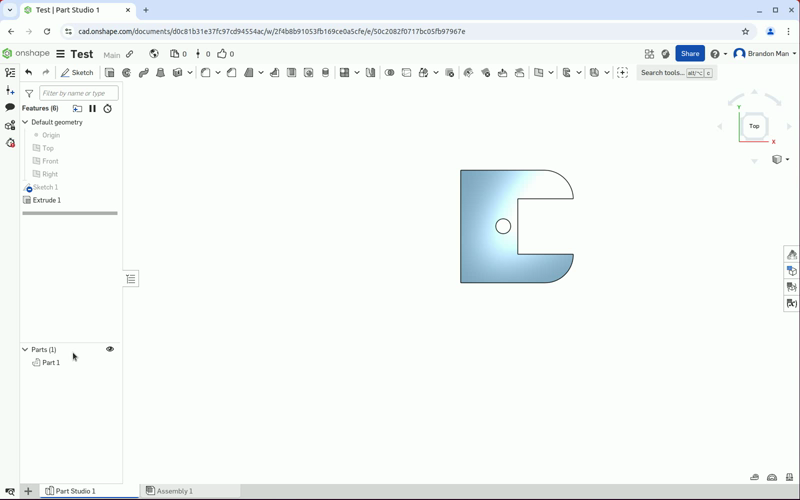
key(y)
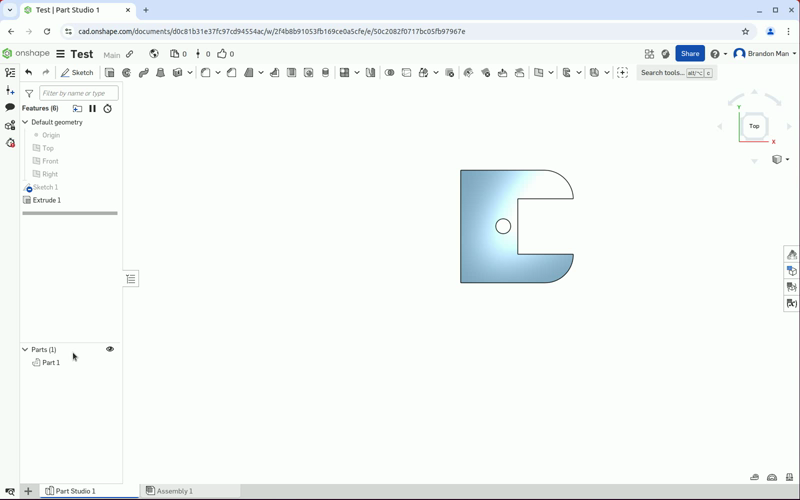
key(shift+p)
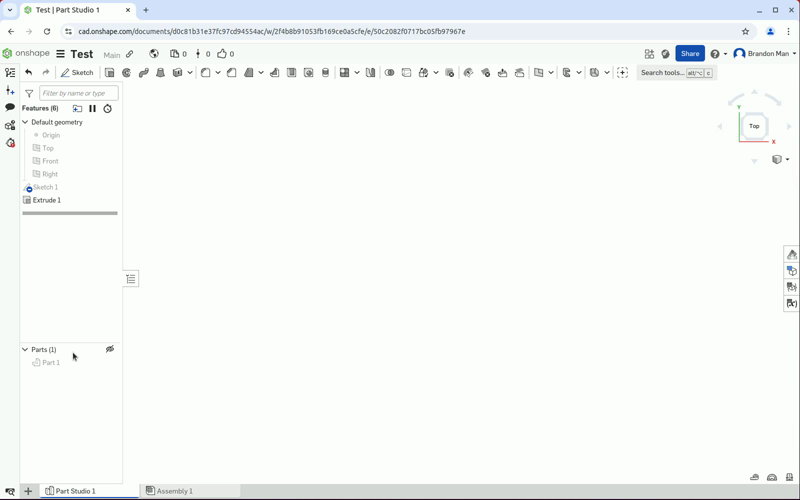
key(space)
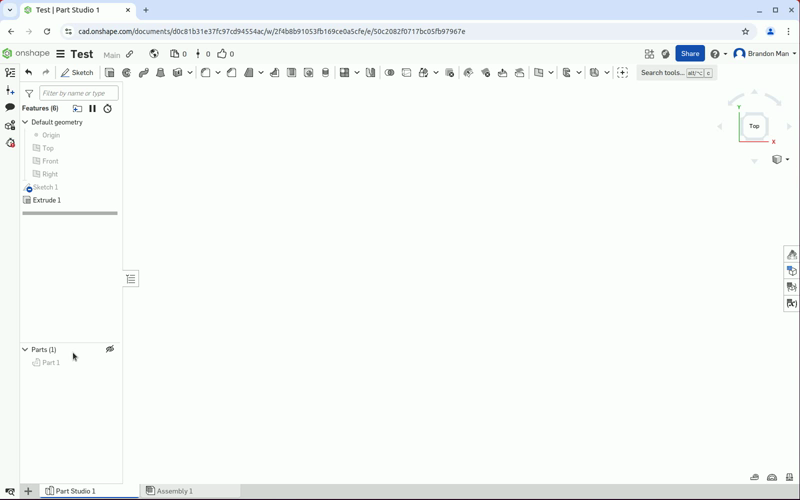
key_down(shift)
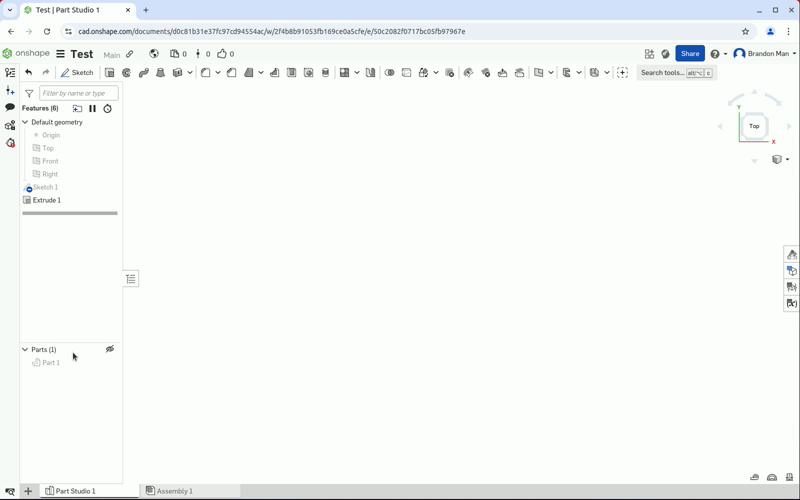
key(up)
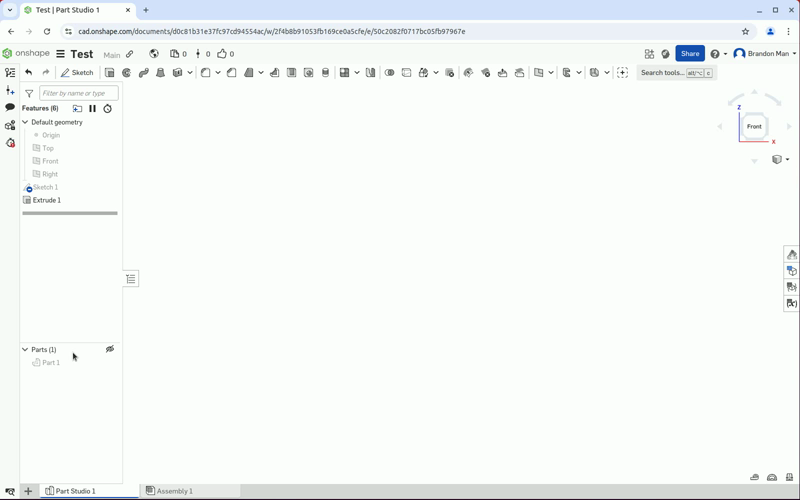
key_up(shift)
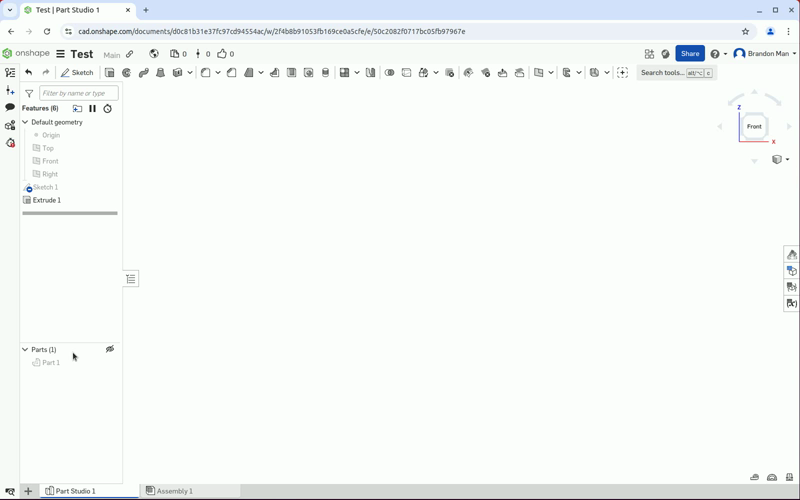
key(space)
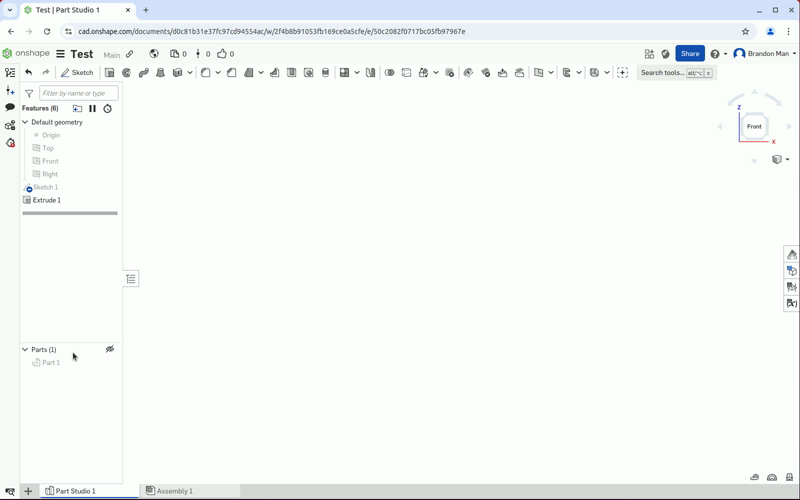
key_down(shift)
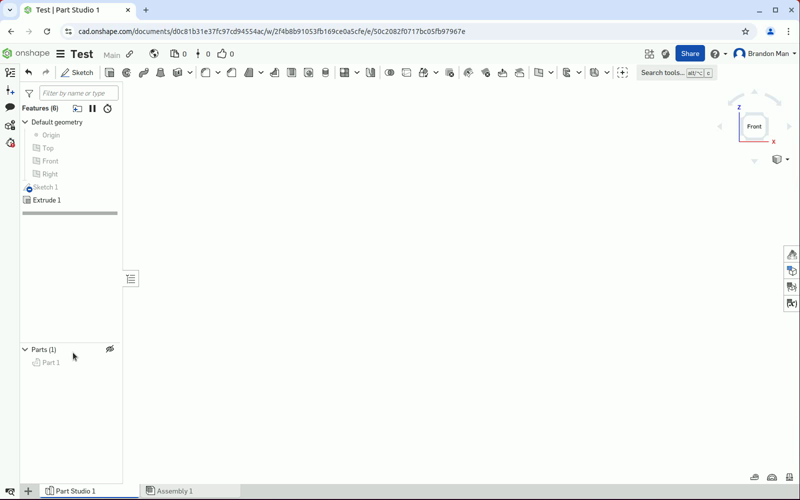
key(left)
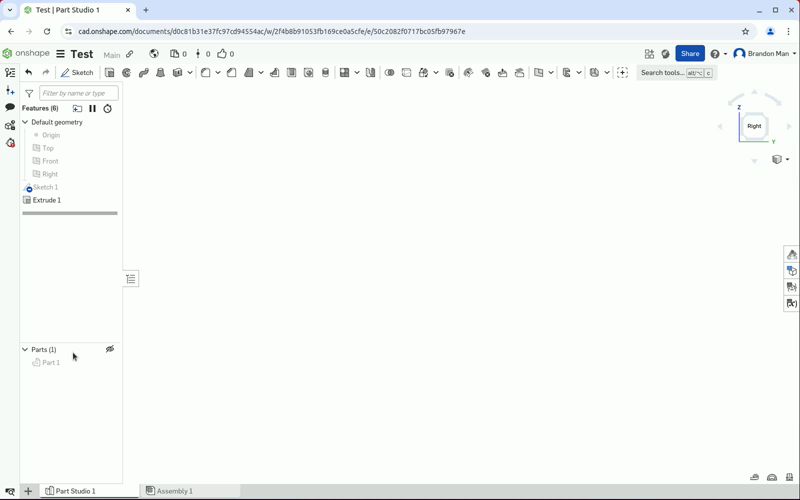
key_up(shift)
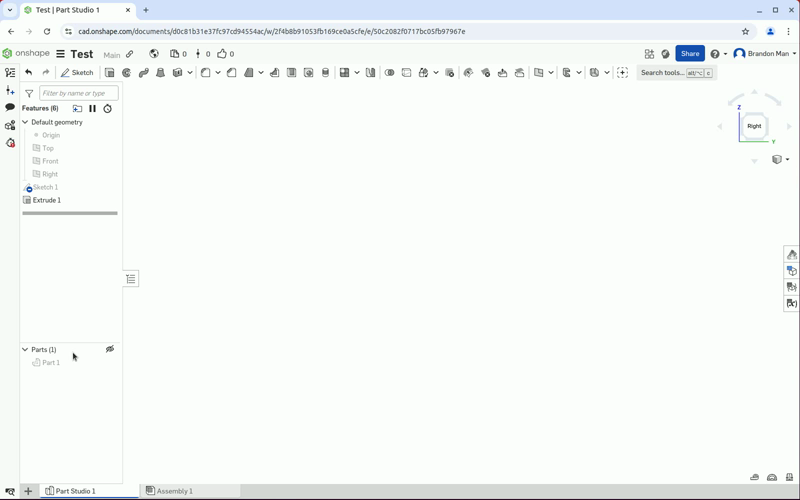
mouse_move(73, 352)
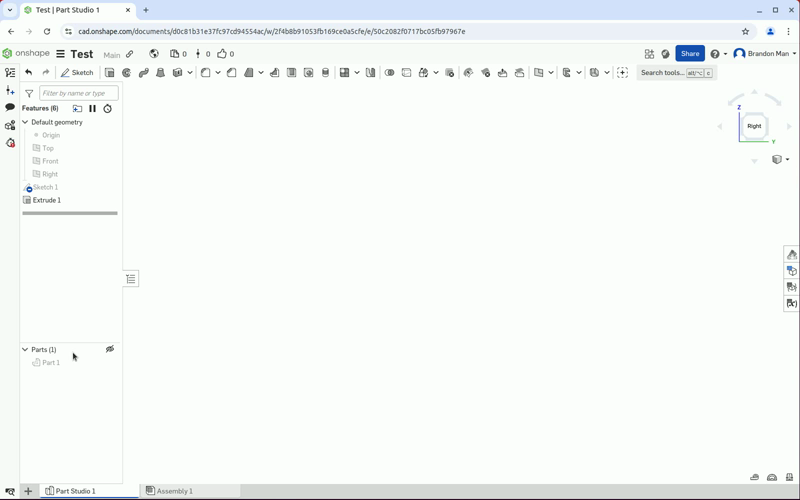
key(shift+y)
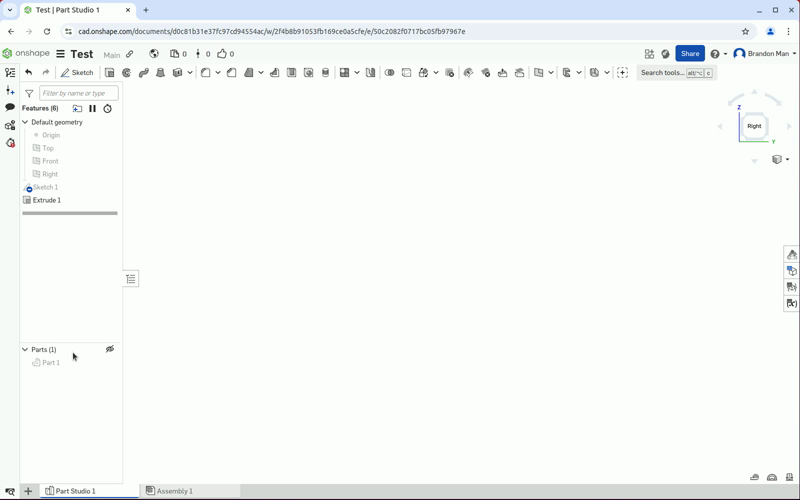
key(shift+s)
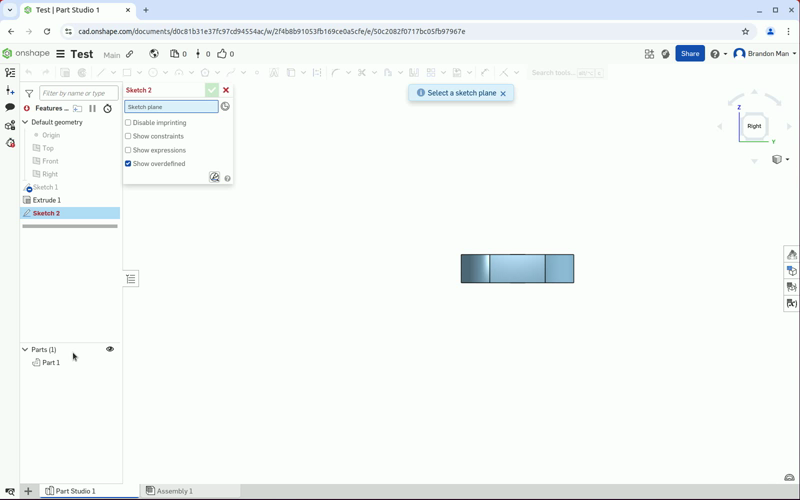
mouse_move(73, 176)
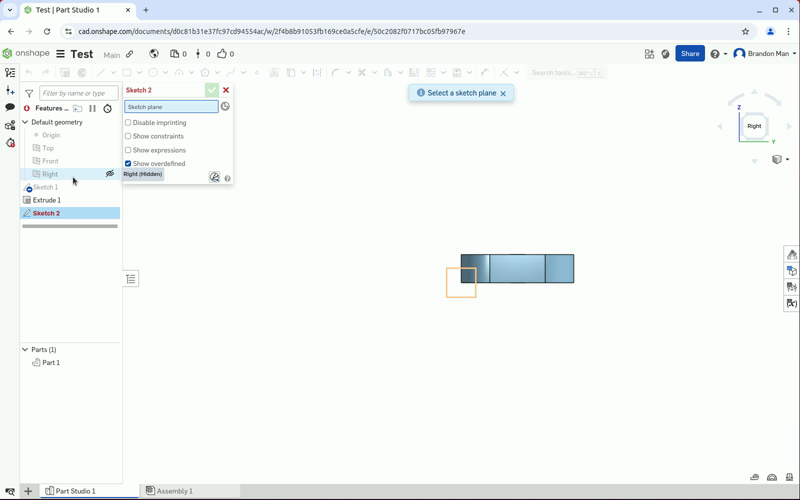
click(73, 176)
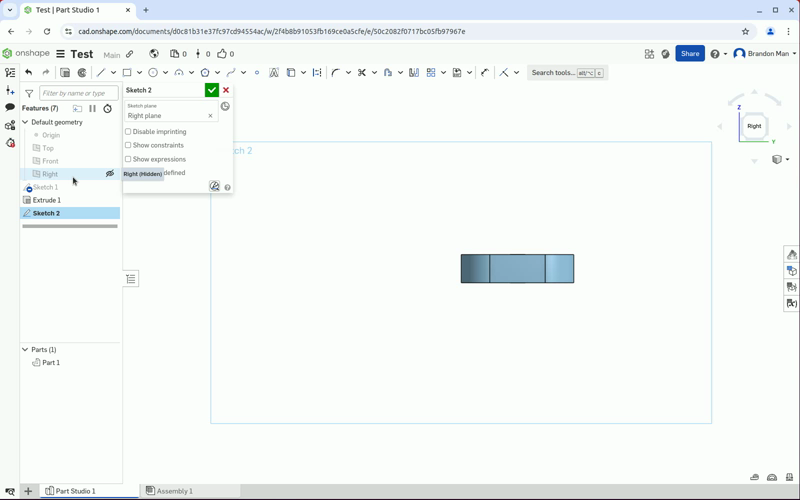
mouse_move(73, 352)
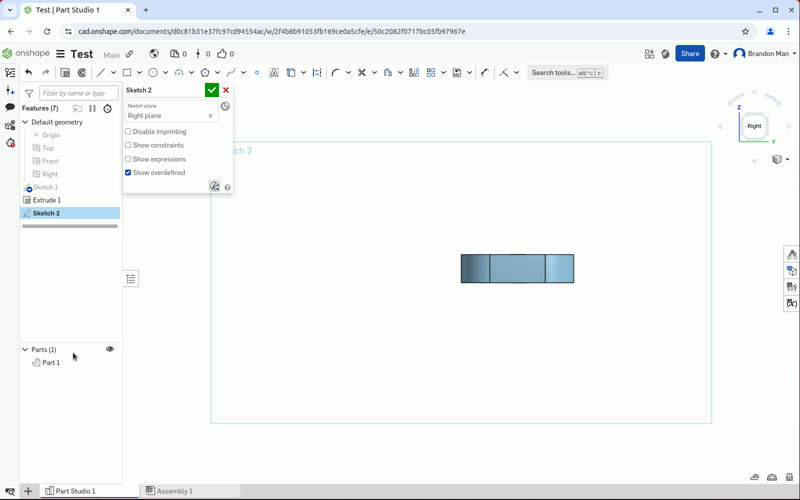
key(y)
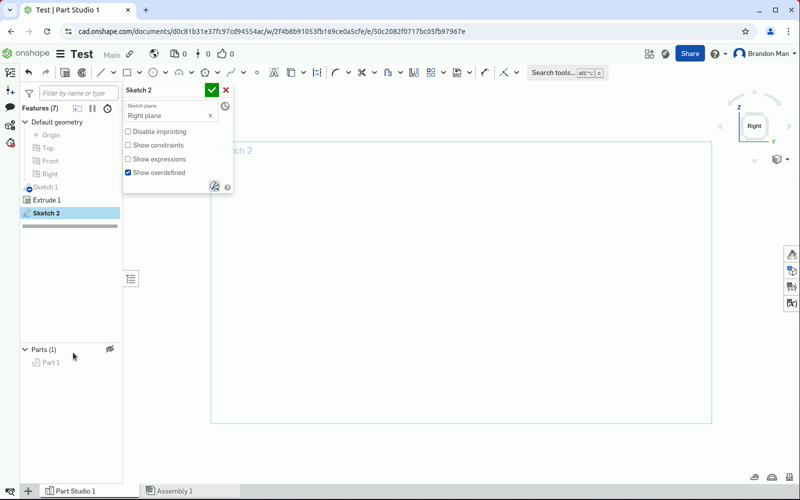
key(l)
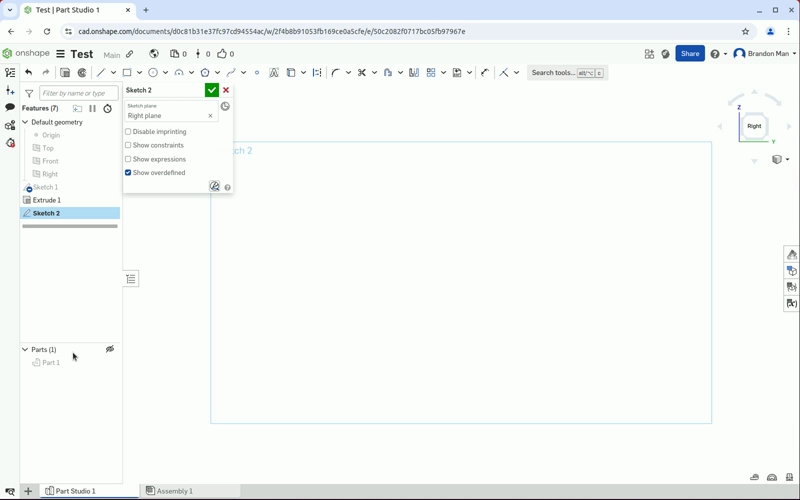
key_down(shift)
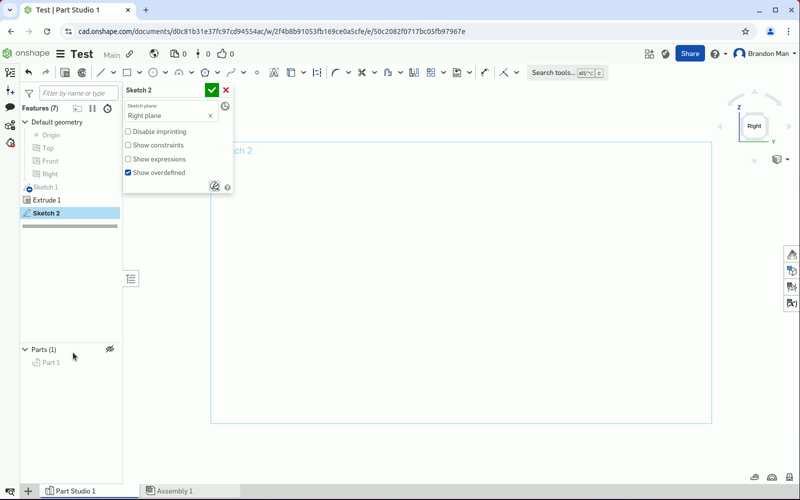
mouse_move(460, 254)
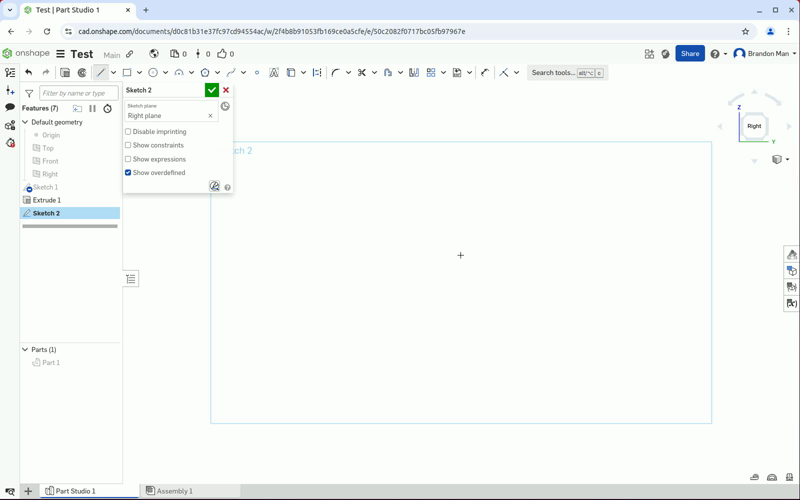
click(460, 254)
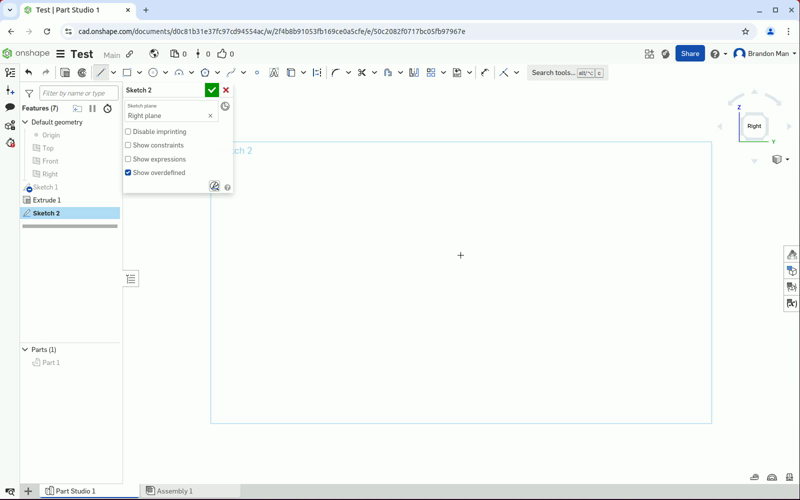
key_up(shift)
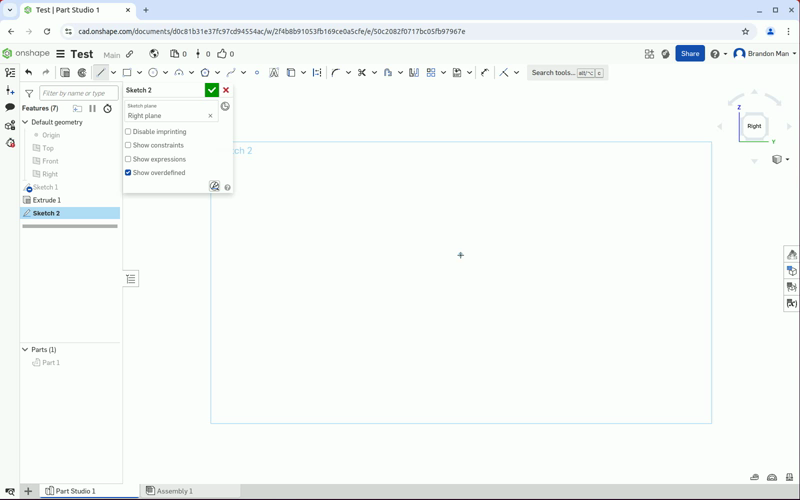
key_down(shift)
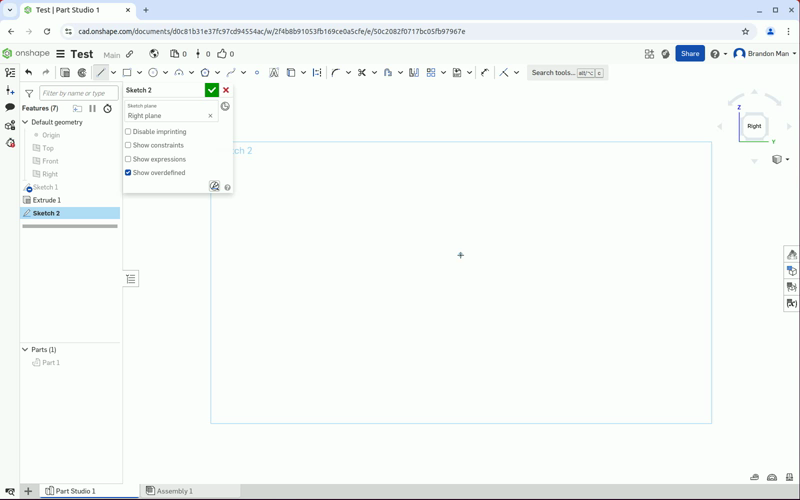
mouse_move(573, 254)
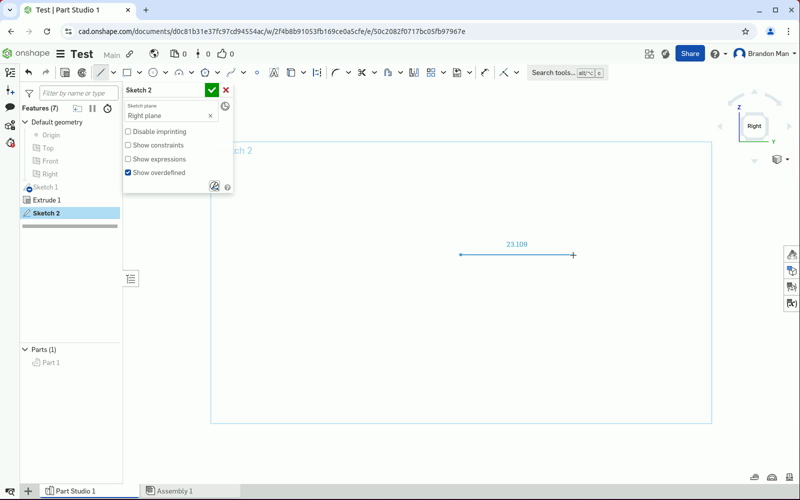
click(573, 254)
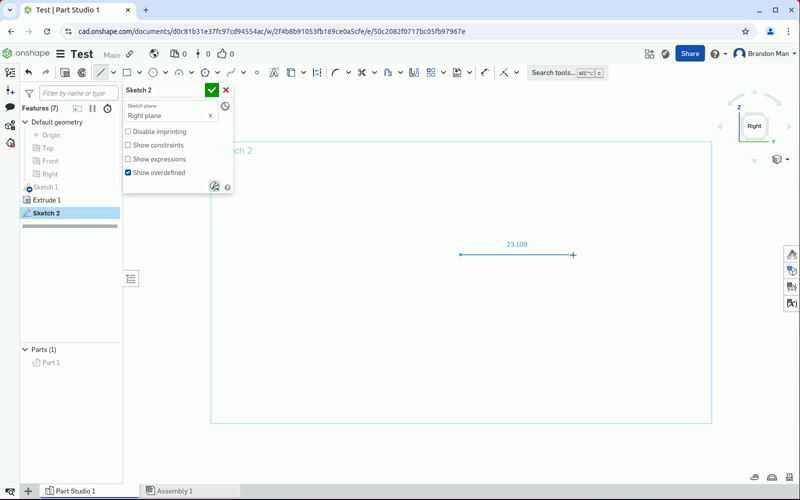
key_up(shift)
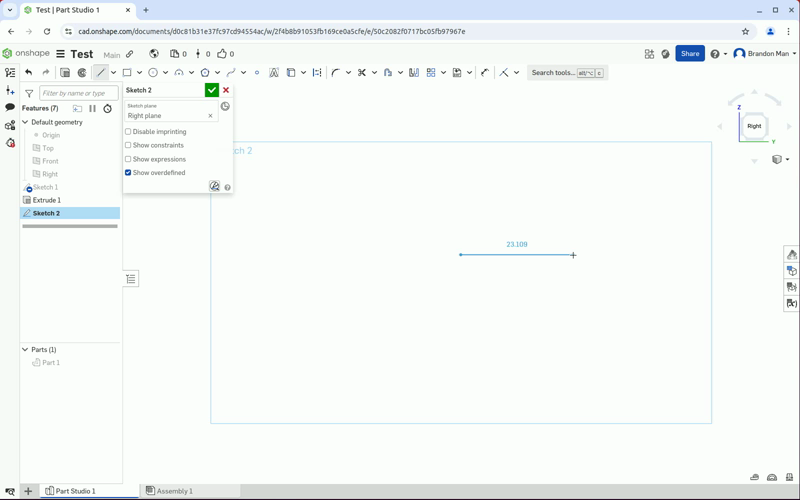
key_down(shift)
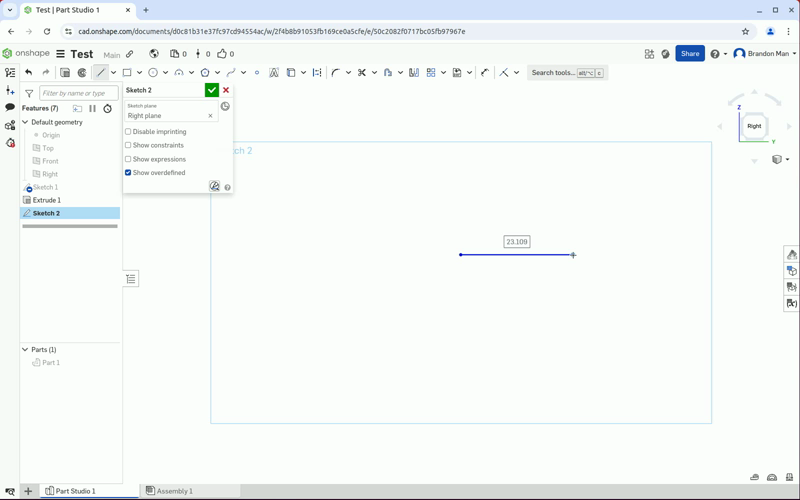
mouse_move(589, 254)
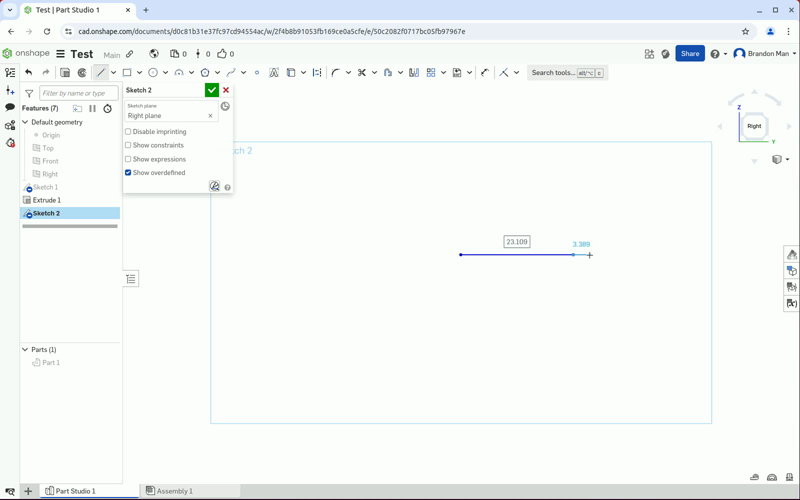
mouse_move(544, 226)
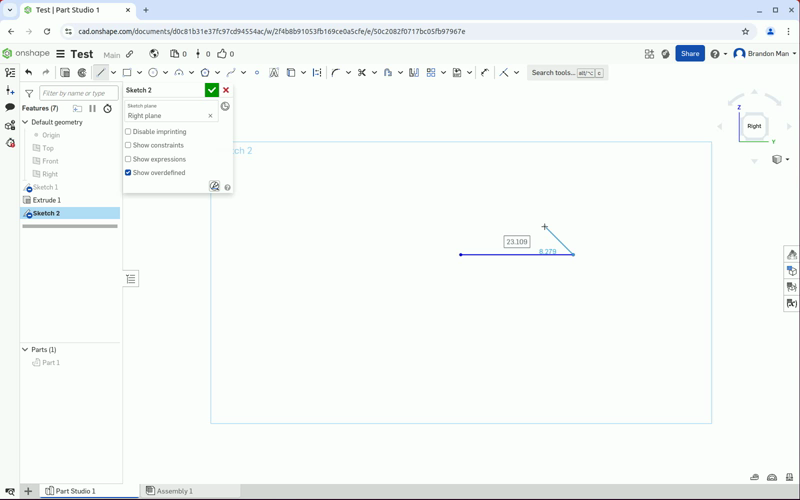
click(544, 226)
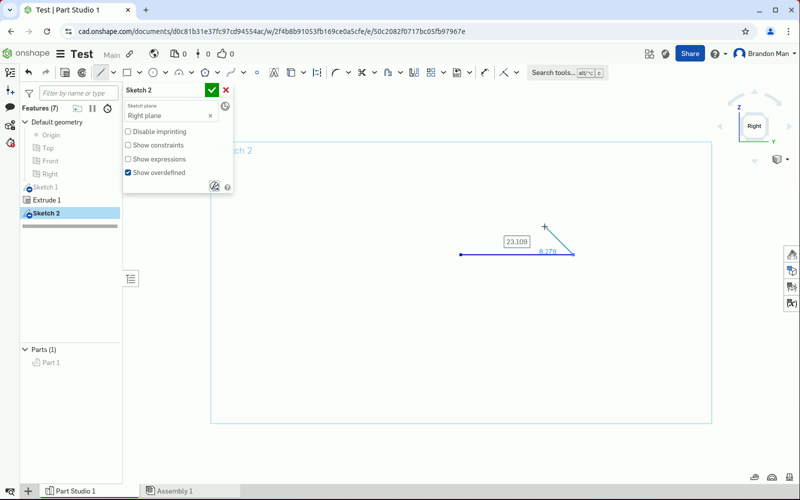
key_up(shift)
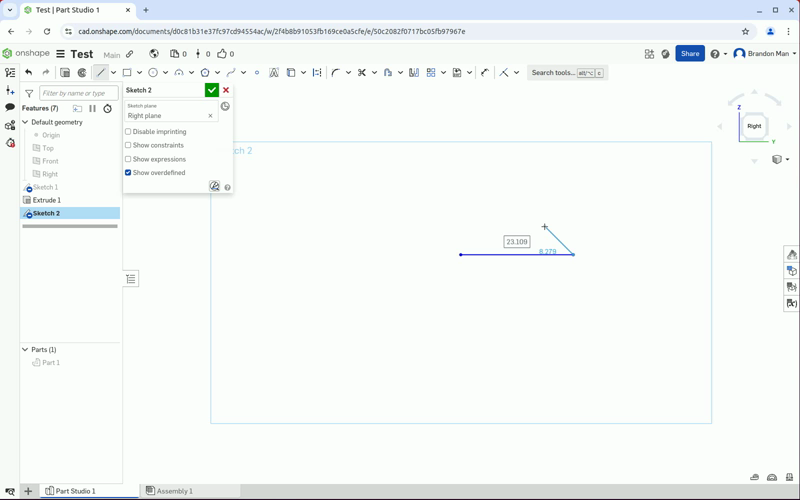
key_down(shift)
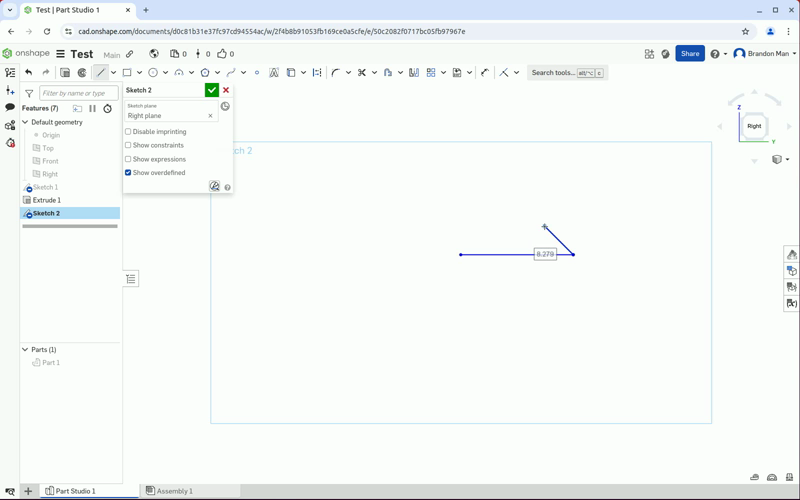
mouse_move(574, 226)
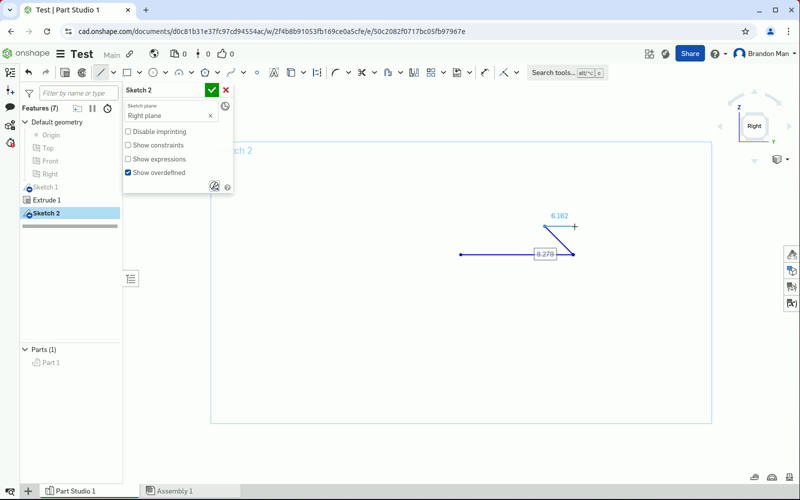
mouse_move(489, 226)
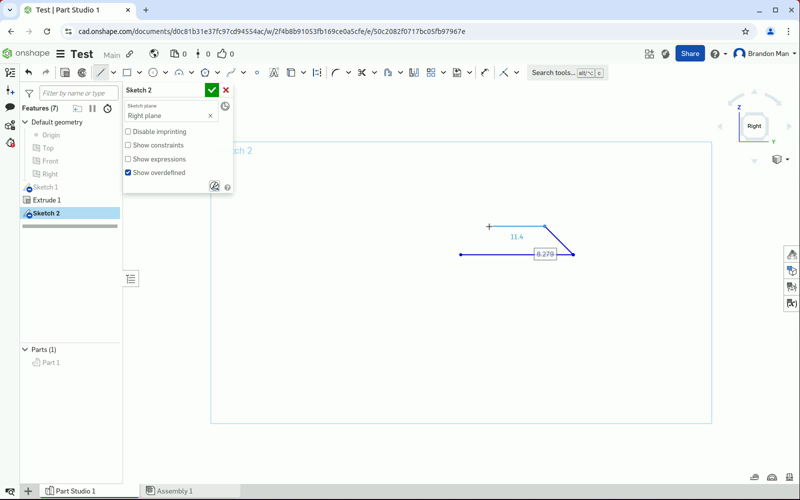
click(489, 226)
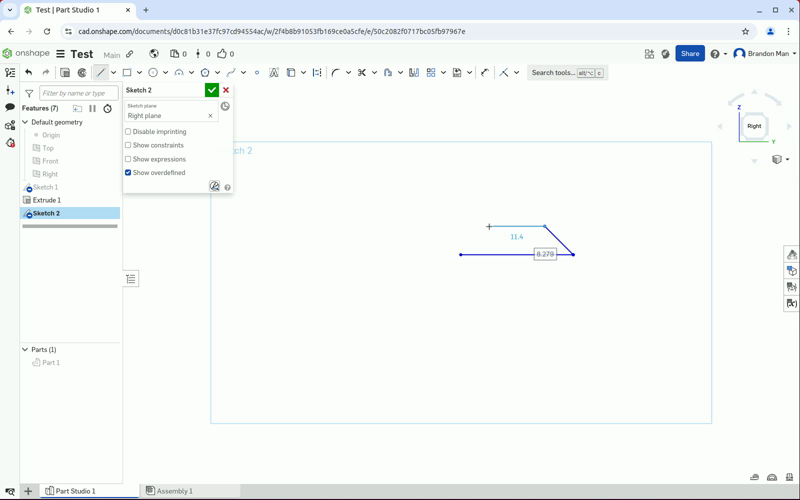
key_up(shift)
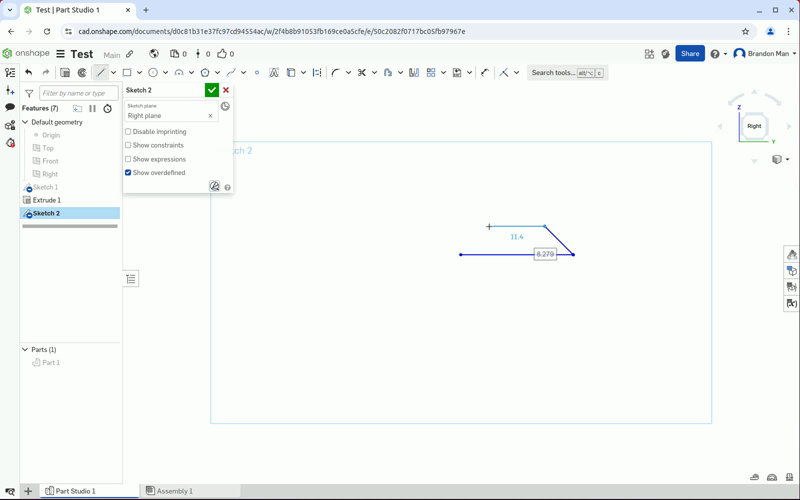
mouse_move(519, 226)
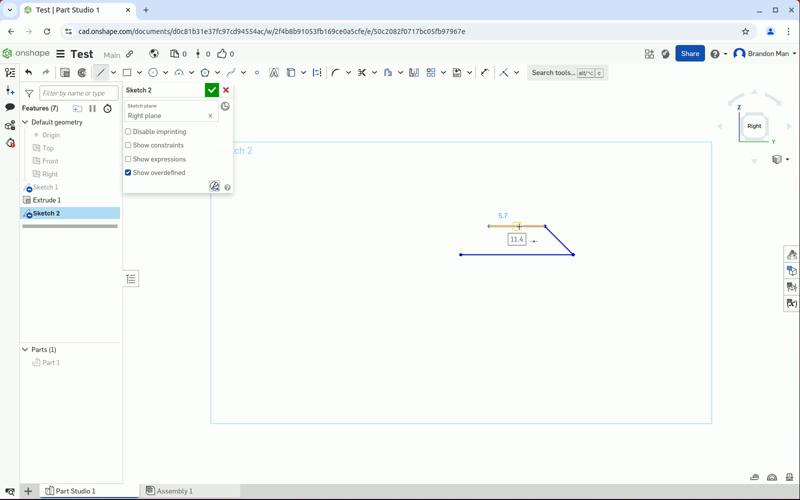
key_down(shift)
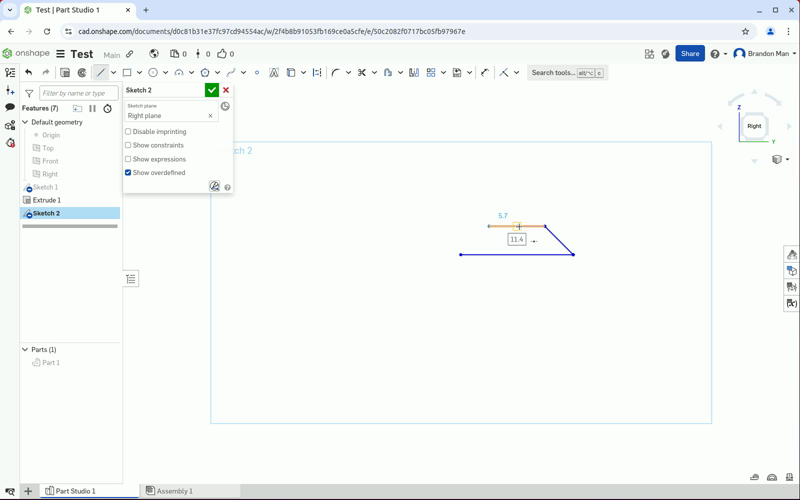
mouse_move(460, 254)
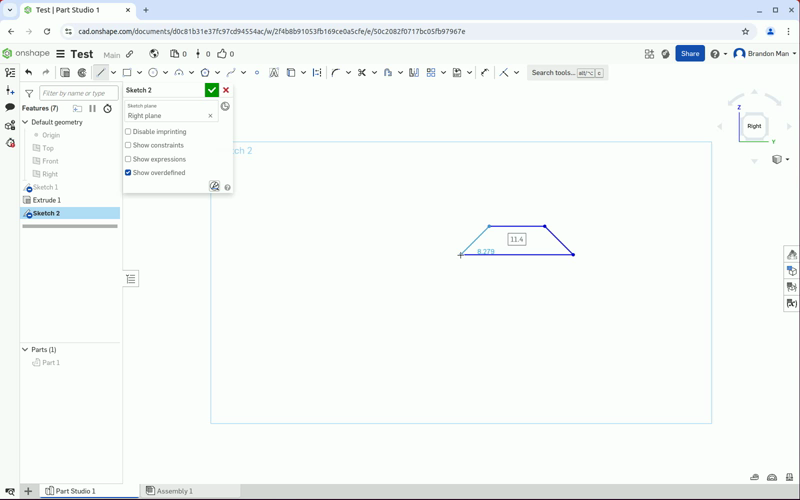
key_up(shift)
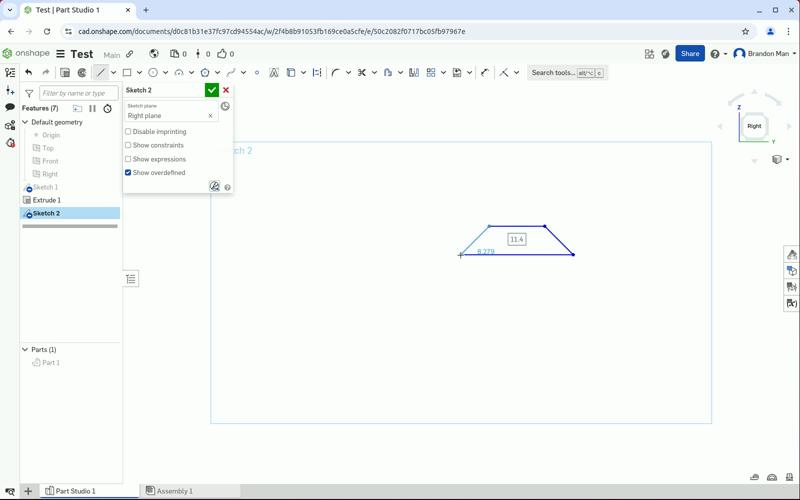
click(460, 254)
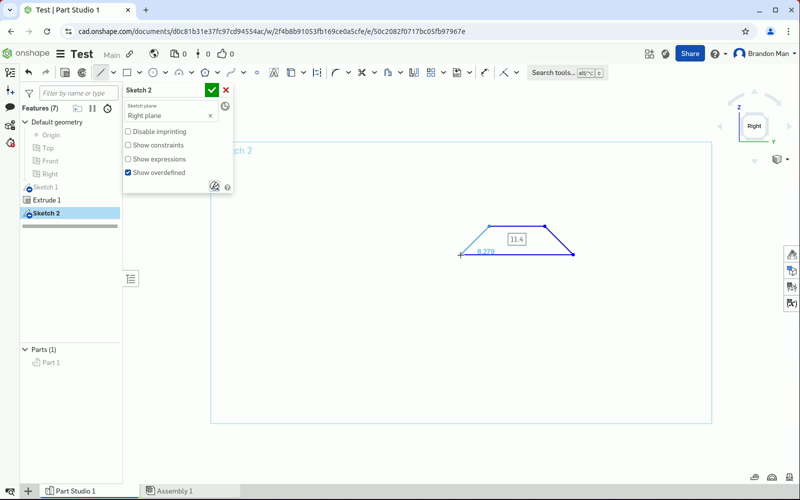
key(esc)
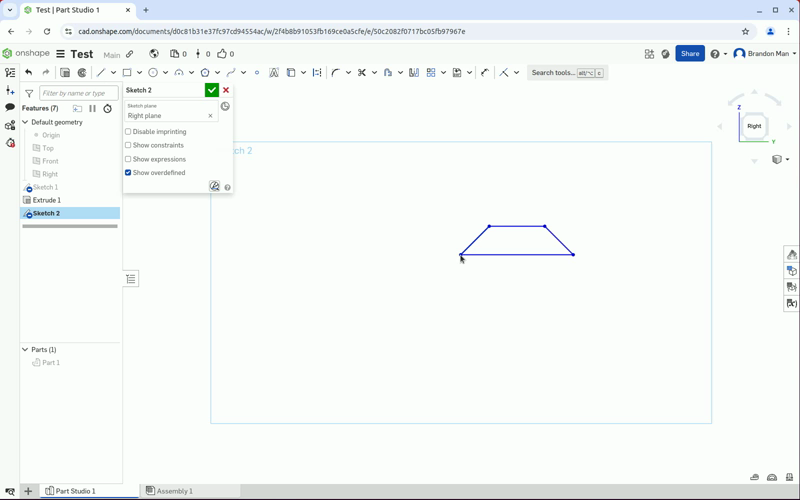
key(c)
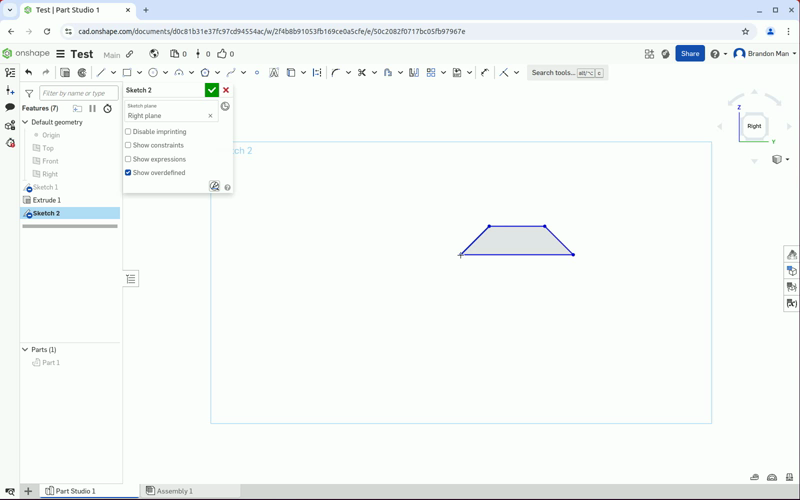
key_down(shift)
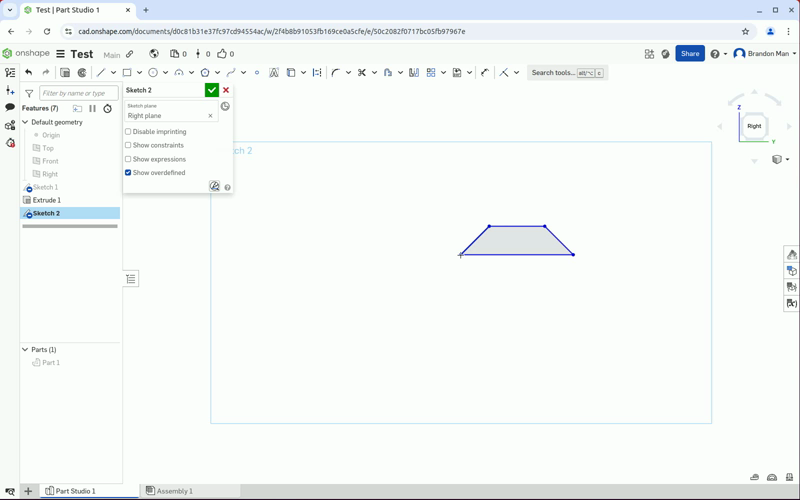
mouse_move(517, 240)
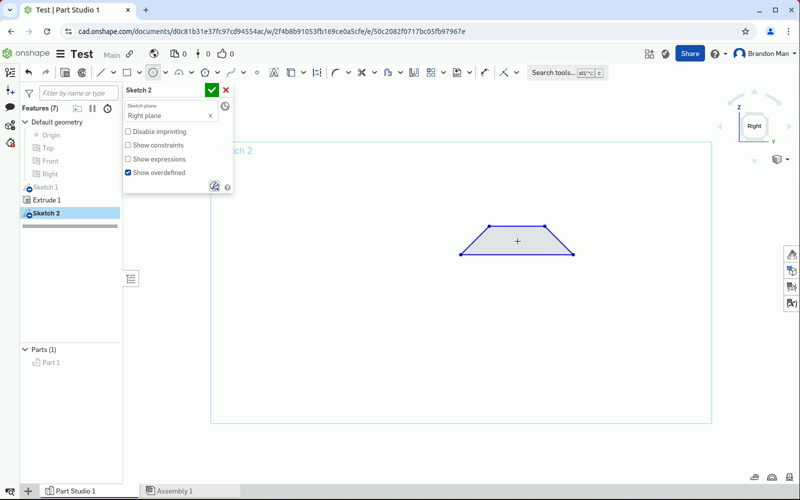
click(517, 240)
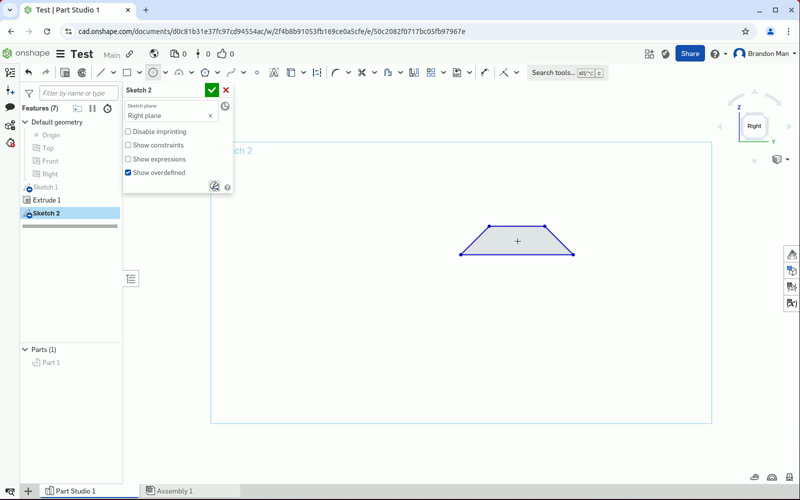
key_up(shift)
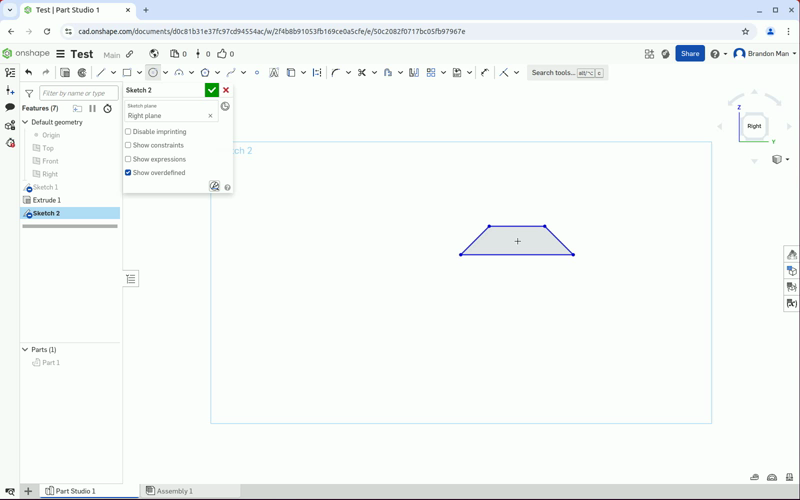
mouse_move(524, 240)
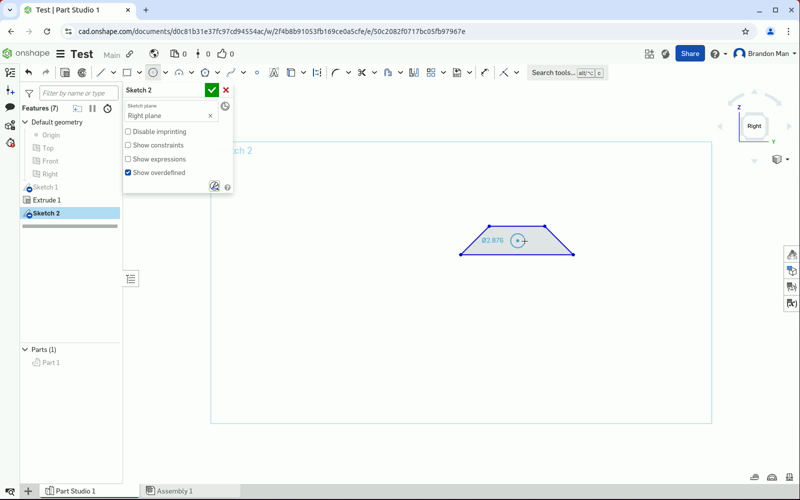
click(524, 240)
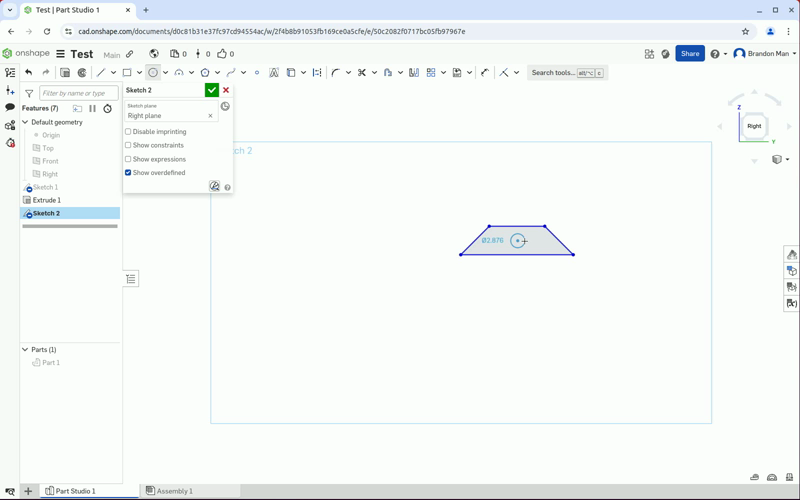
key(esc)
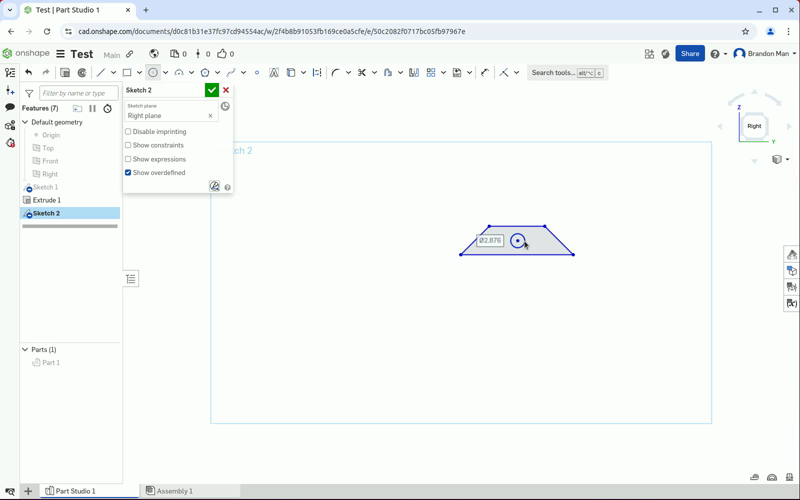
mouse_move(527, 249)
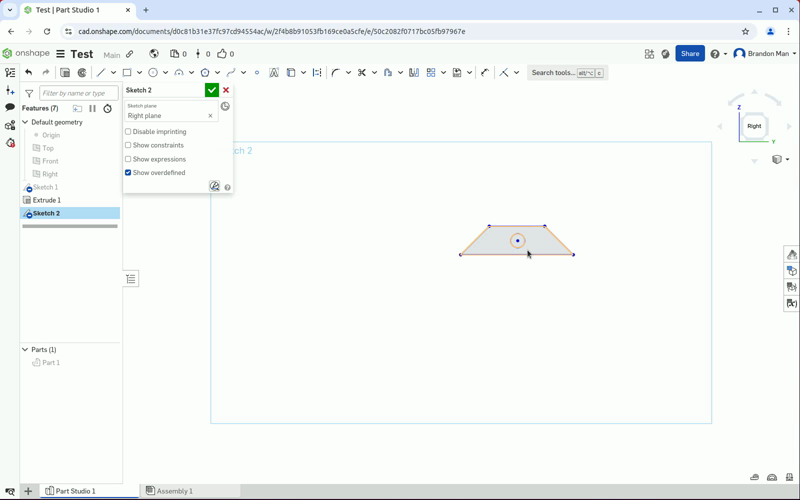
click(527, 249)
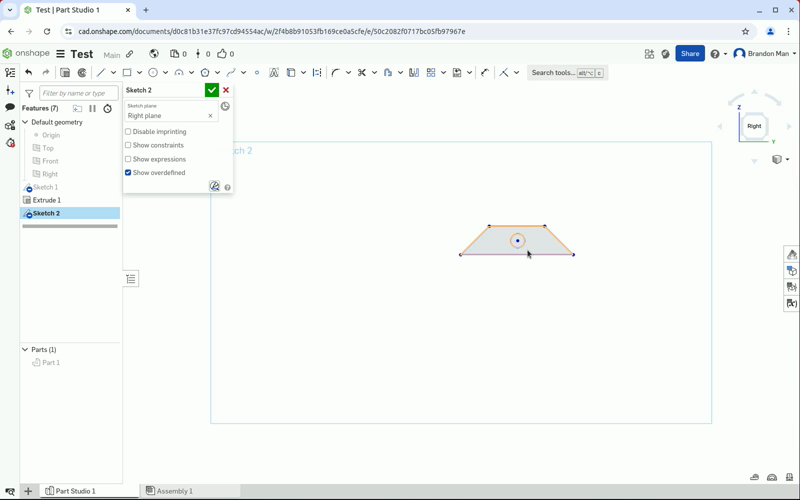
mouse_move(73, 352)
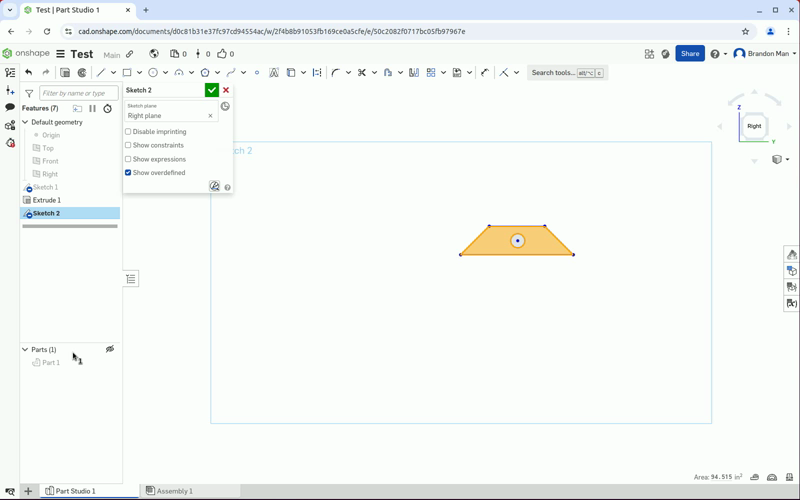
key(shift+y)
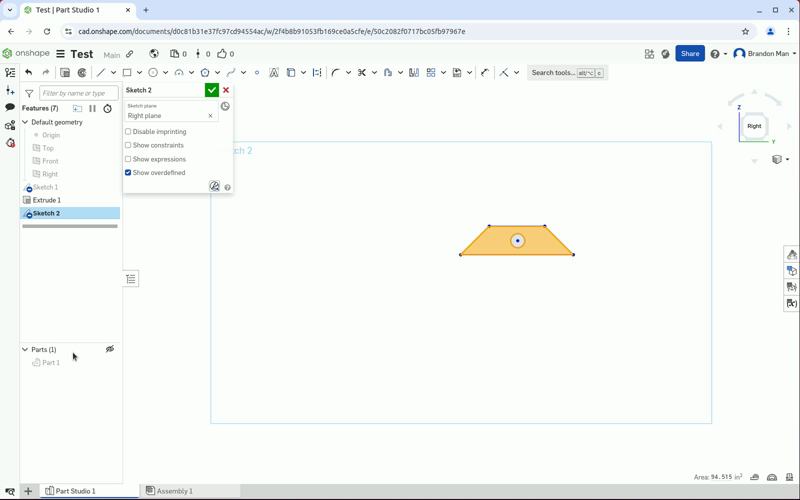
key(shift+e)
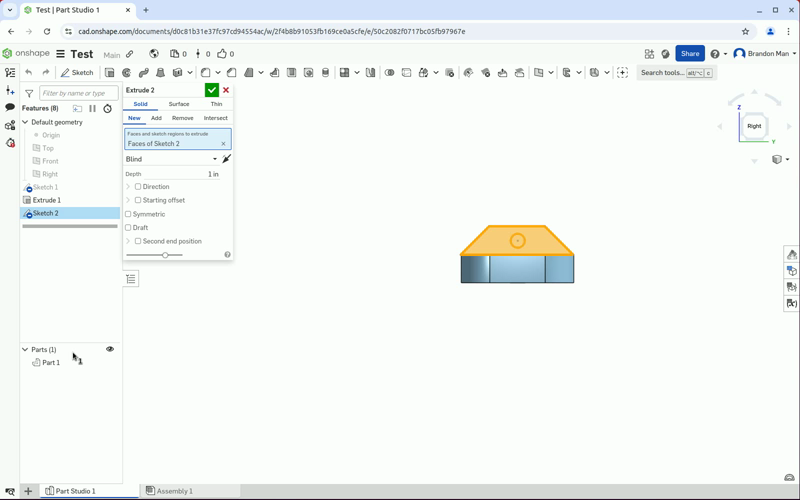
mouse_move(143, 106)
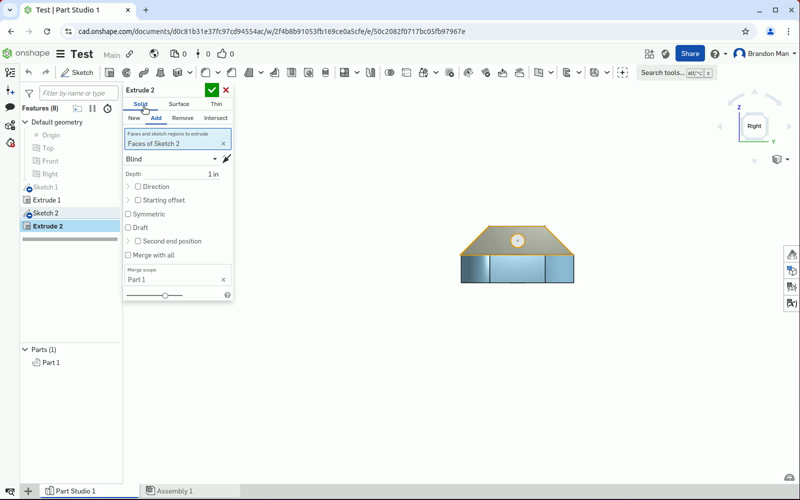
click(143, 106)
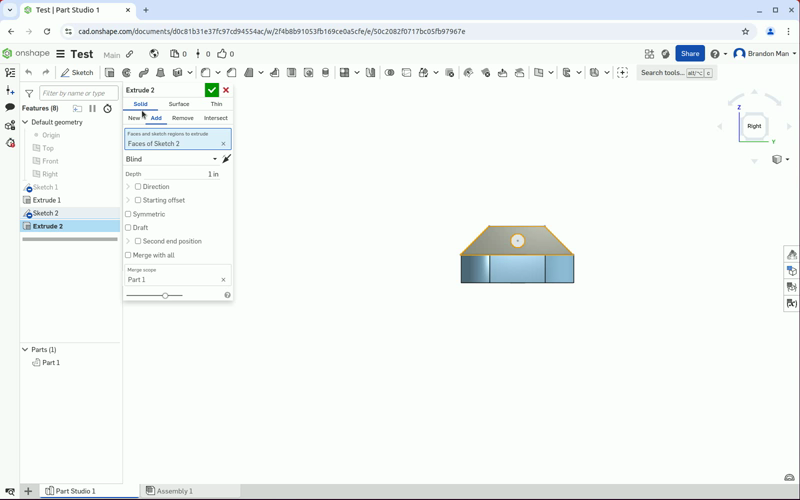
mouse_move(137, 120)
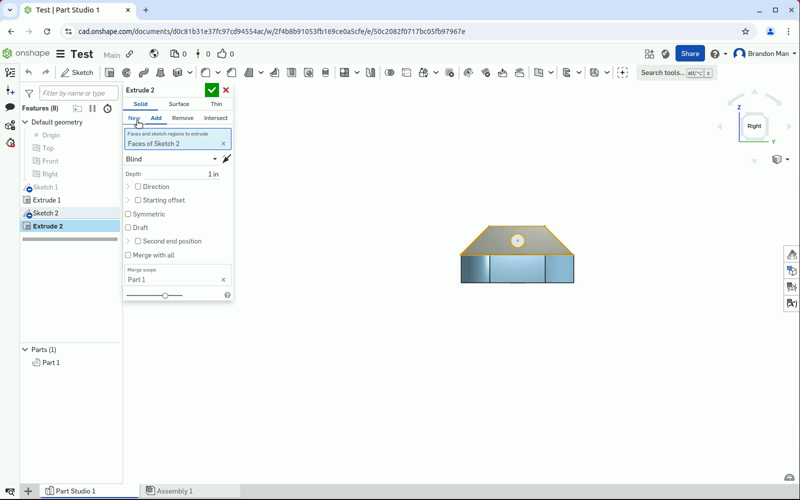
click(137, 120)
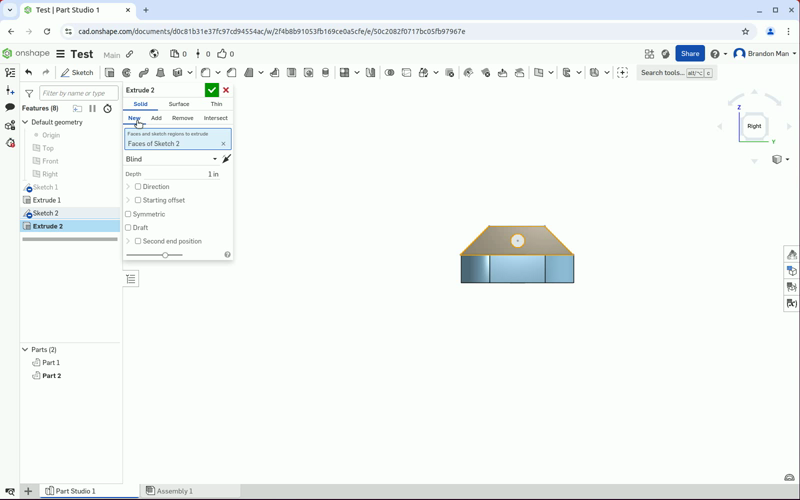
key(tab, 4)
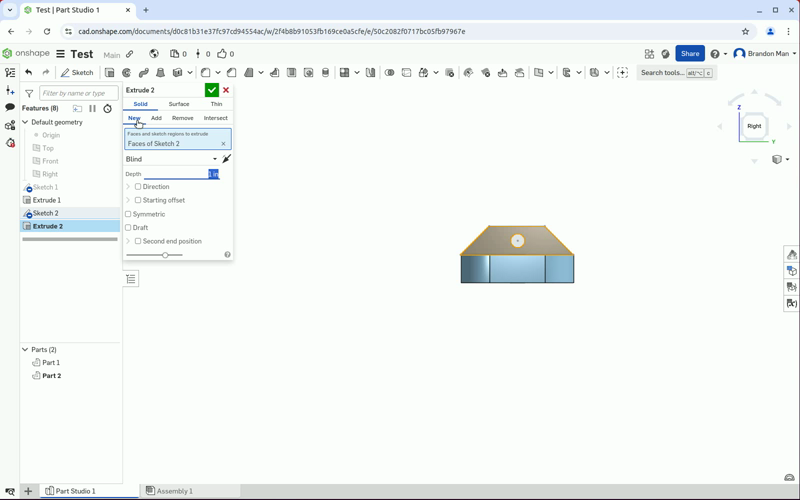
text(-5.777)
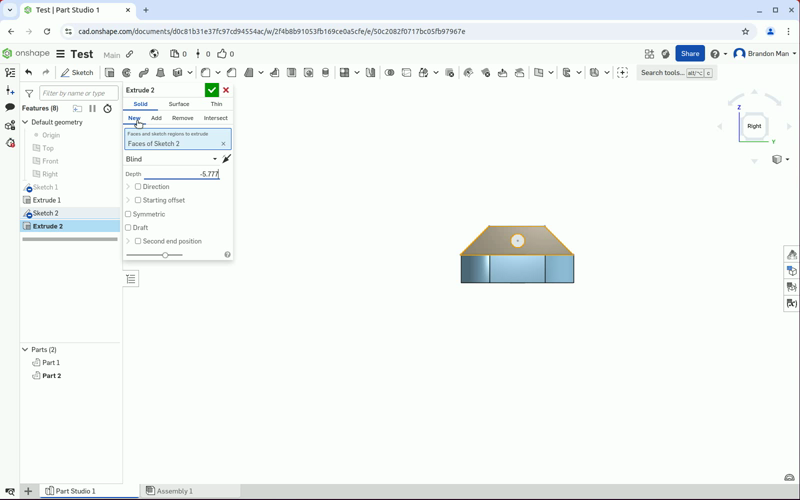
key(enter)
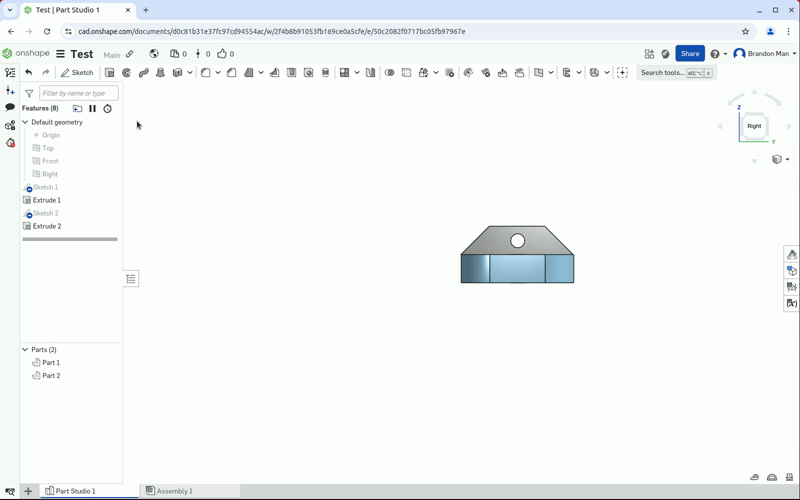
key(shift+h)
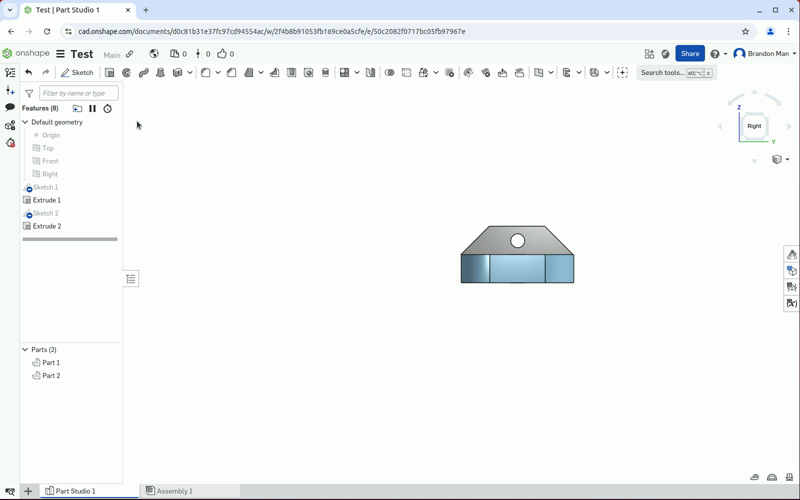
key(shift+h)
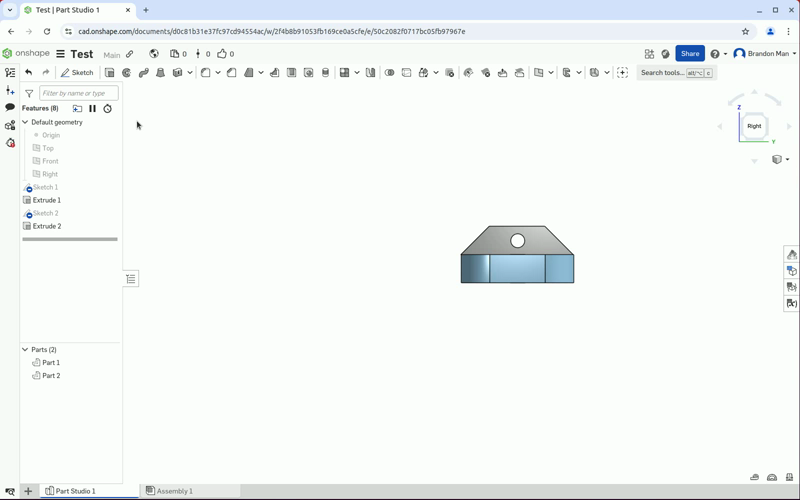
mouse_move(73, 189)
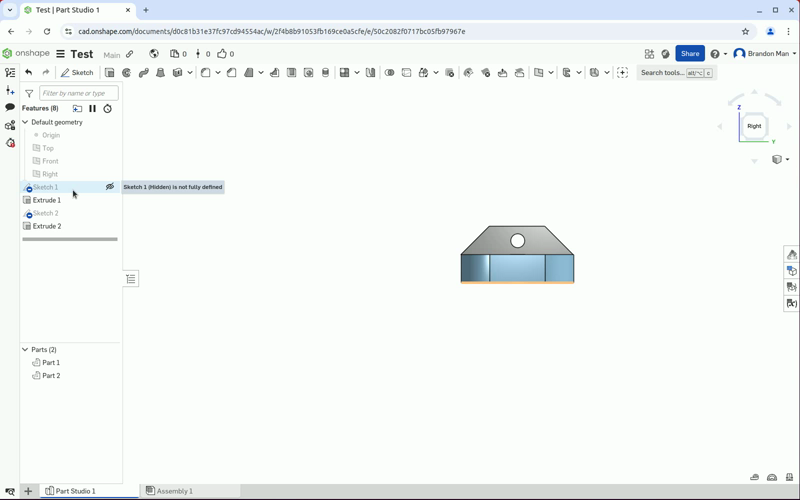
click(73, 189)
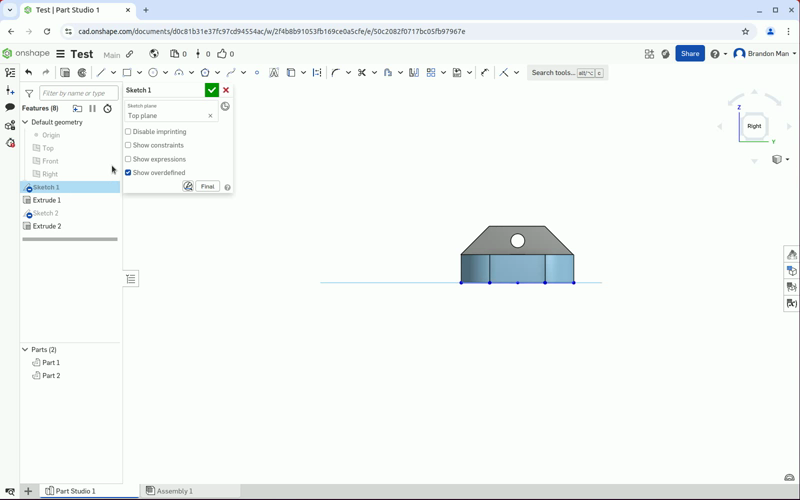
mouse_move(229, 92)
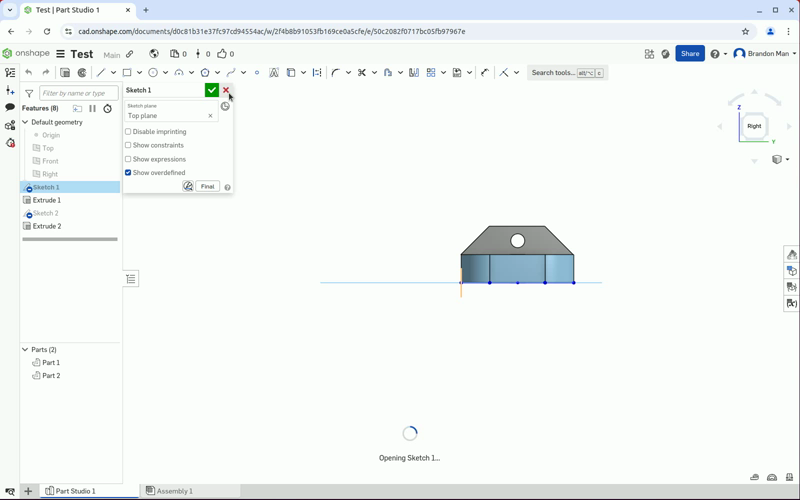
click(229, 92)
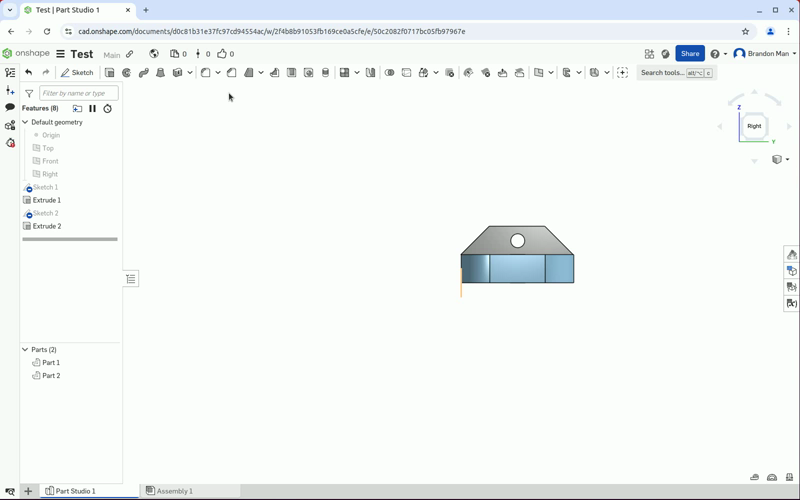
mouse_move(541, 75)
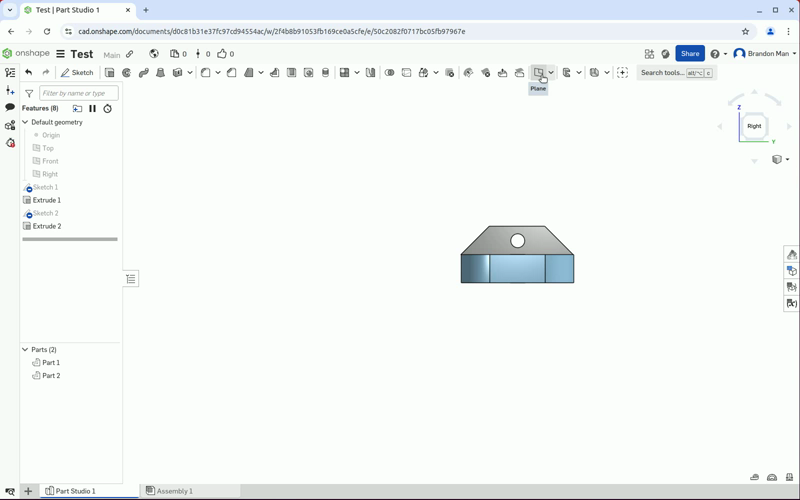
click(541, 75)
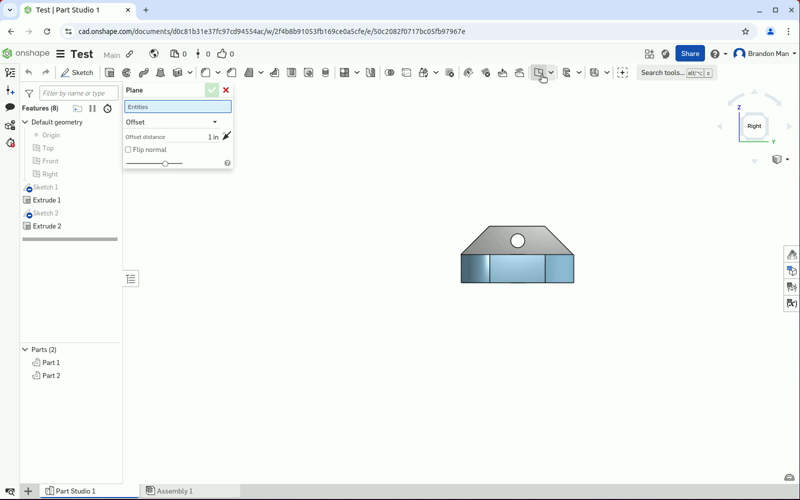
mouse_move(73, 176)
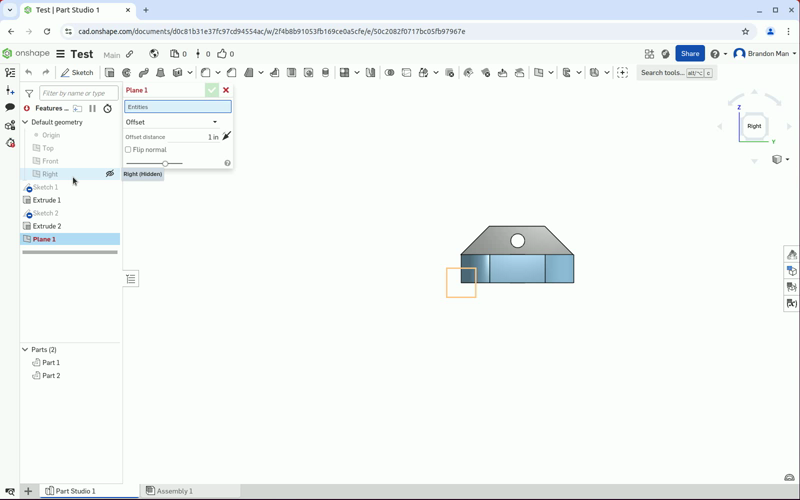
click(73, 176)
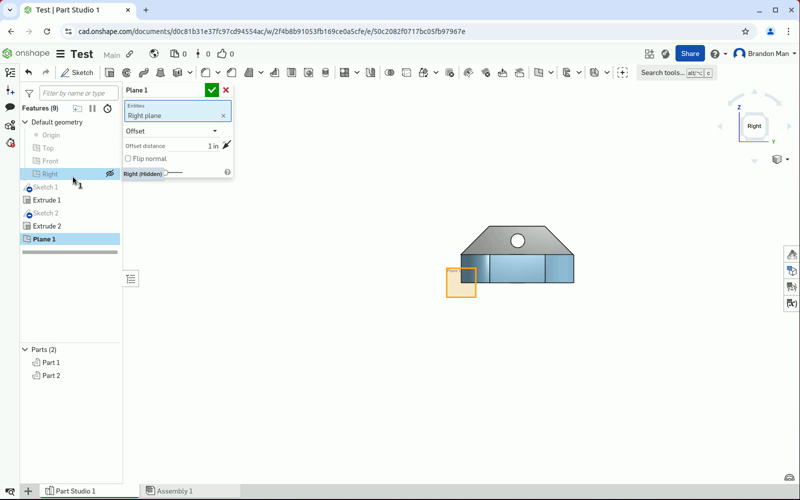
key(tab, 2)
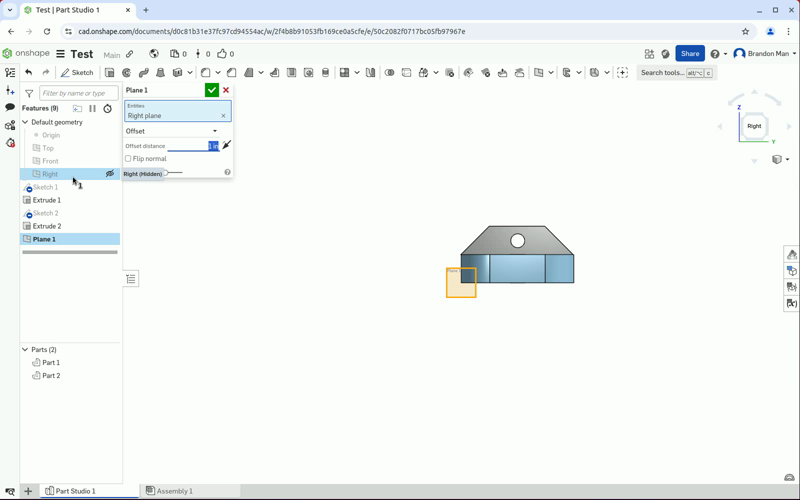
text(11.554)
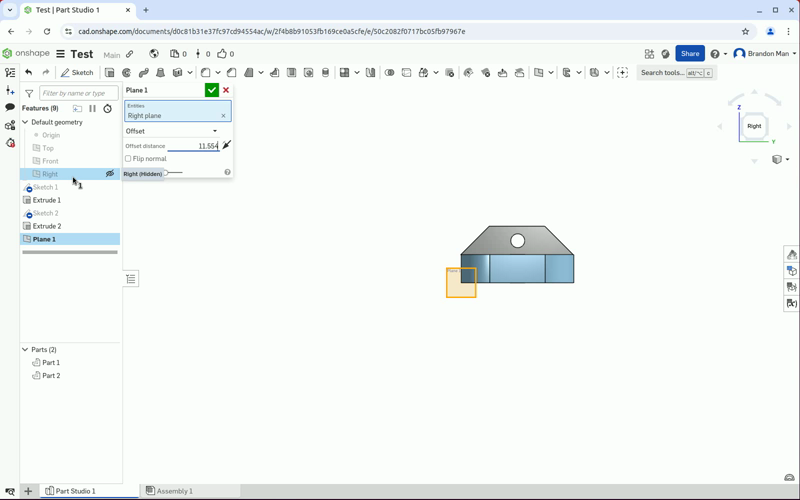
key(enter, 2)
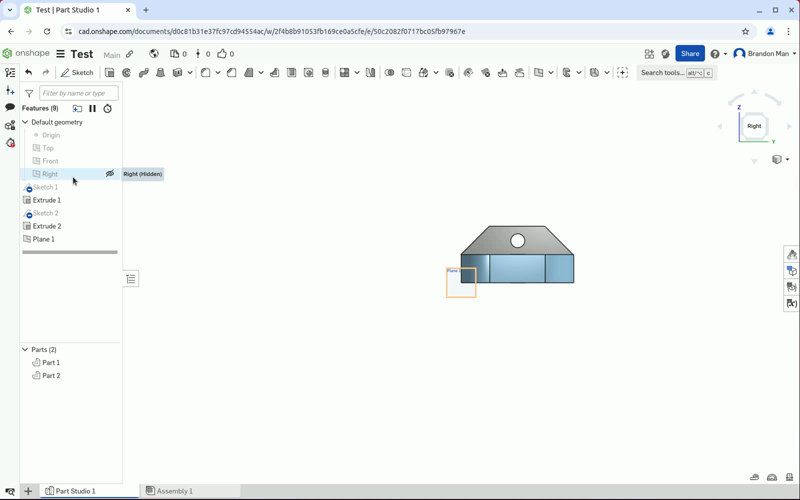
key(shift+s)
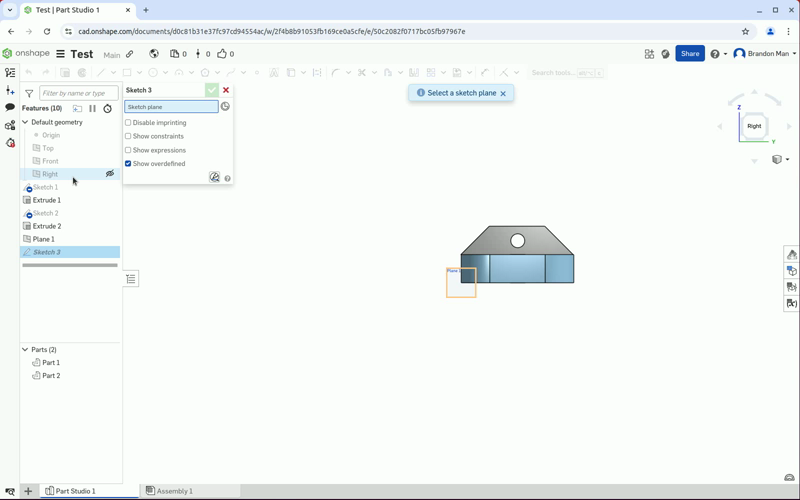
mouse_move(73, 241)
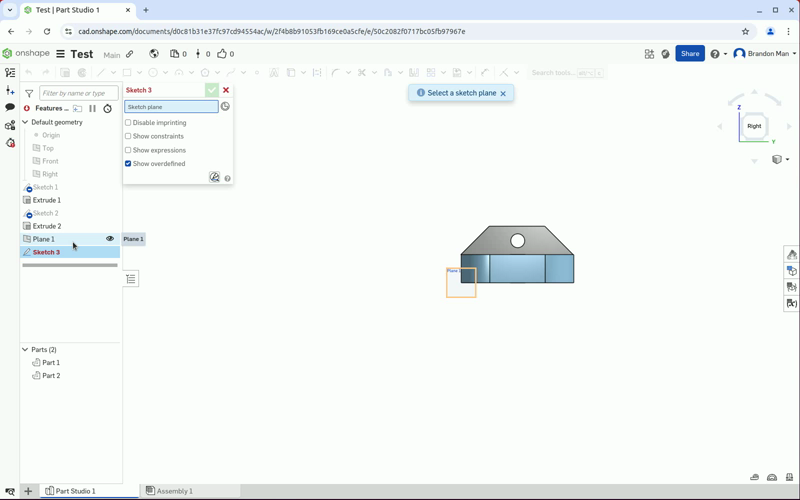
click(73, 241)
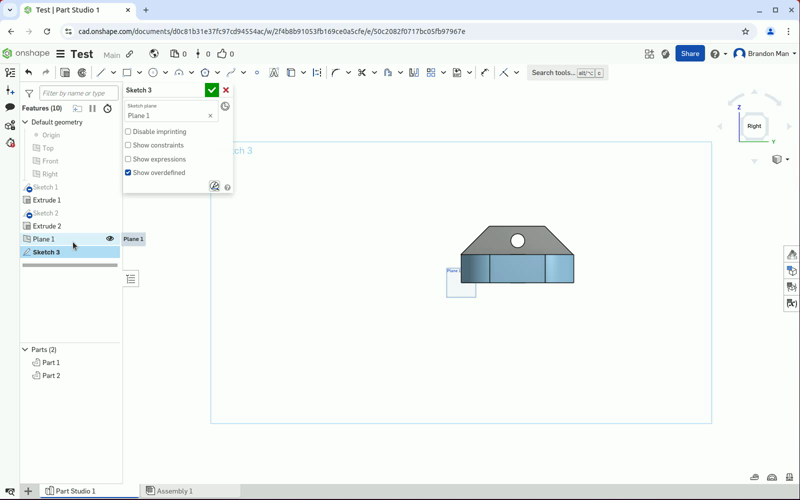
mouse_move(73, 352)
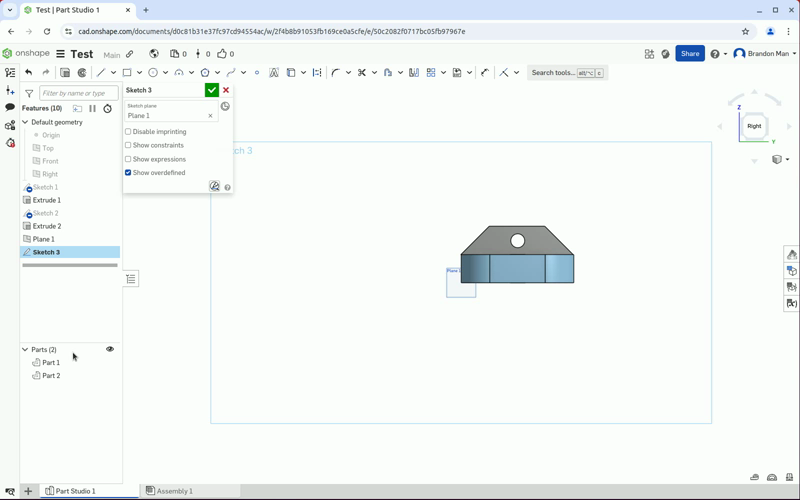
key(y)
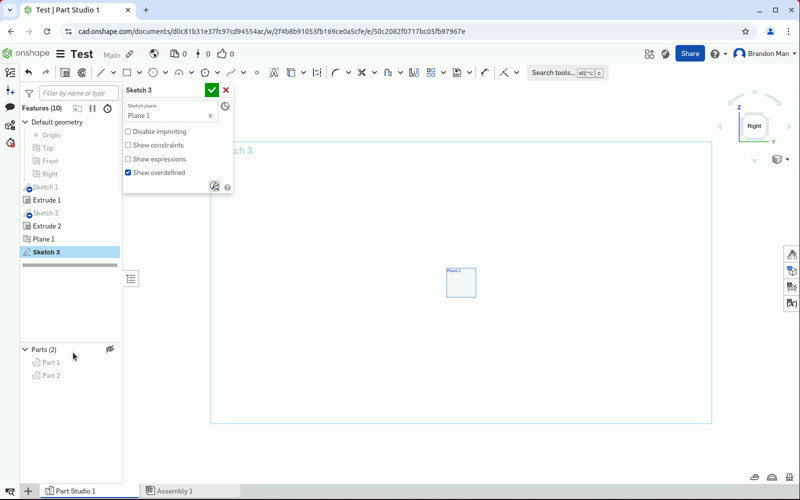
key(l)
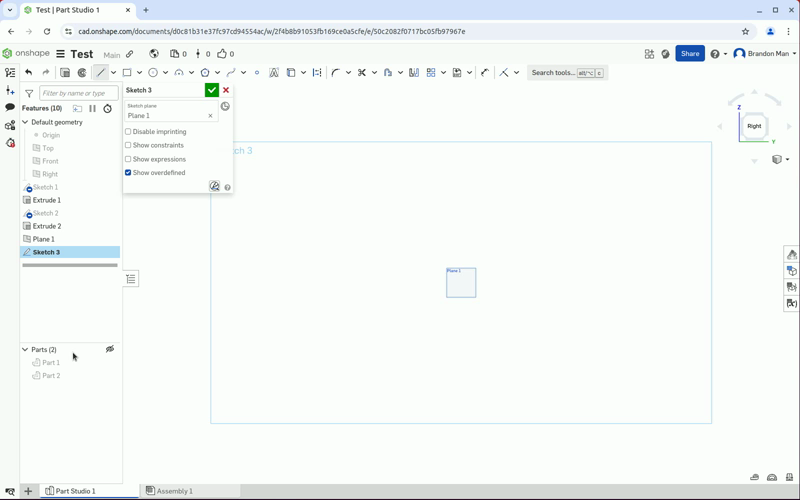
key_down(shift)
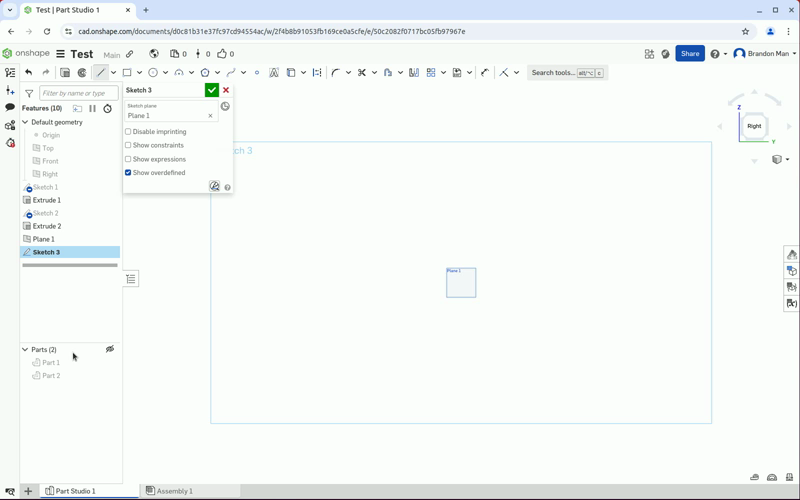
mouse_move(502, 282)
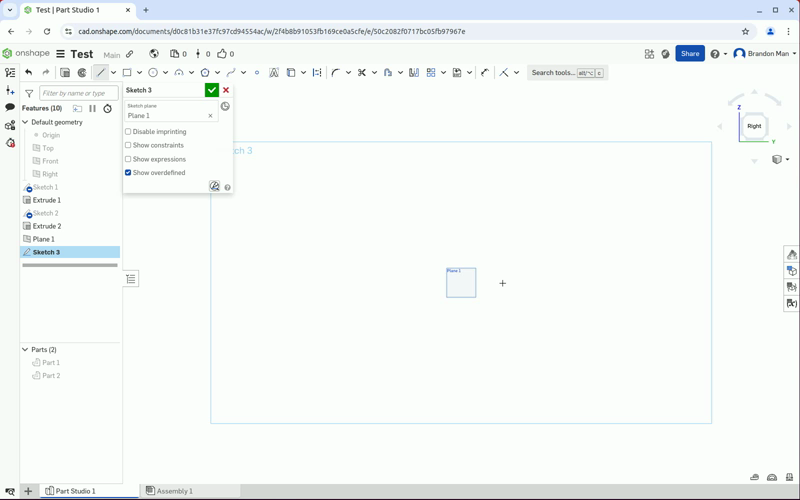
click(502, 282)
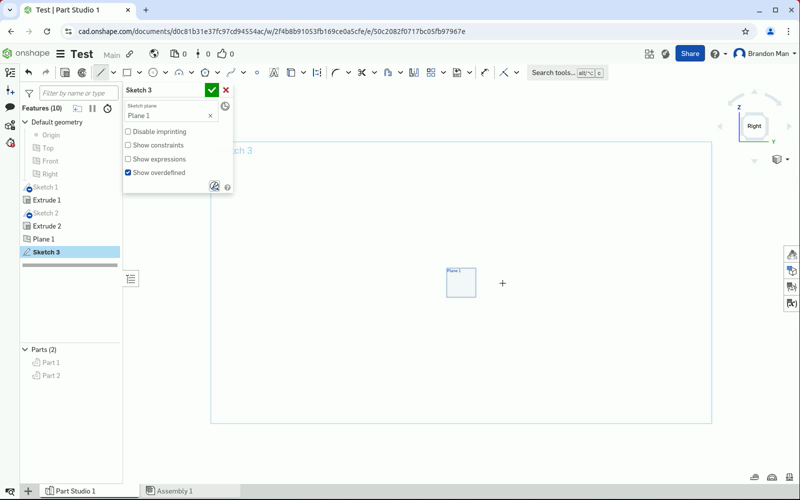
key_up(shift)
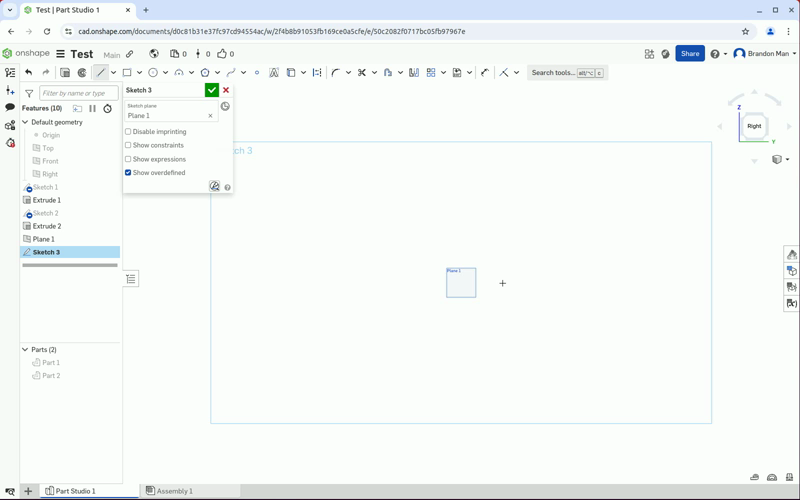
key_down(shift)
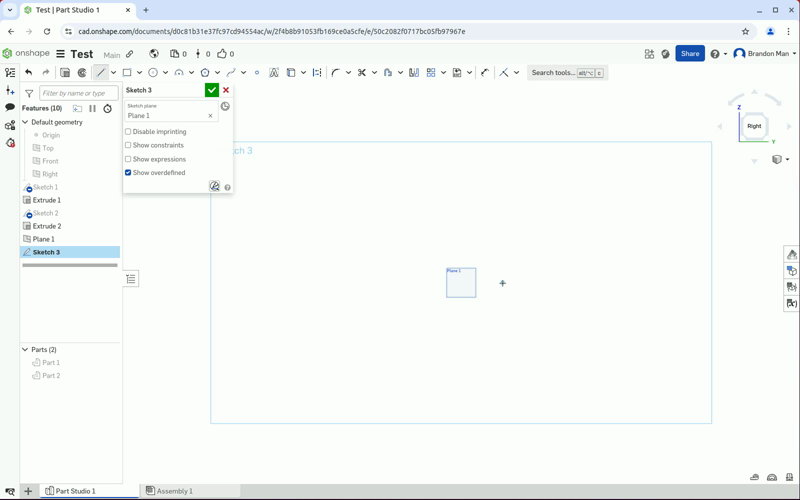
mouse_move(532, 282)
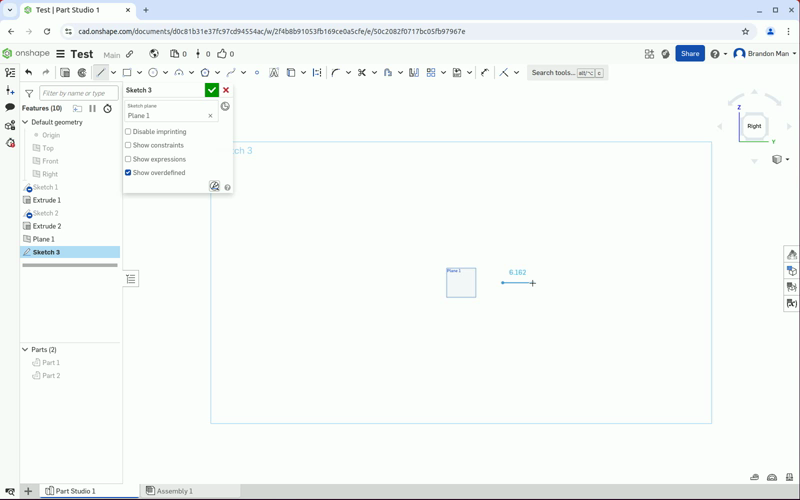
mouse_move(531, 282)
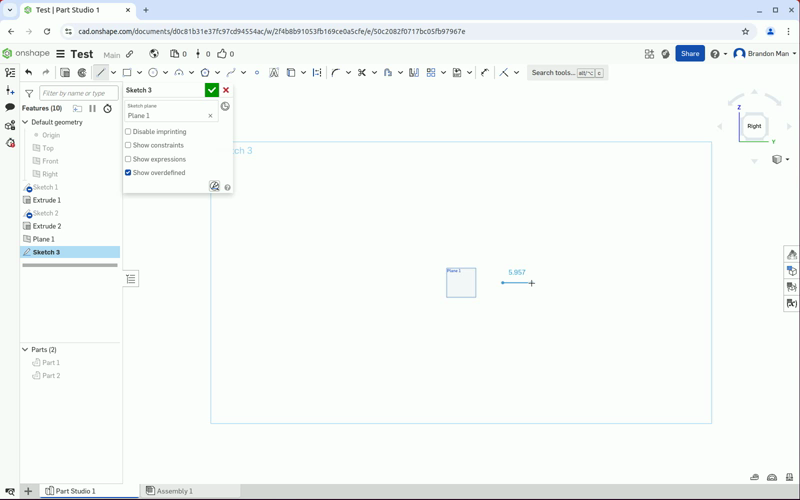
click(531, 282)
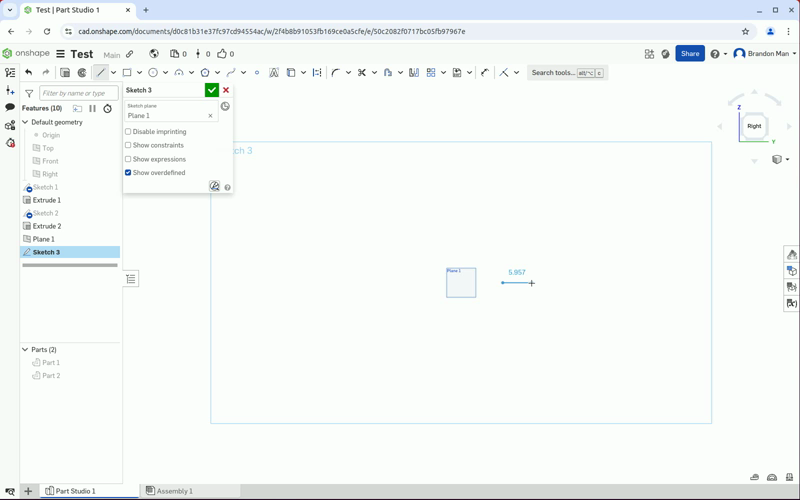
key_up(shift)
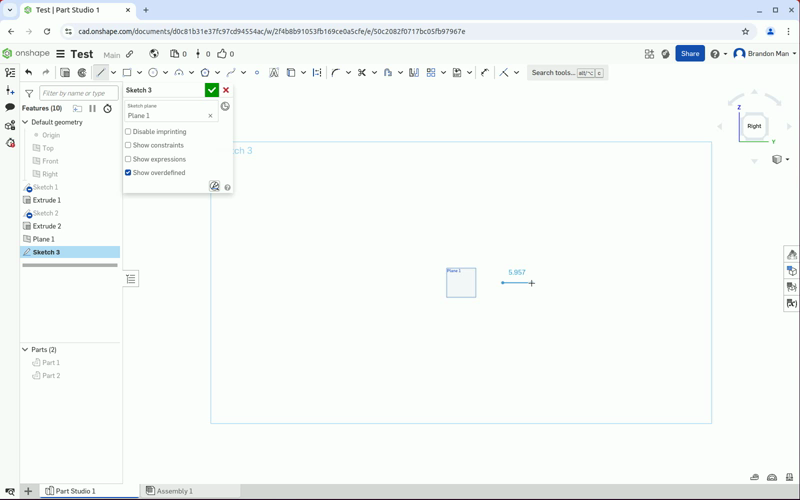
key_down(shift)
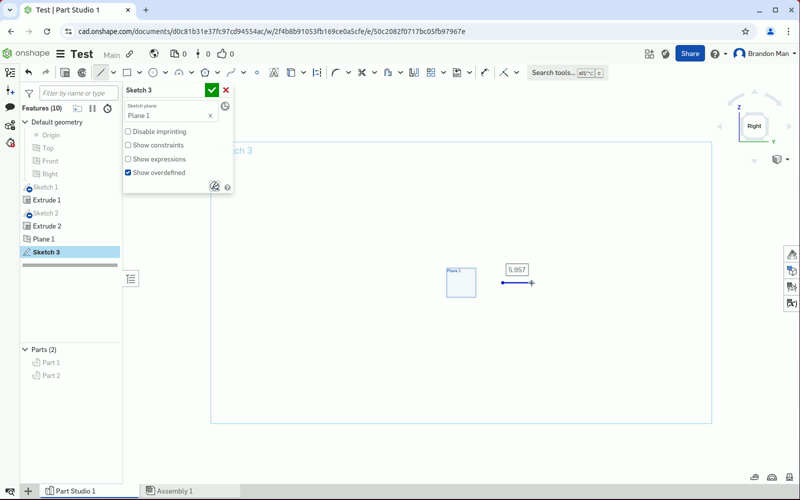
mouse_move(561, 282)
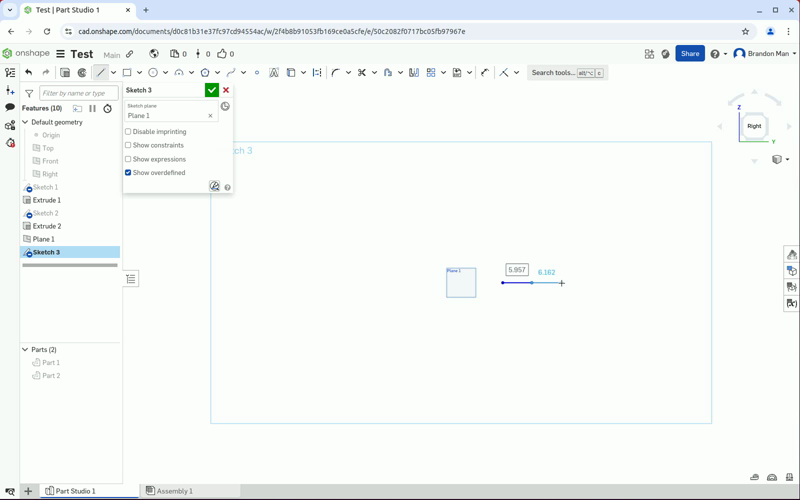
mouse_move(531, 268)
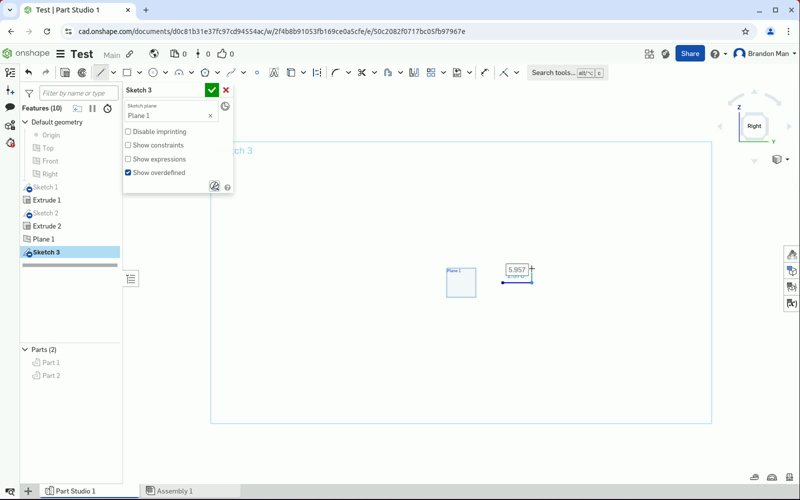
click(531, 268)
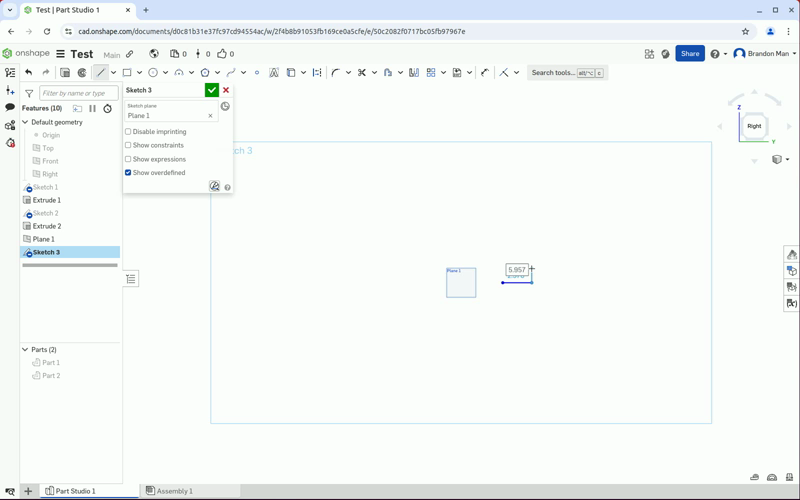
key_up(shift)
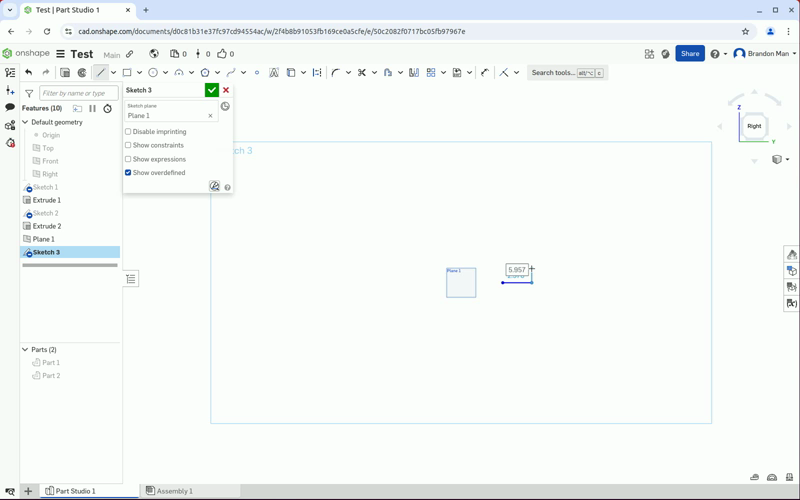
key_down(shift)
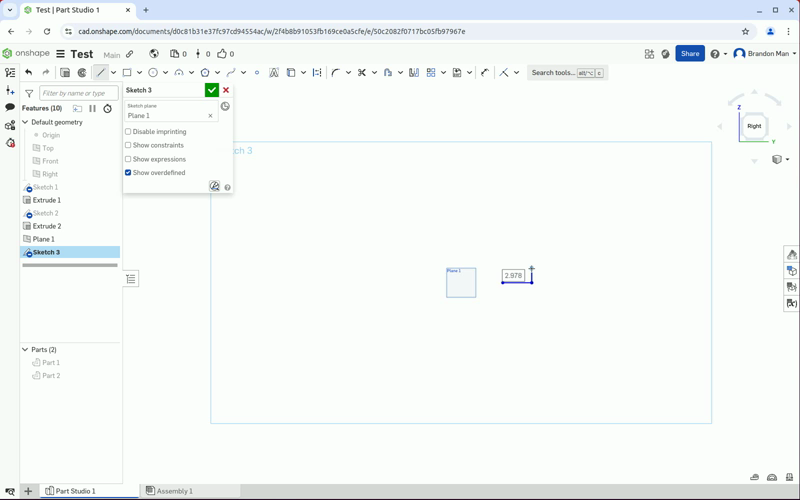
mouse_move(561, 268)
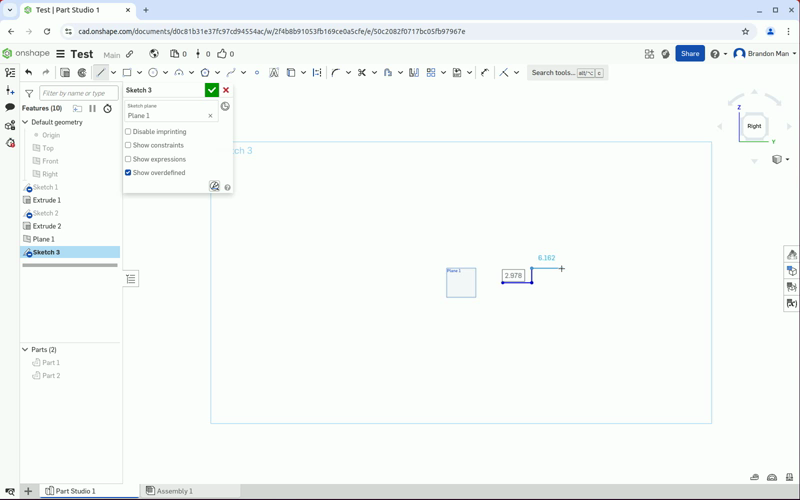
mouse_move(502, 268)
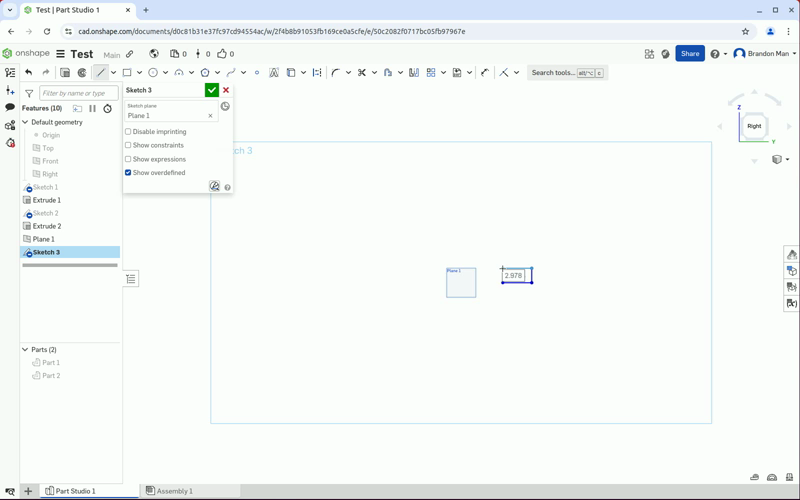
click(502, 268)
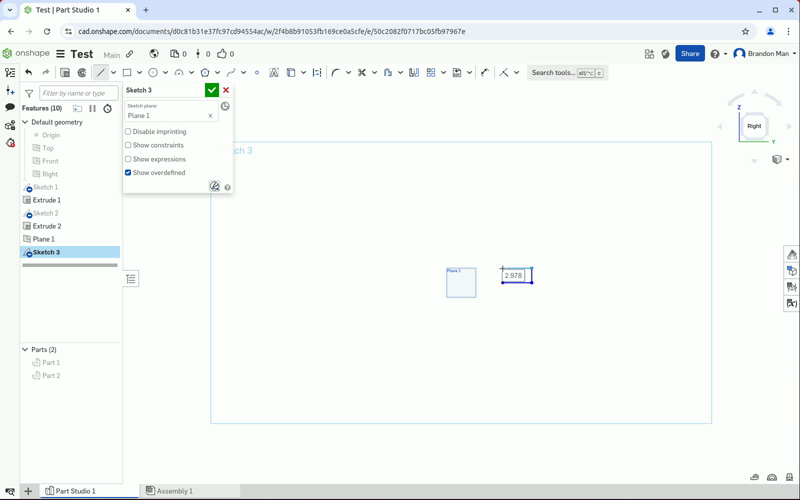
key_up(shift)
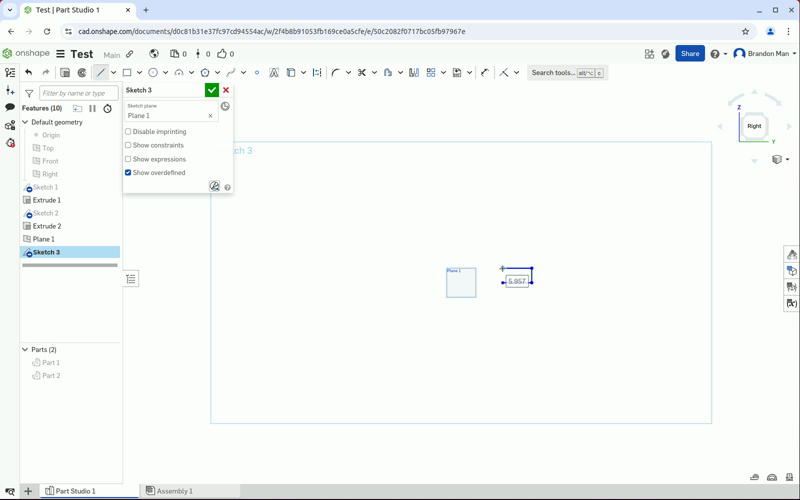
mouse_move(532, 268)
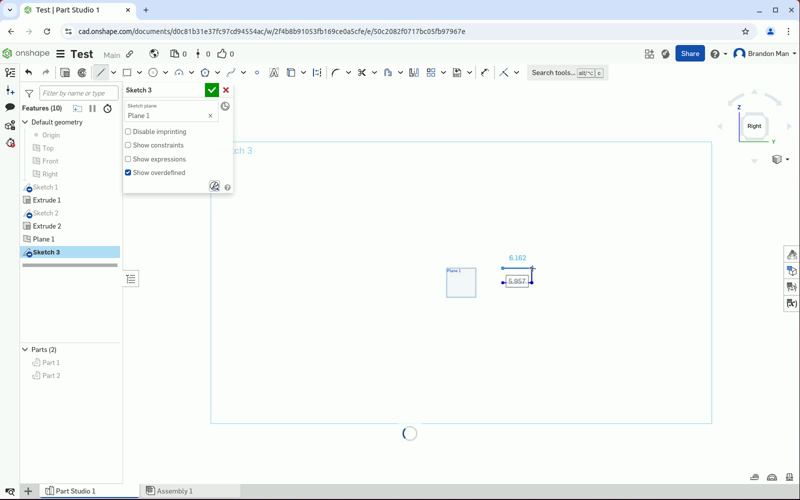
key_down(shift)
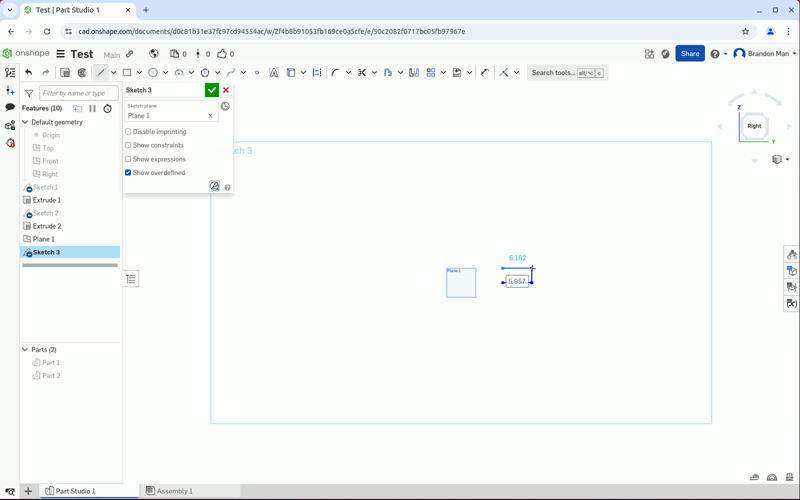
mouse_move(502, 282)
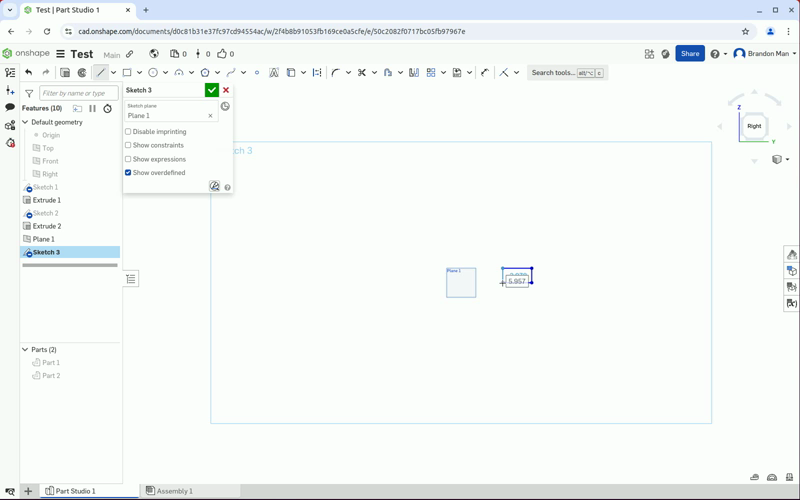
key_up(shift)
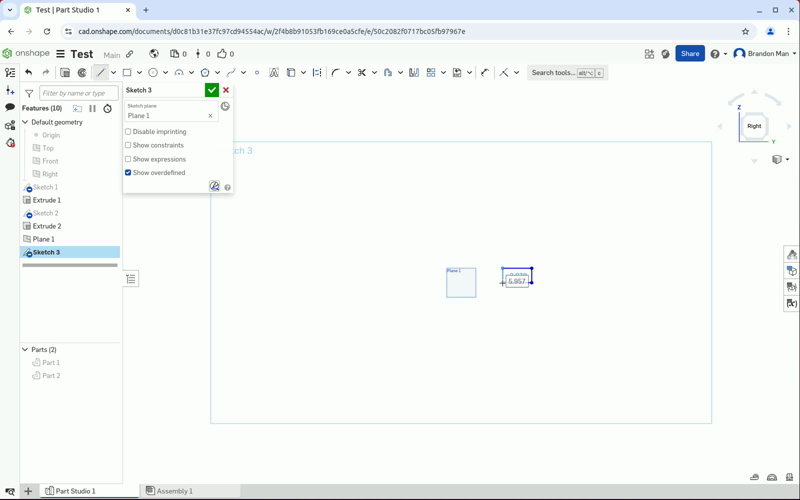
click(502, 282)
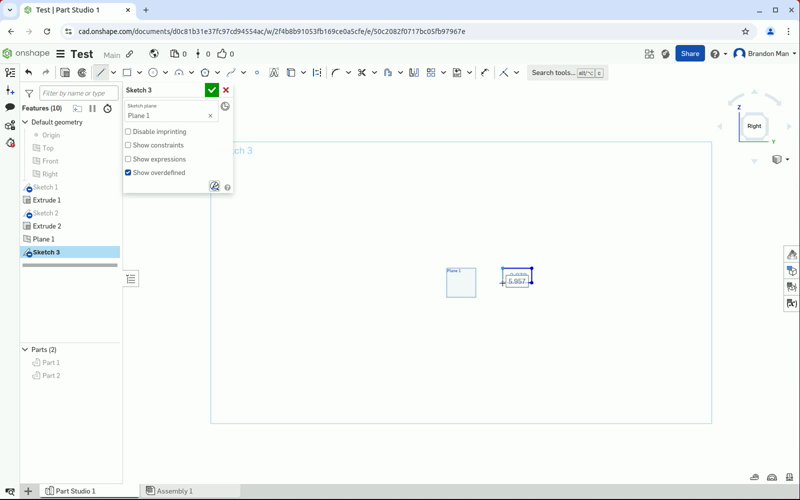
key(esc)
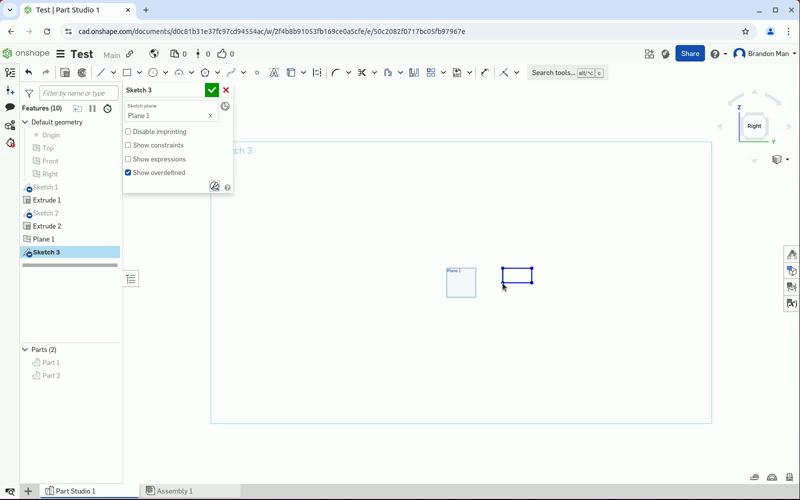
mouse_move(530, 273)
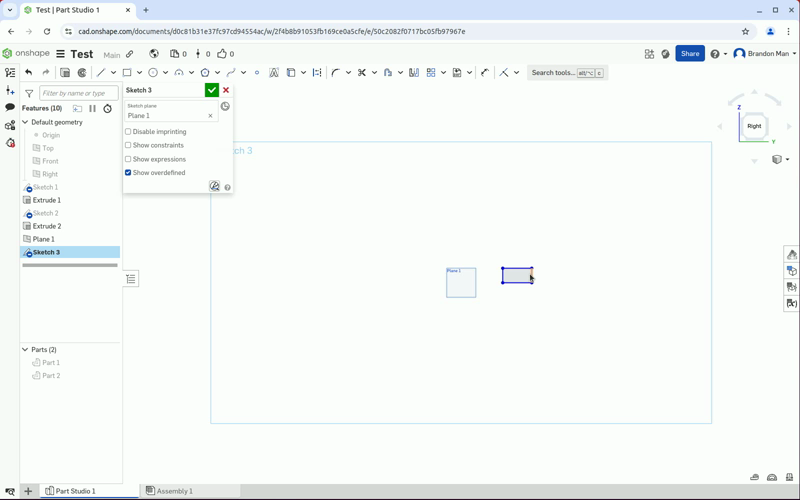
scroll(6)
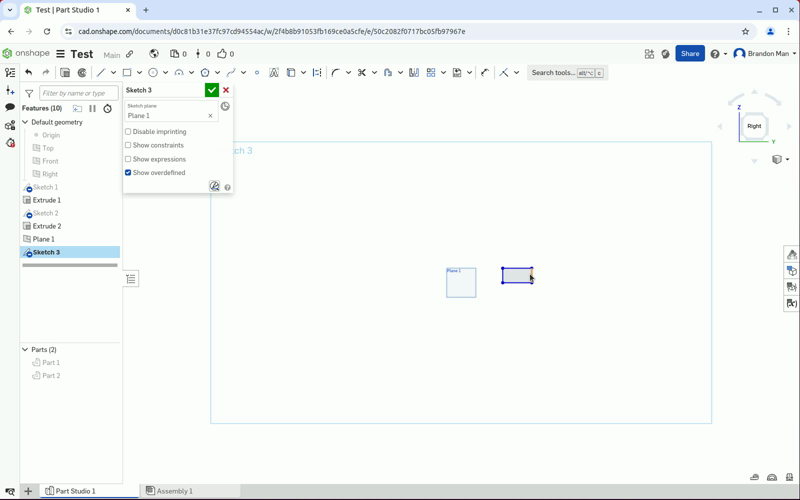
scroll(6)
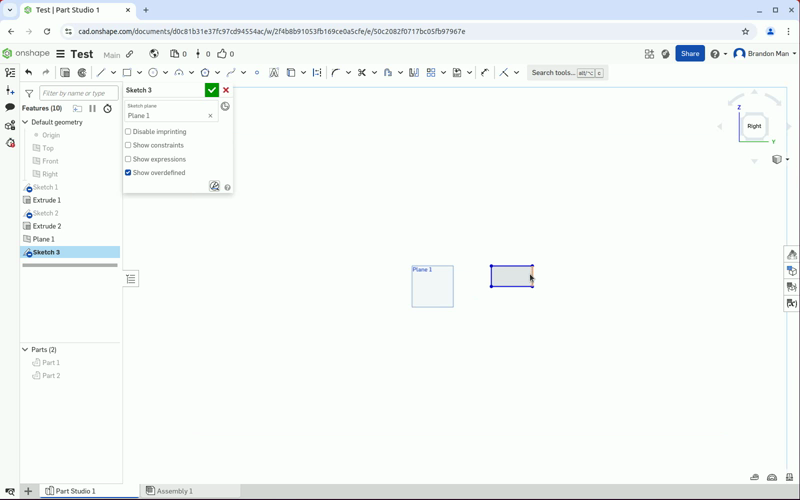
scroll(6)
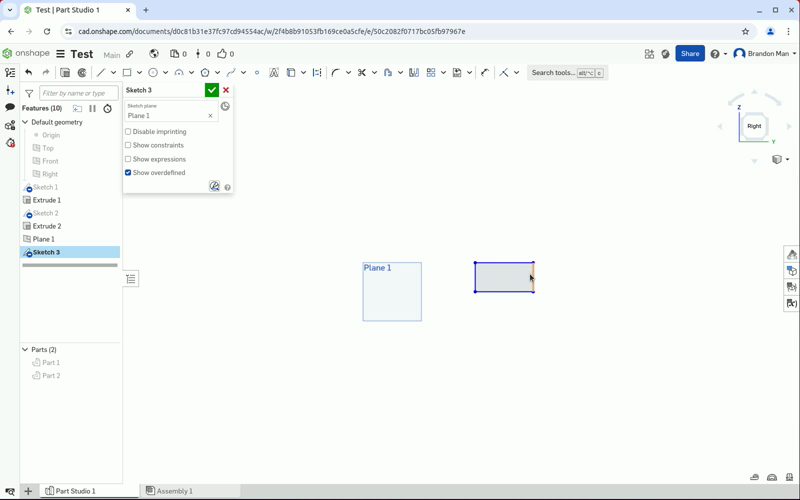
scroll(6)
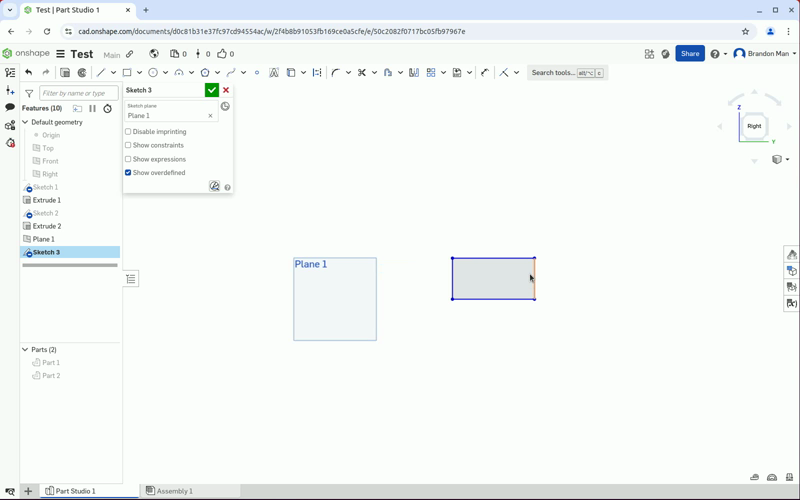
scroll(6)
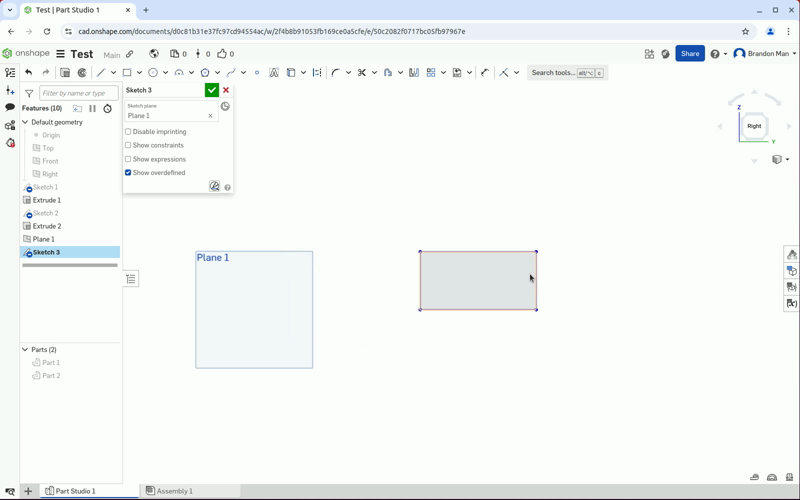
scroll(6)
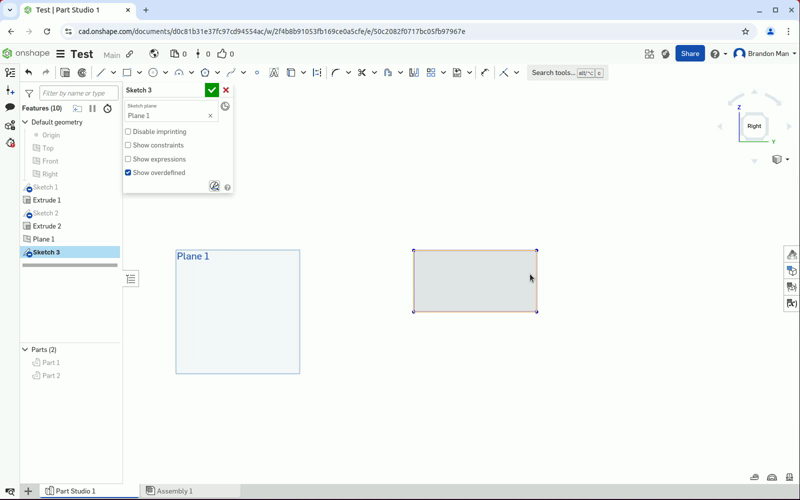
scroll(6)
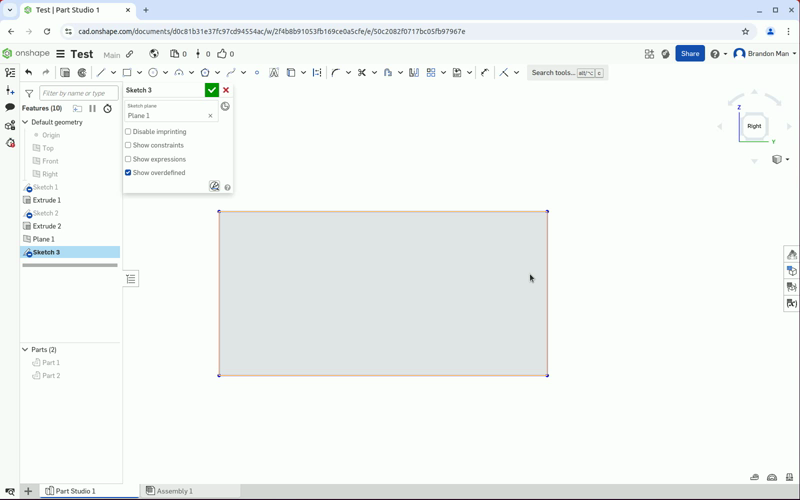
click(530, 273)
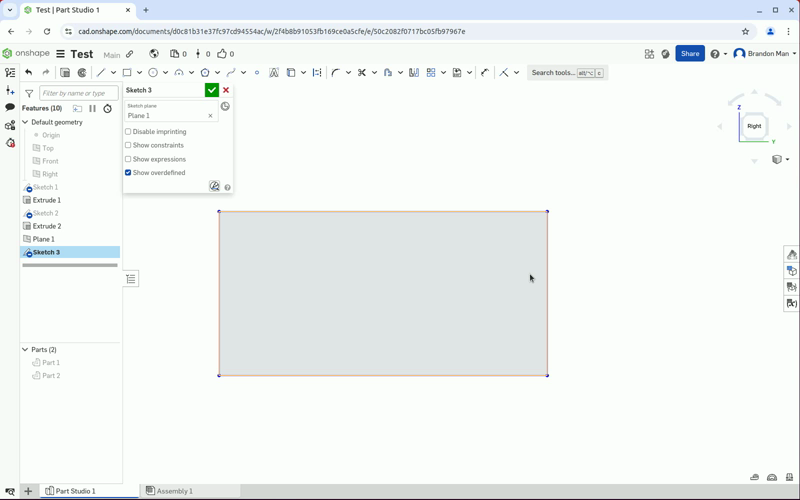
scroll(-6)
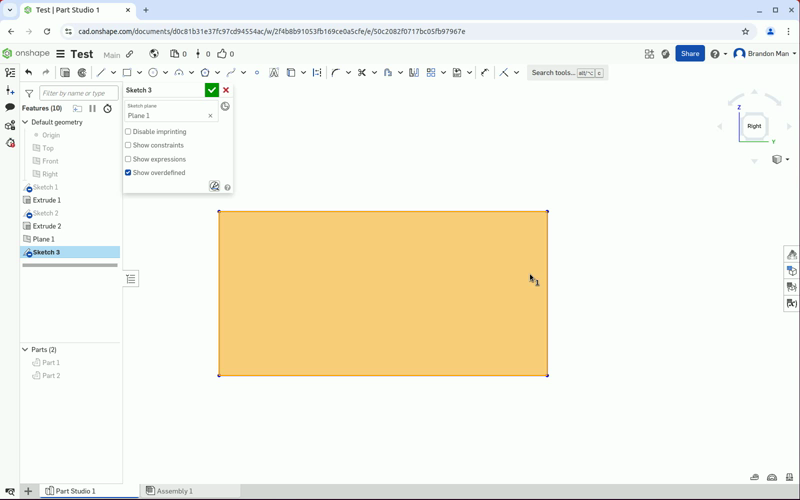
scroll(-6)
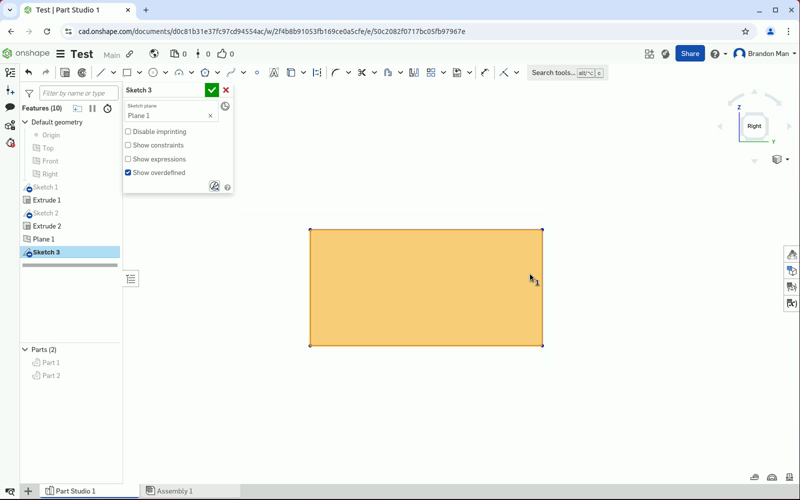
scroll(-6)
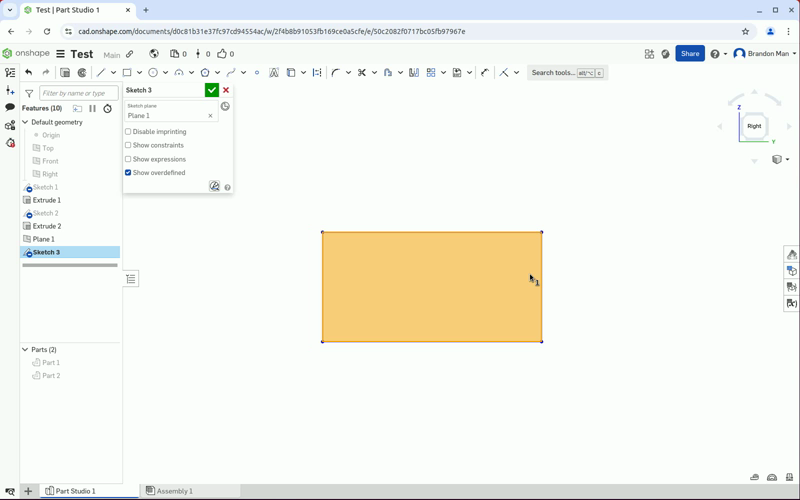
scroll(-6)
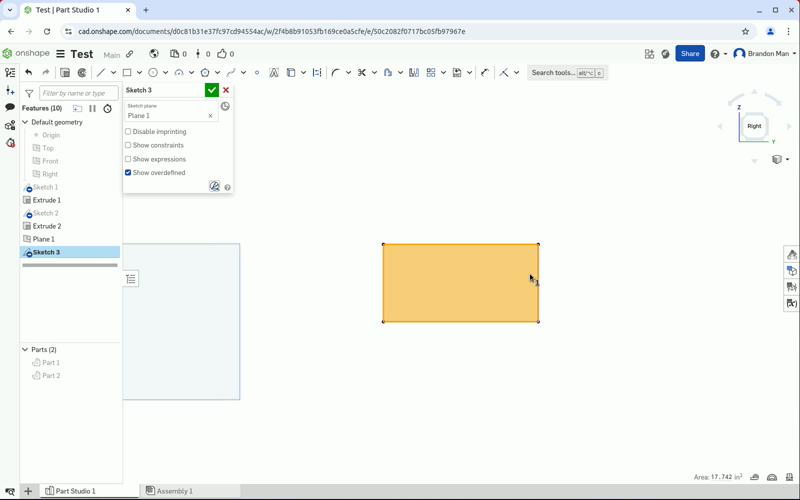
scroll(-6)
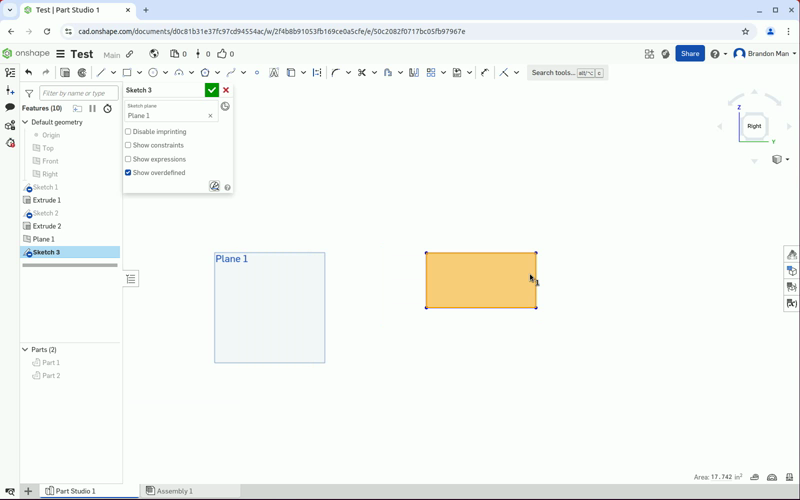
scroll(-6)
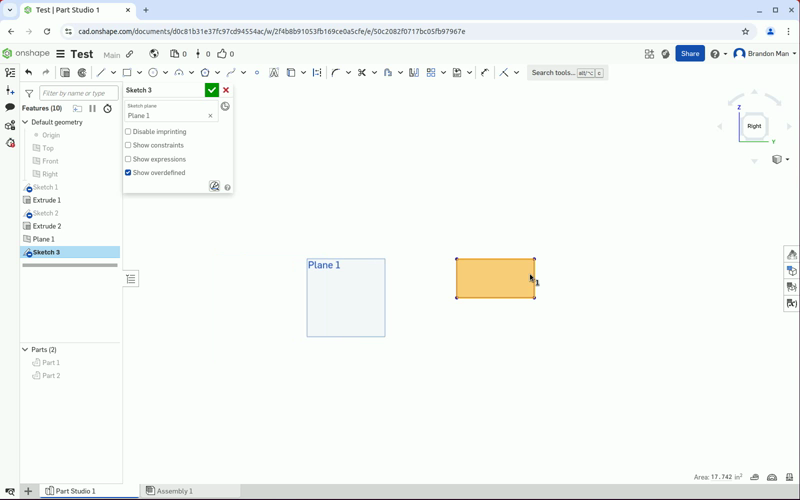
scroll(-6)
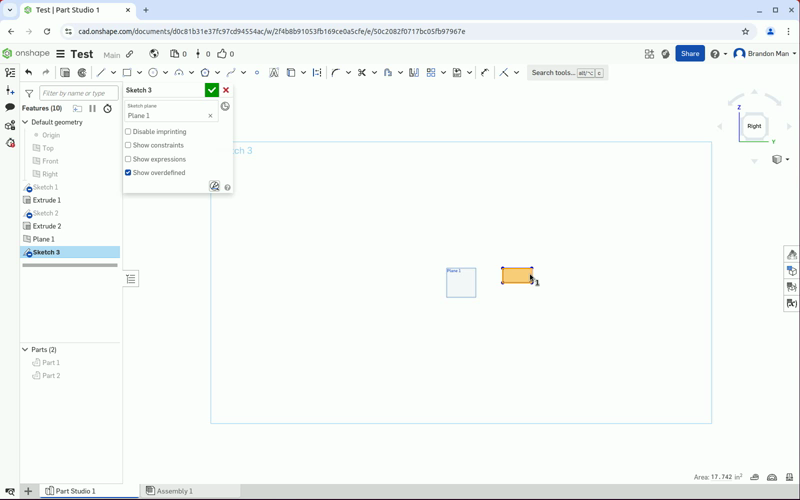
mouse_move(73, 352)
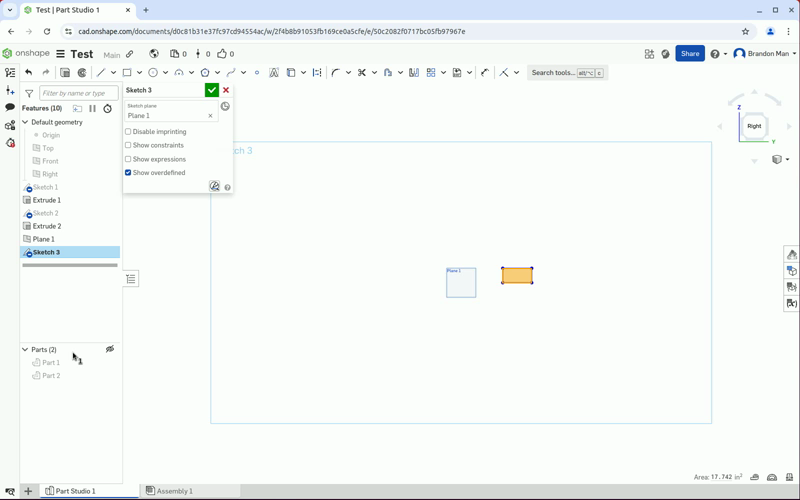
key(shift+y)
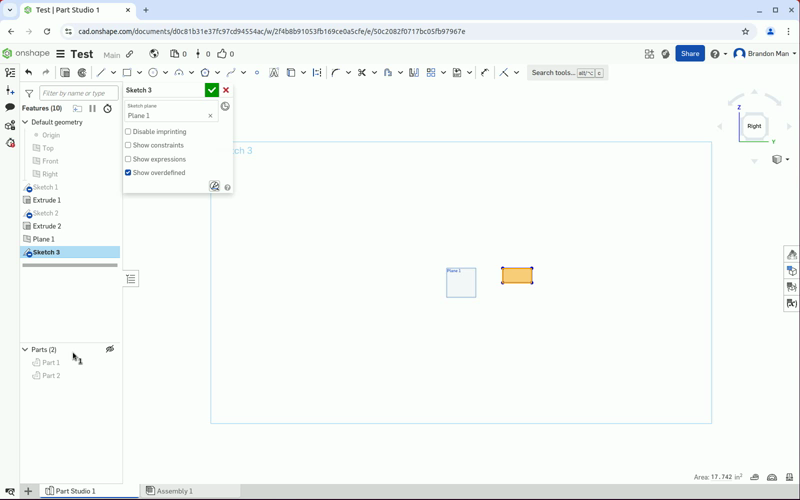
key(shift+e)
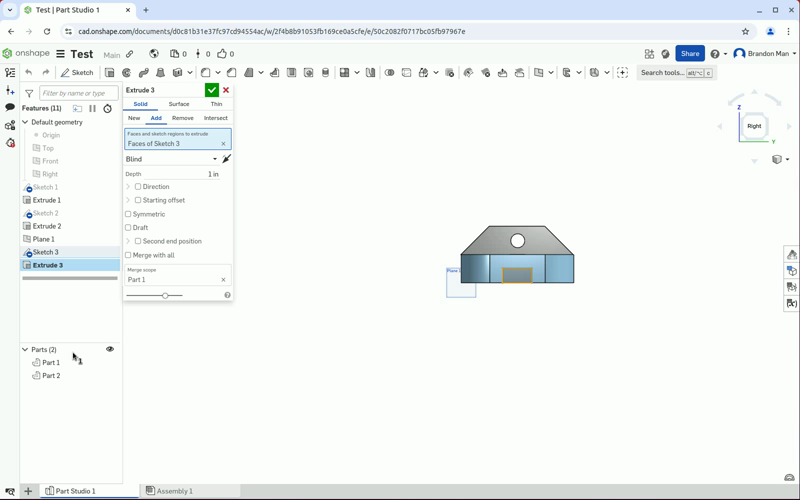
mouse_move(143, 106)
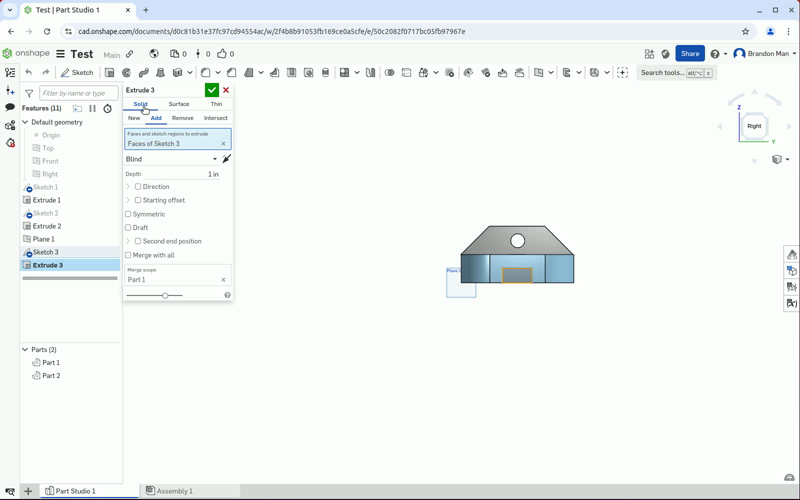
click(143, 106)
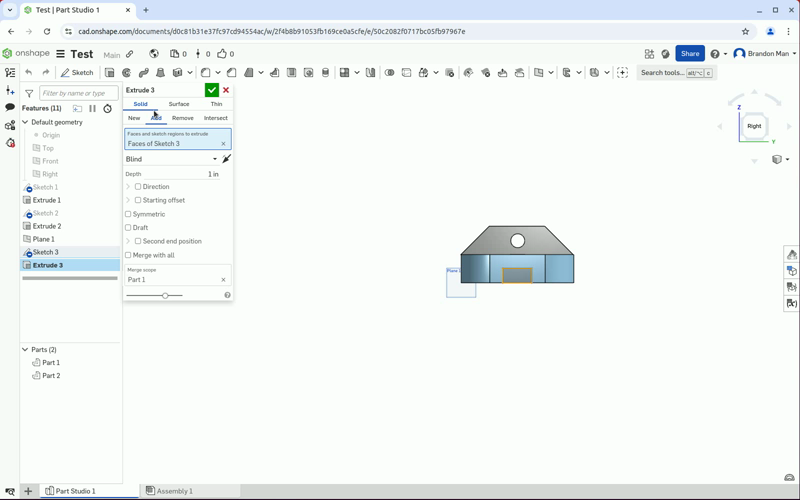
mouse_move(186, 120)
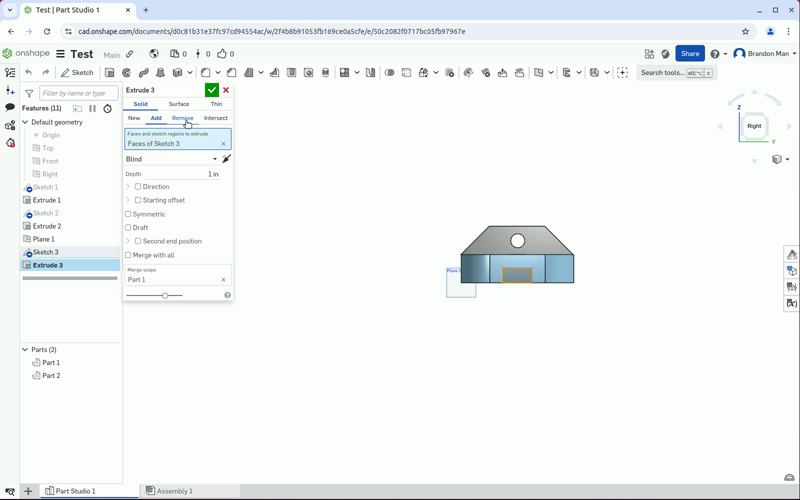
click(186, 120)
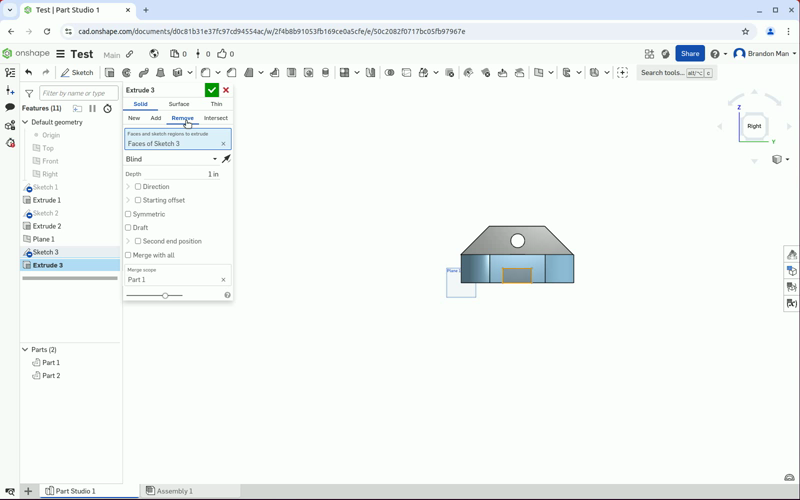
key(tab, 4)
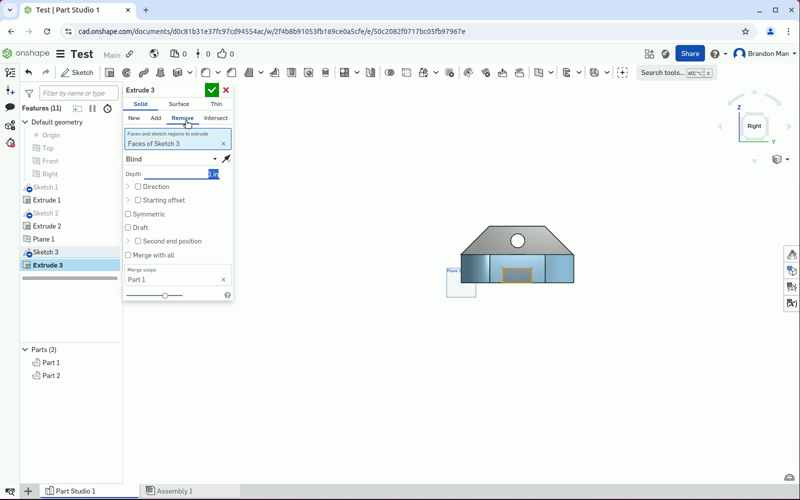
text(11.554)
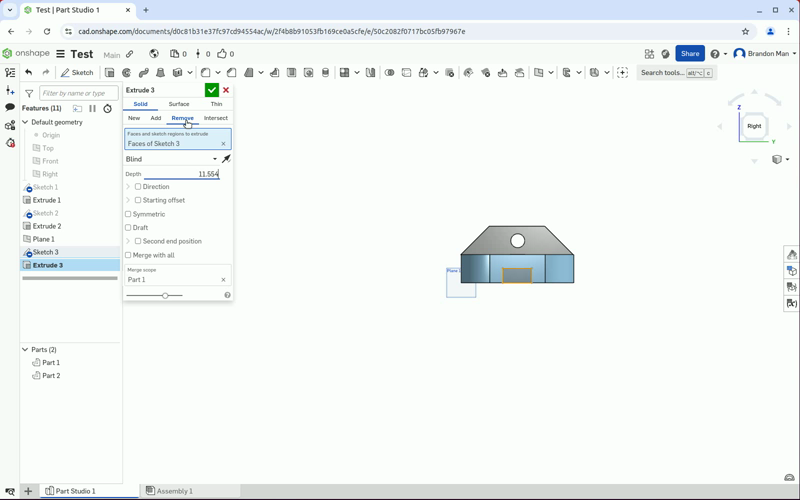
key(tab, 6)
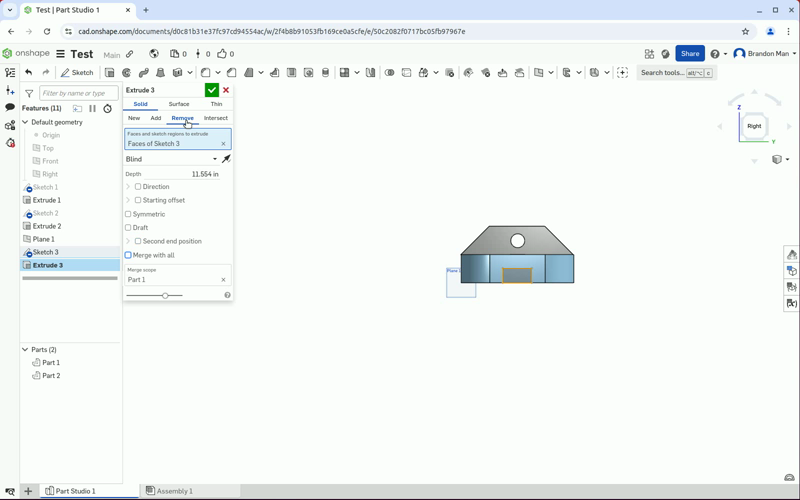
key(space)
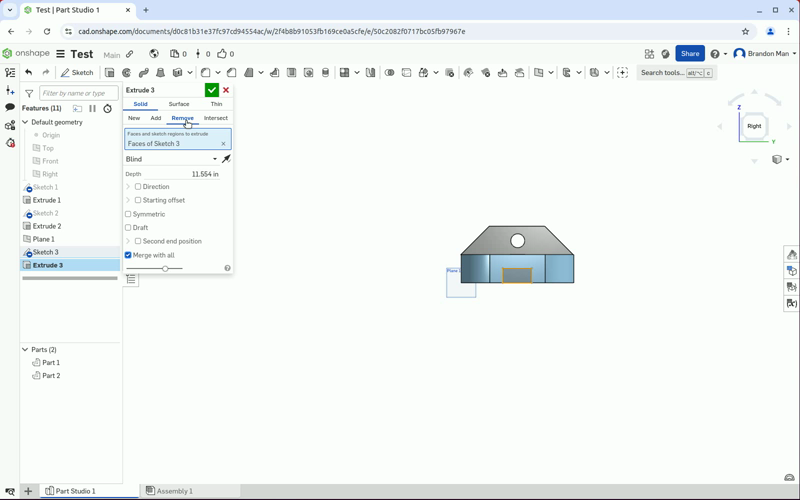
key(enter)
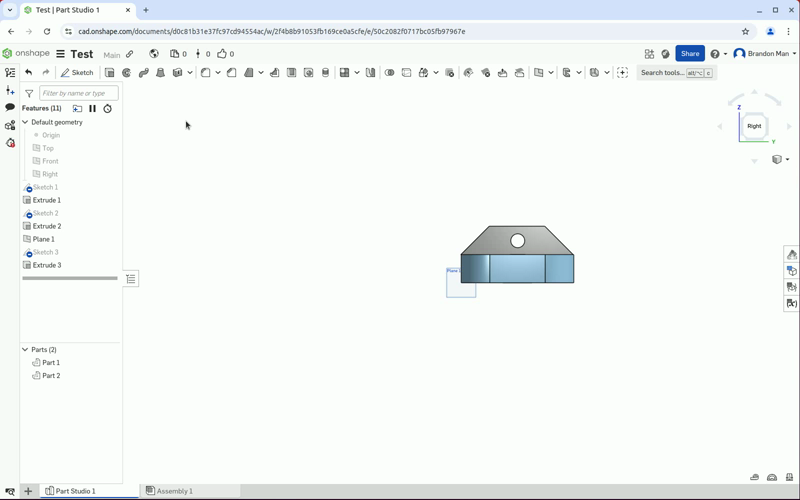
key(shift+h)
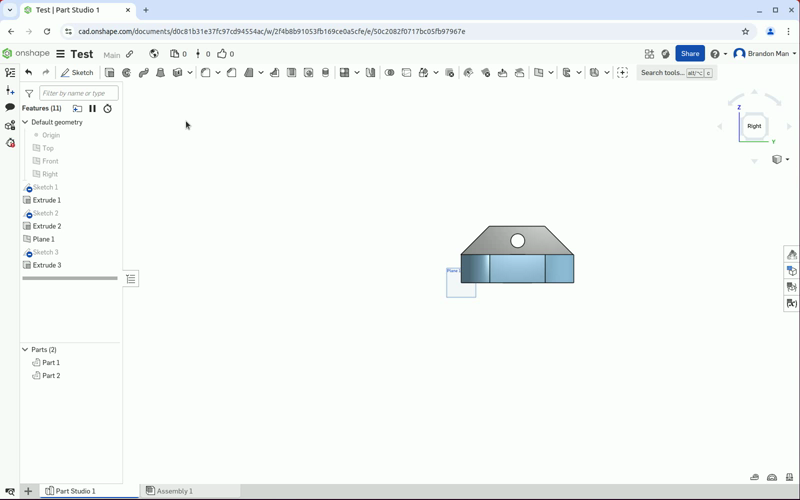
key(shift+h)
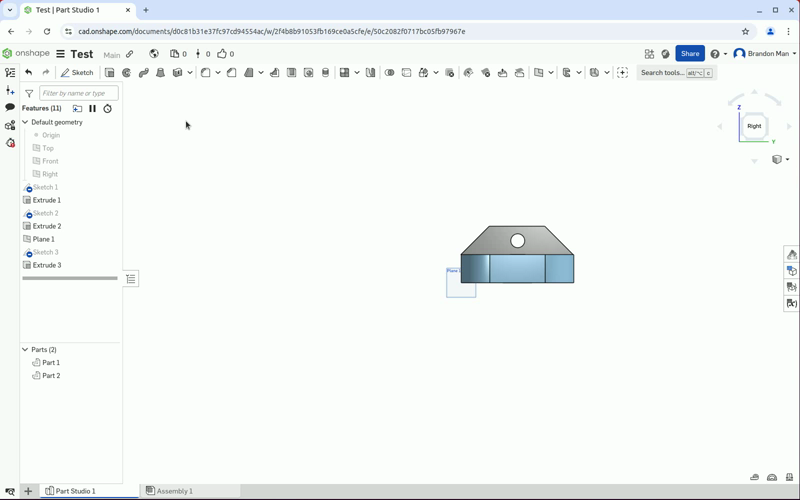
key(shift+7)
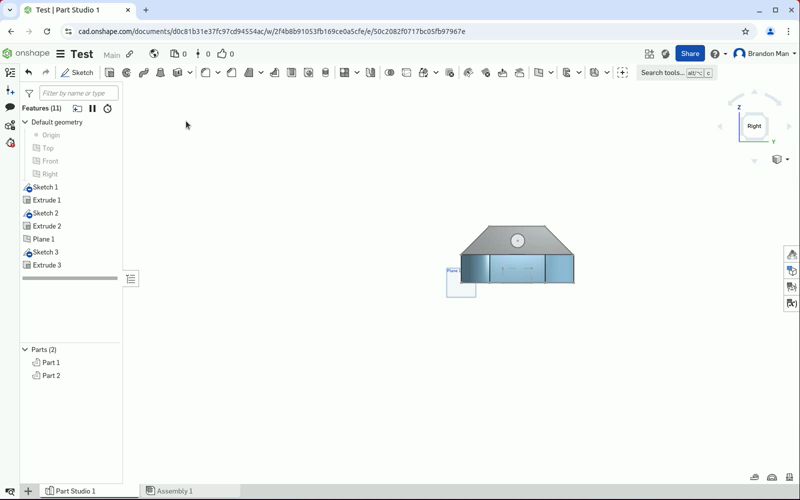
key(right, 2)
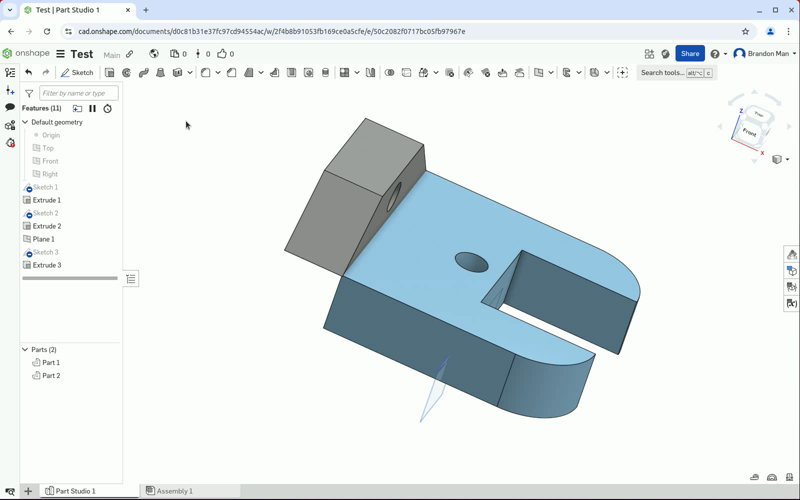
key(down, 2)
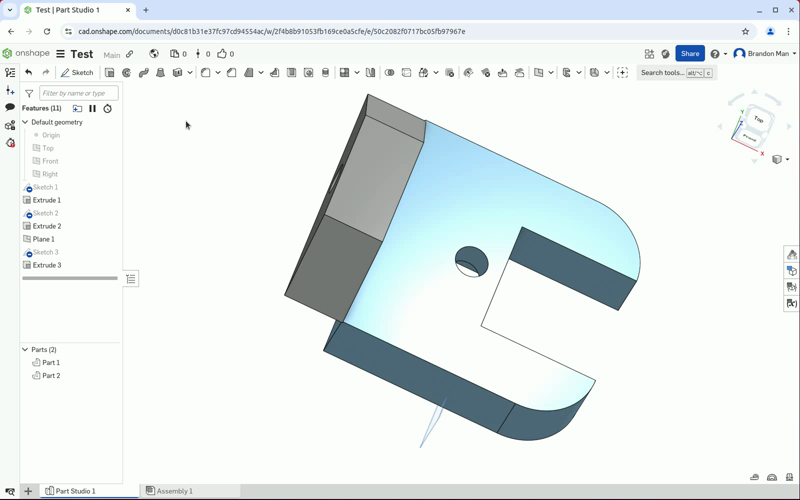
key(up, 2)
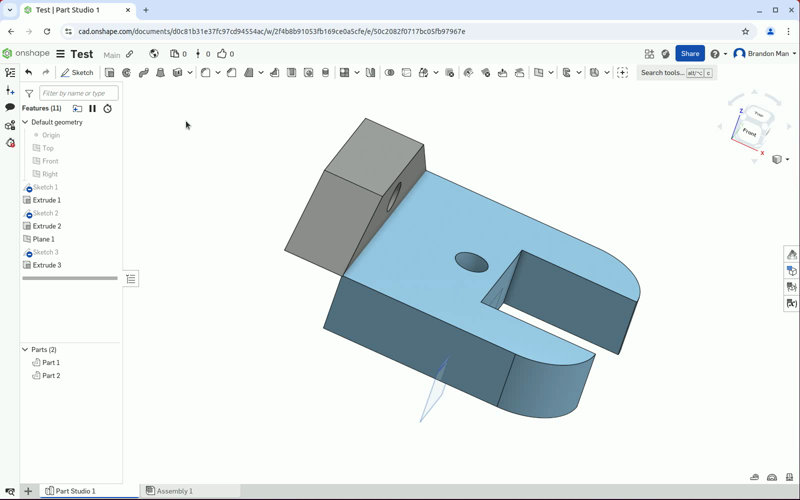
key(left, 2)
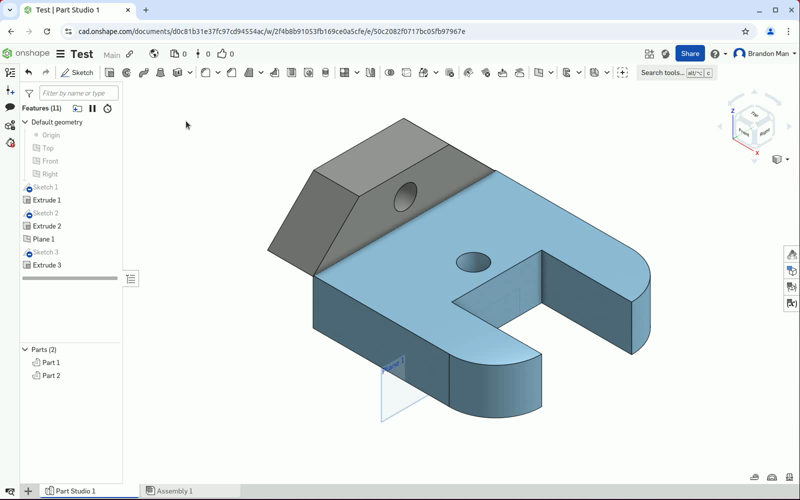
mouse_move(73, 189)
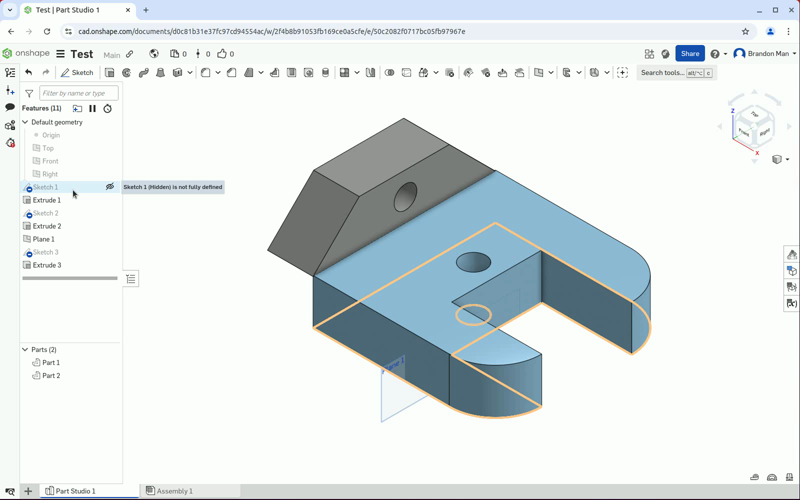
click(73, 189)